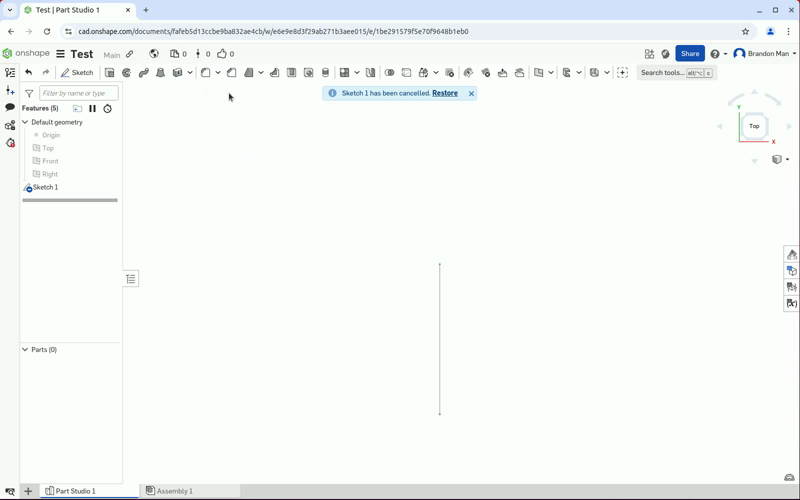
key(shift+h)
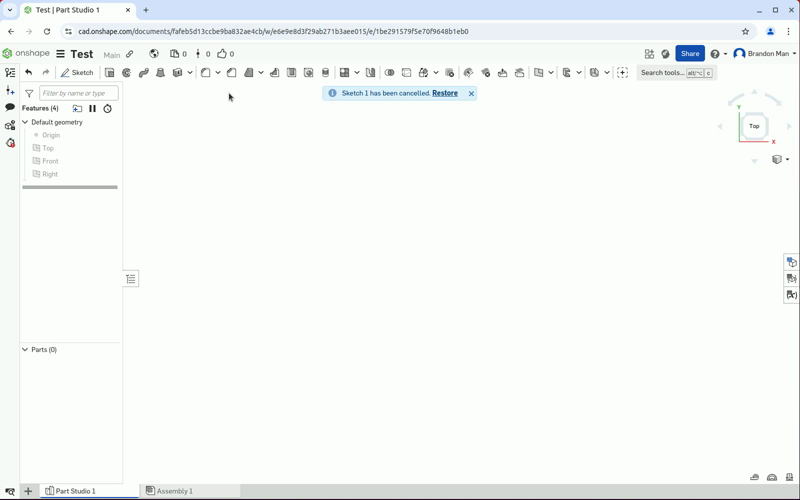
mouse_move(73, 352)
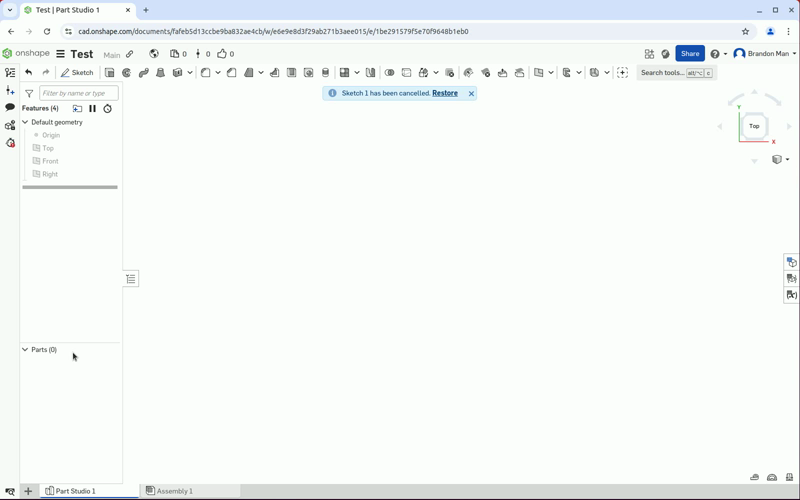
key(y)
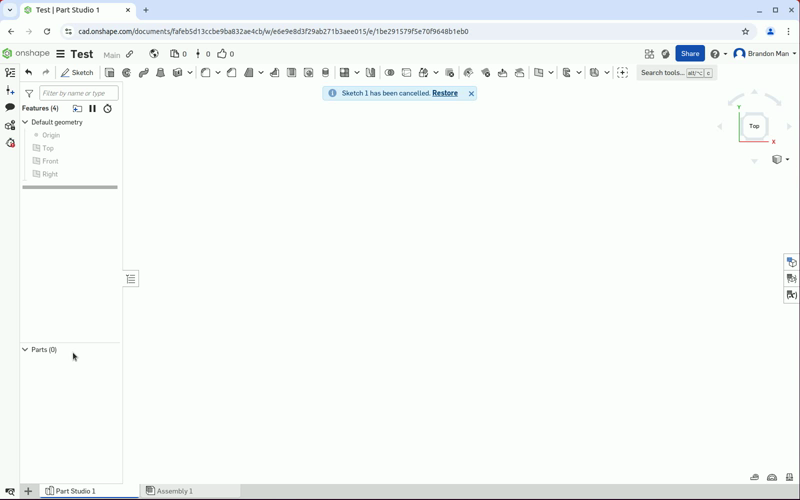
key(shift+p)
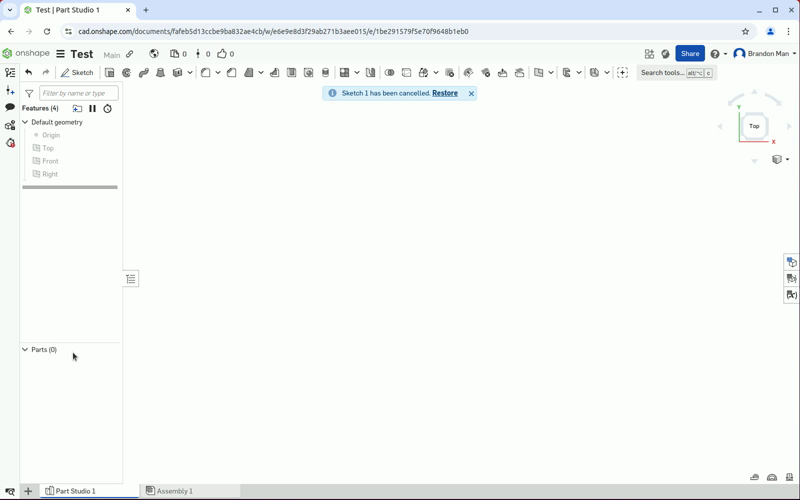
key(space)
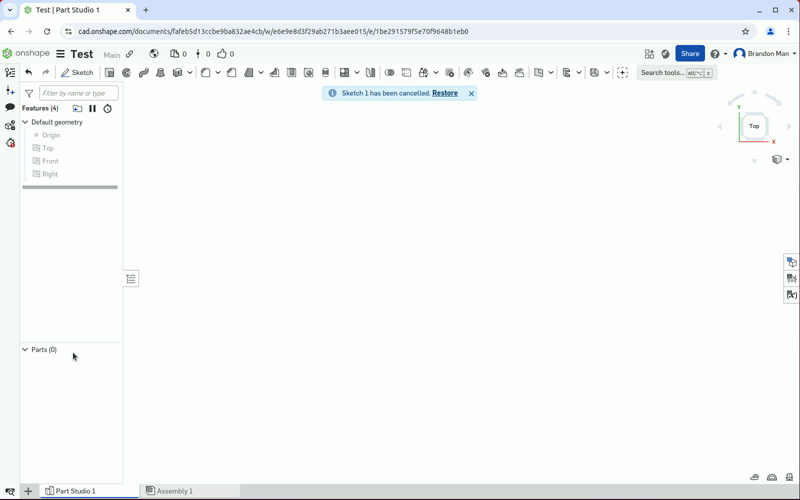
key_down(shift)
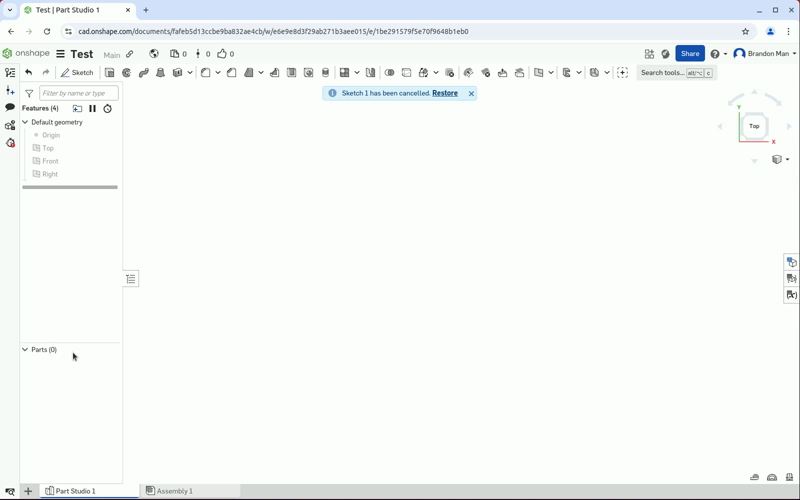
key(up)
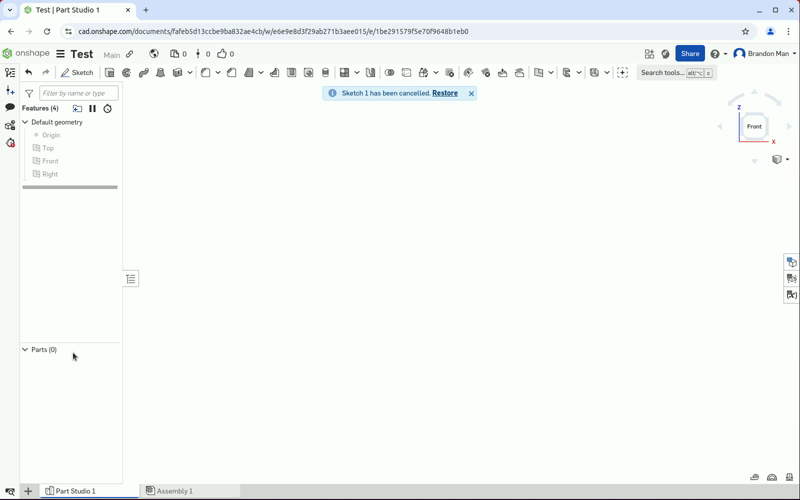
key_up(shift)
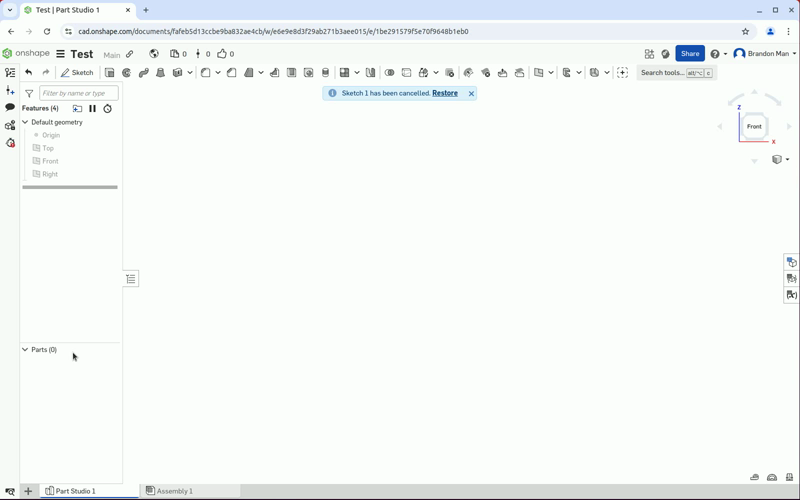
mouse_move(73, 352)
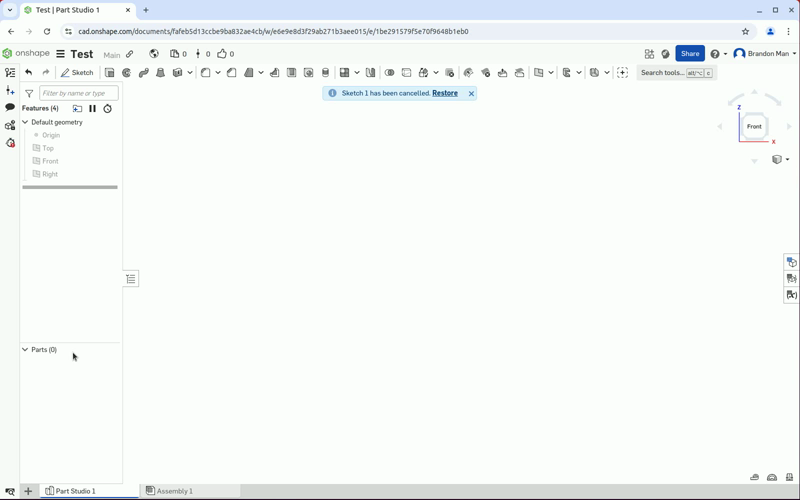
key(shift+y)
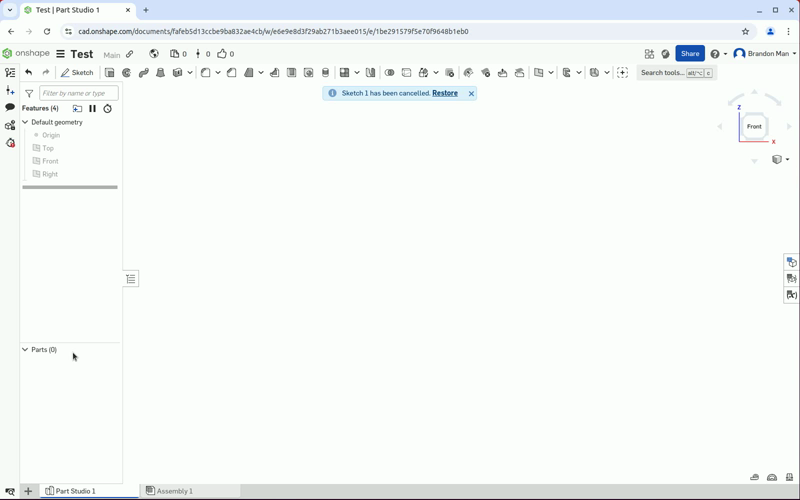
key(shift+s)
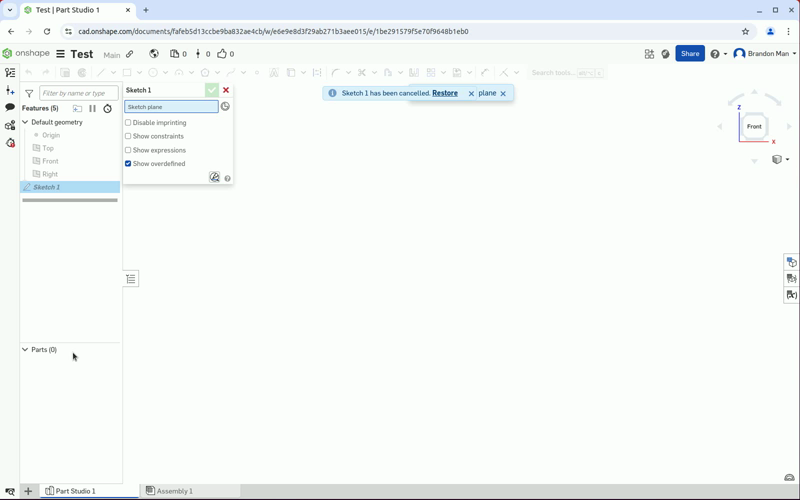
mouse_move(73, 163)
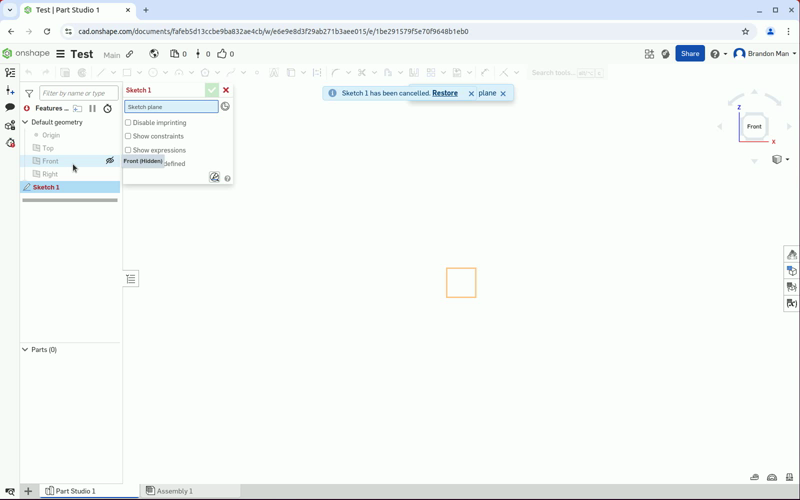
click(73, 163)
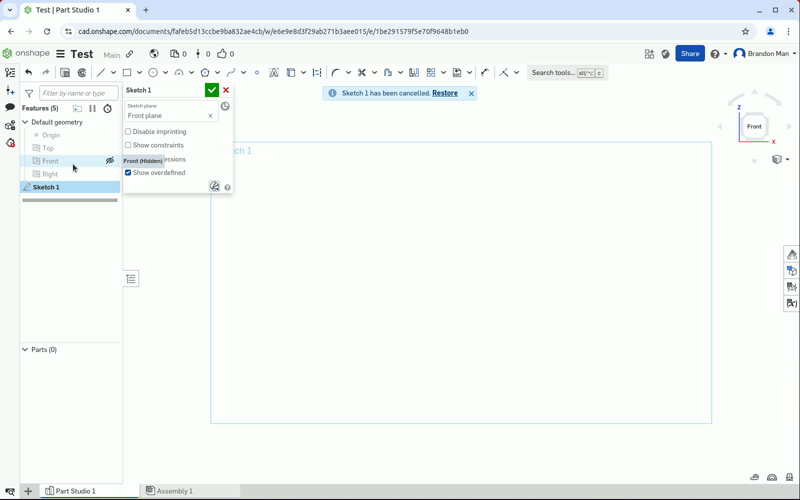
mouse_move(73, 352)
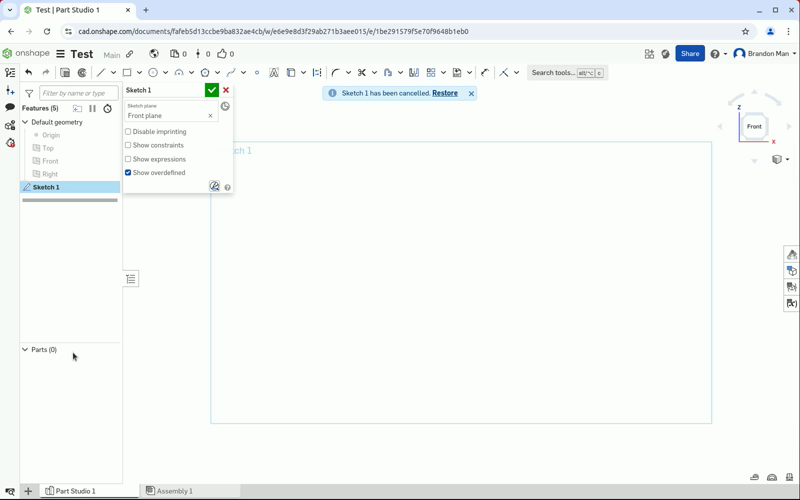
key(y)
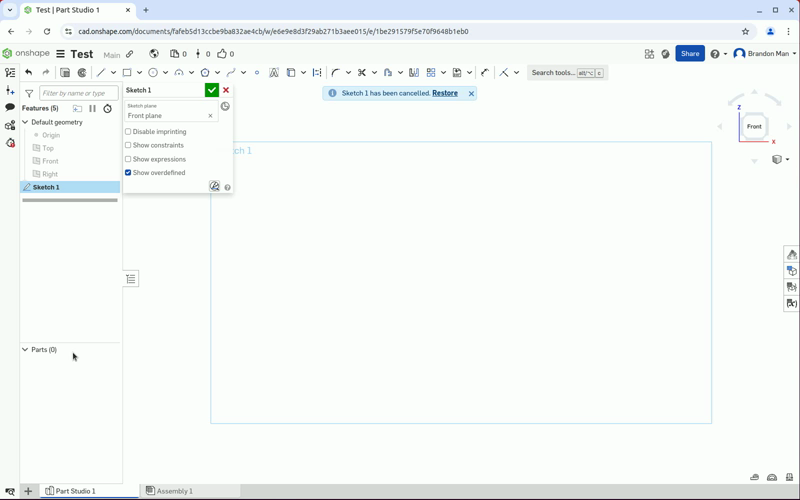
key(l)
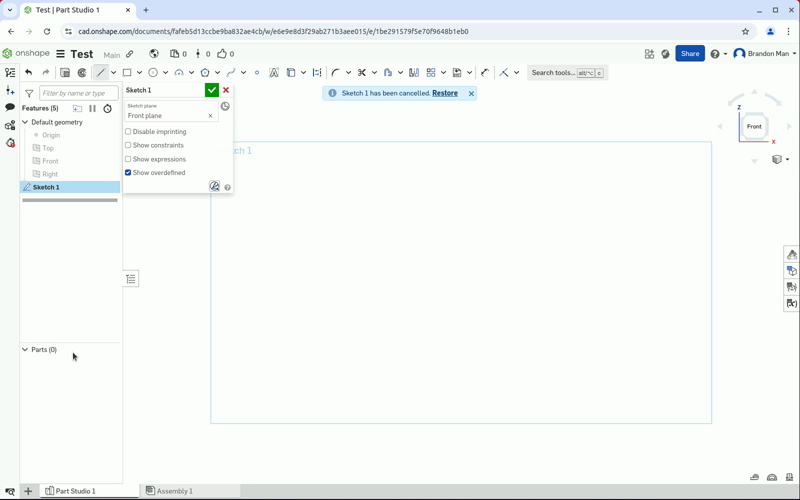
key_down(shift)
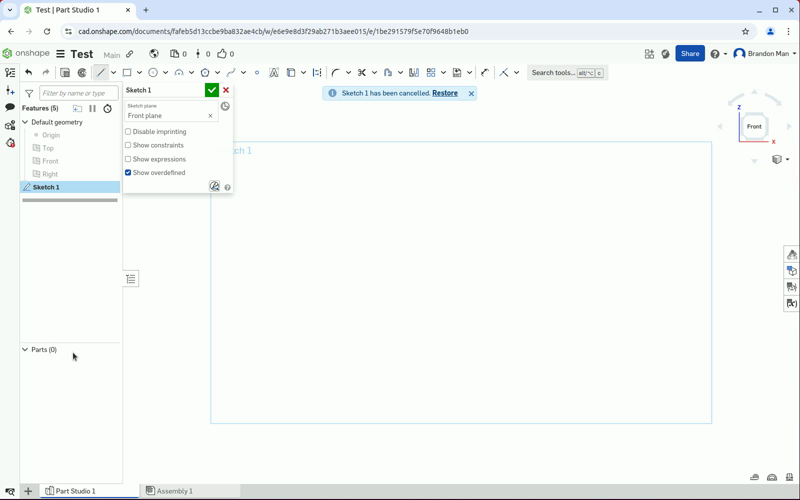
mouse_move(445, 211)
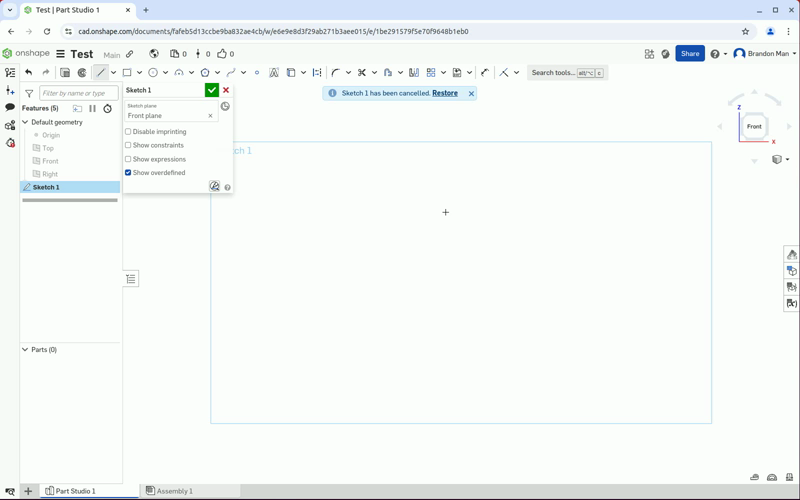
click(445, 211)
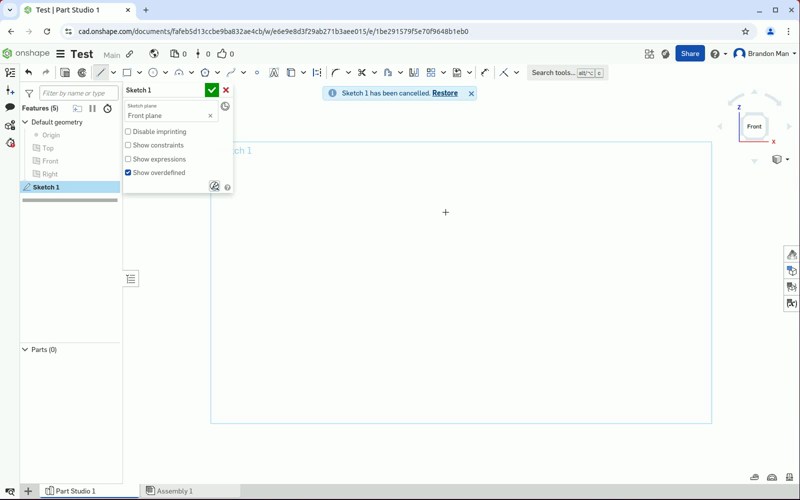
key_up(shift)
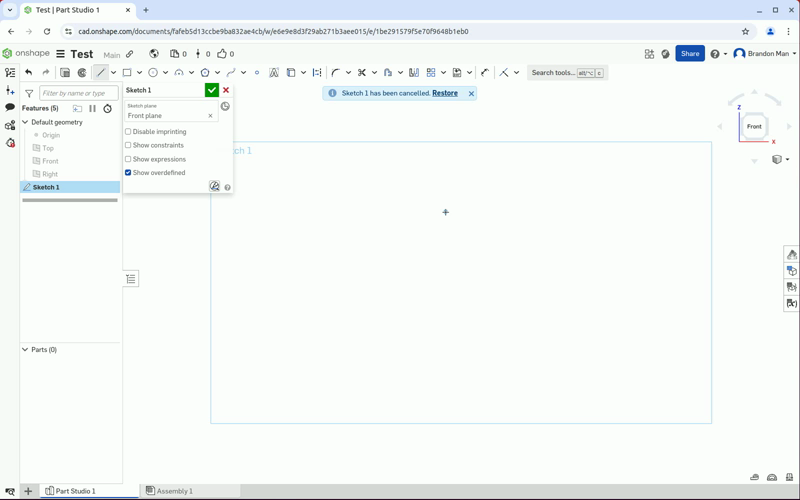
key_down(shift)
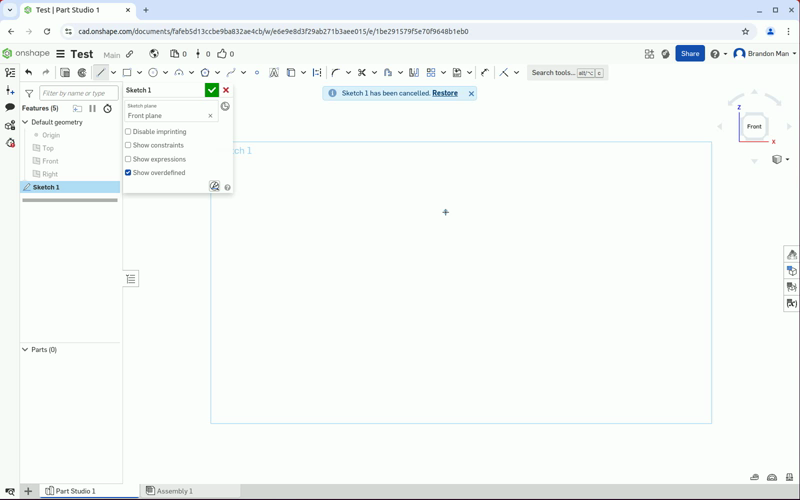
mouse_move(512, 211)
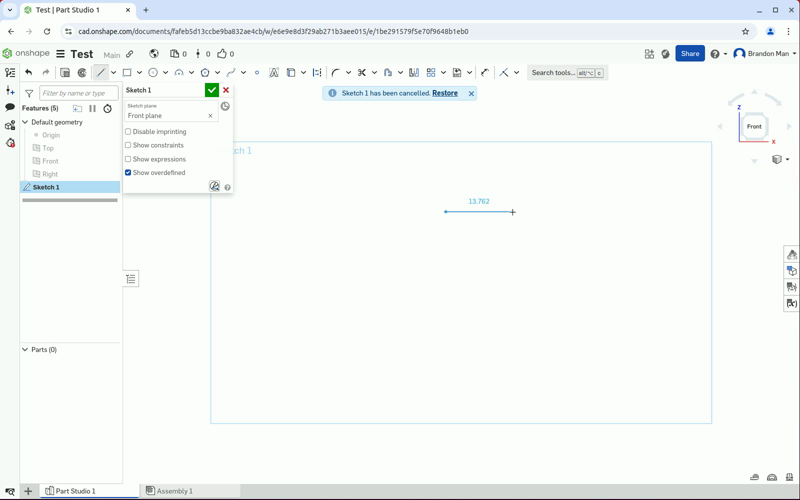
click(512, 211)
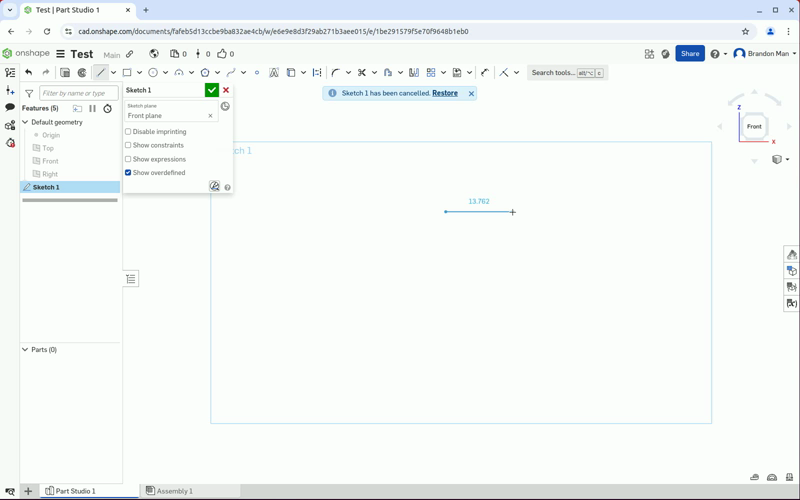
key_up(shift)
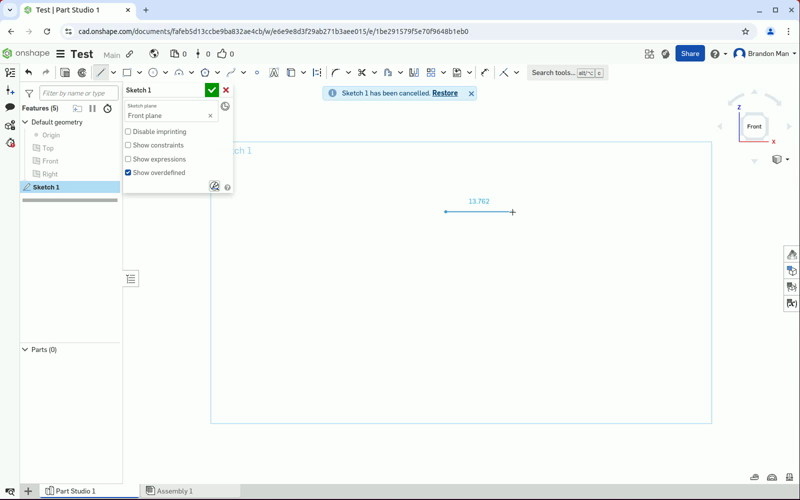
key_down(shift)
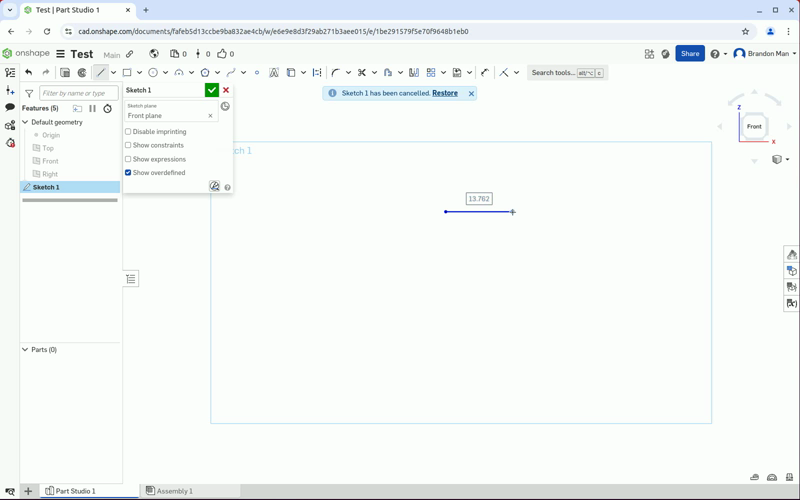
mouse_move(542, 211)
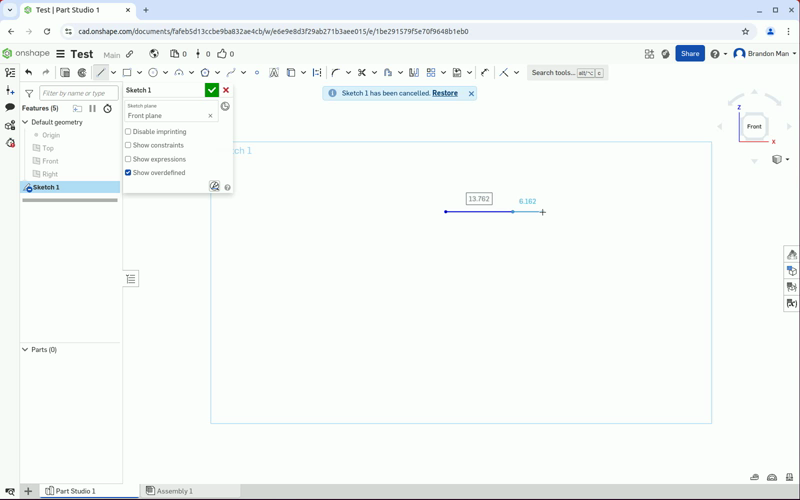
mouse_move(512, 190)
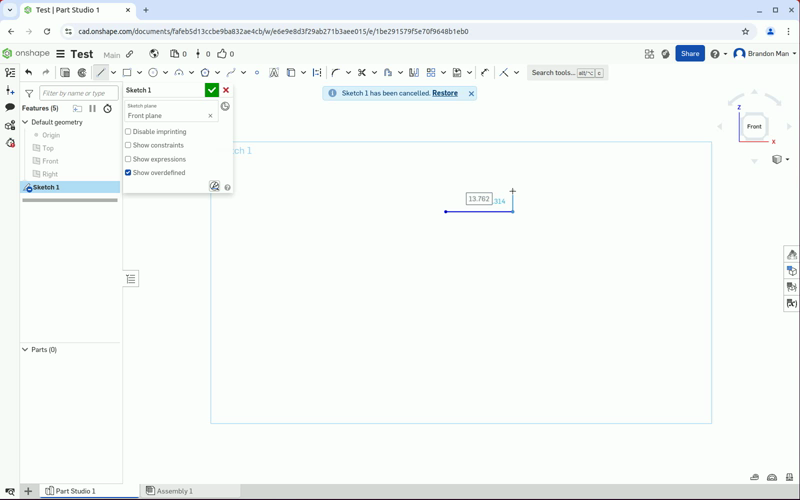
click(512, 190)
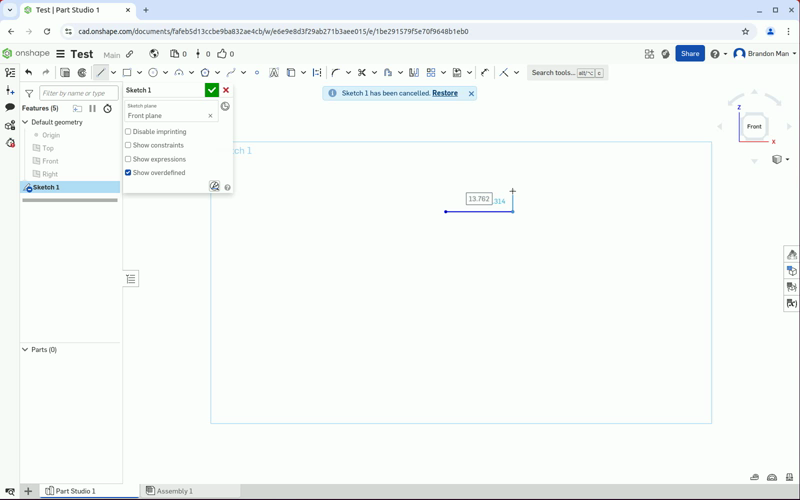
key_up(shift)
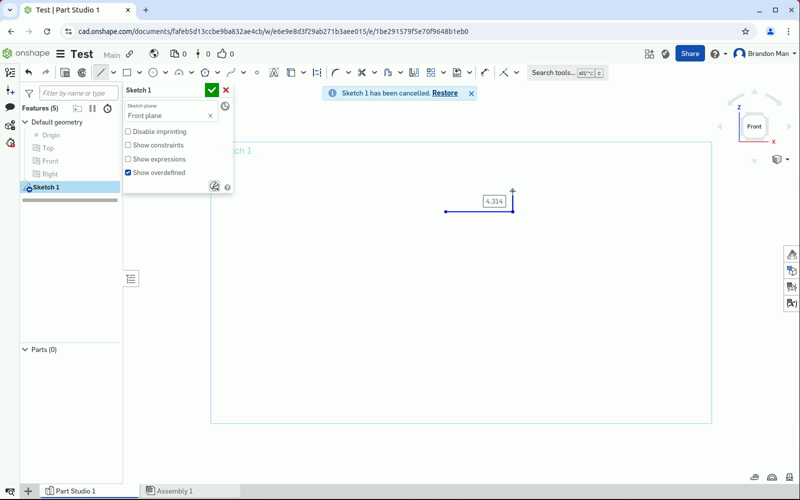
key(esc)
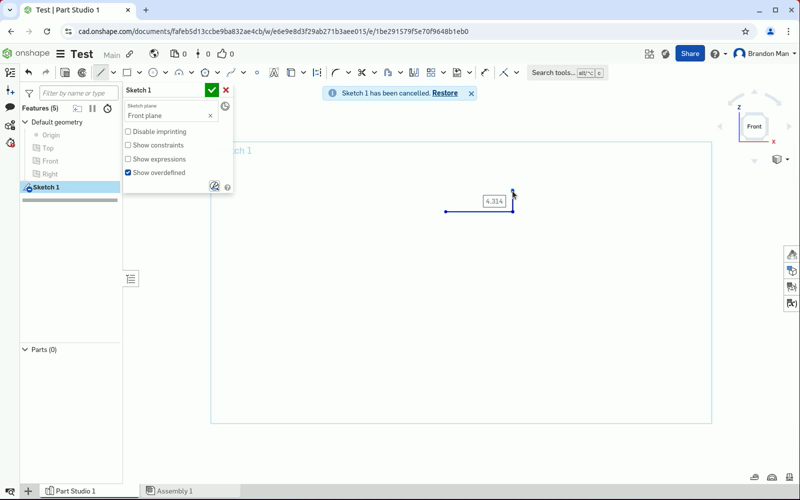
key(a)
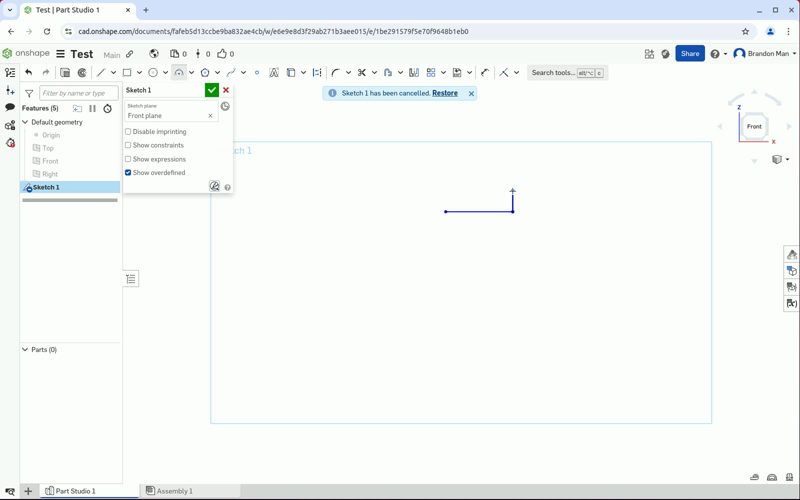
mouse_move(512, 190)
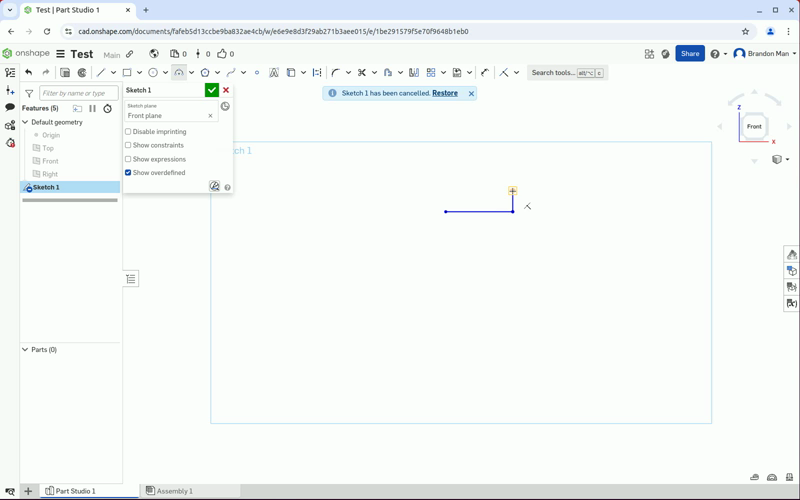
click(512, 190)
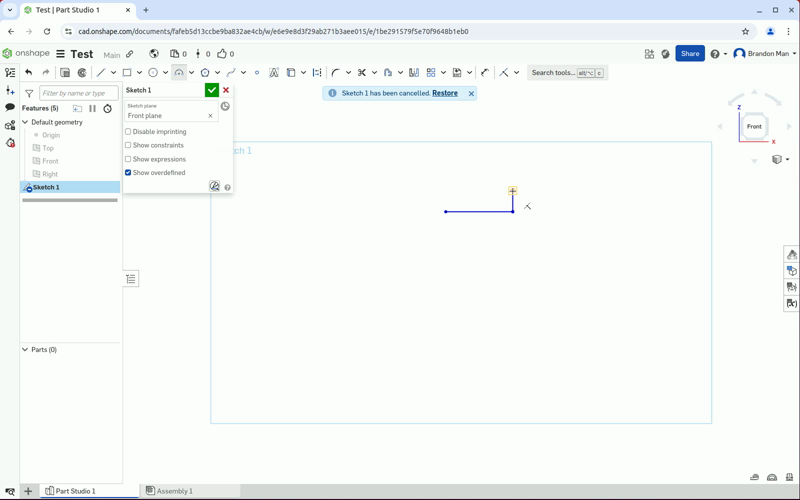
key_down(shift)
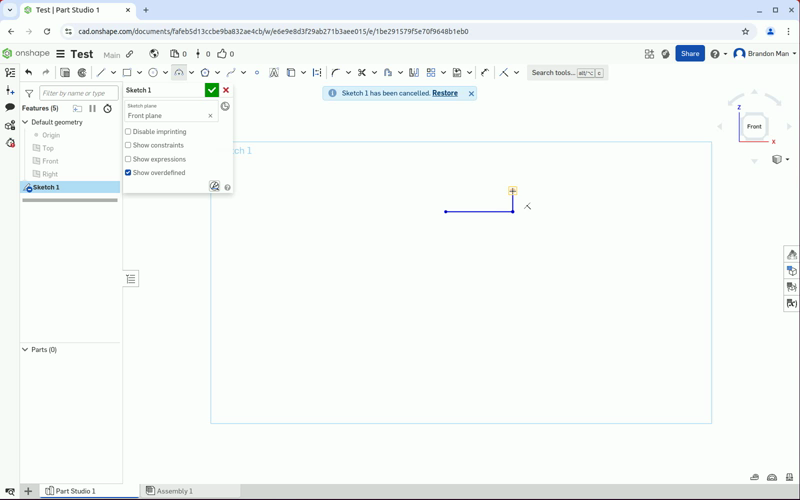
mouse_move(492, 170)
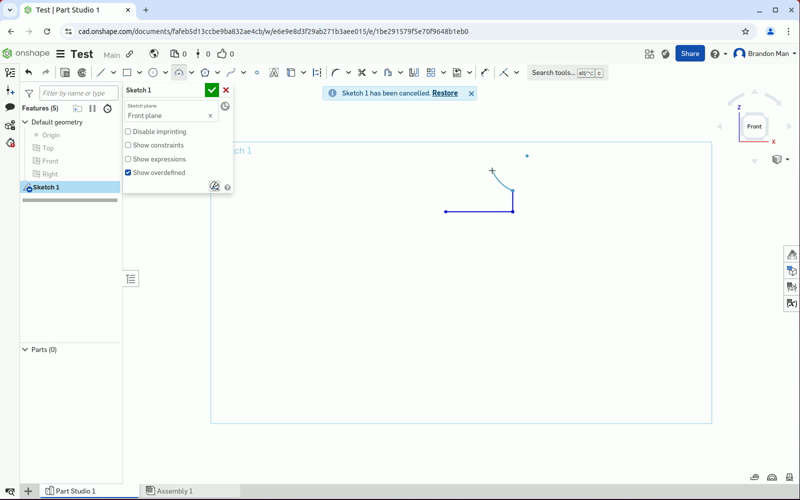
click(492, 170)
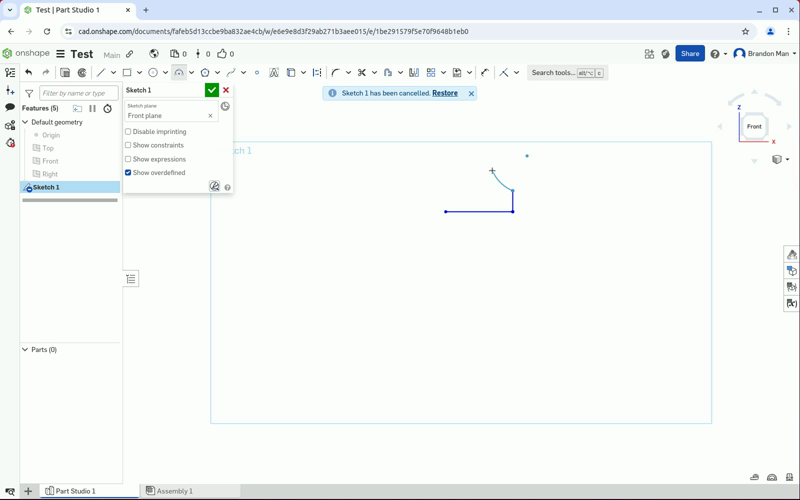
mouse_move(498, 184)
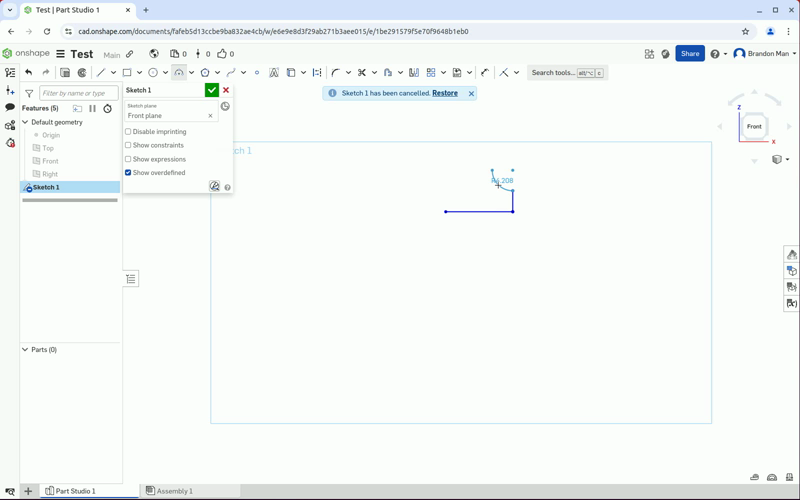
click(498, 184)
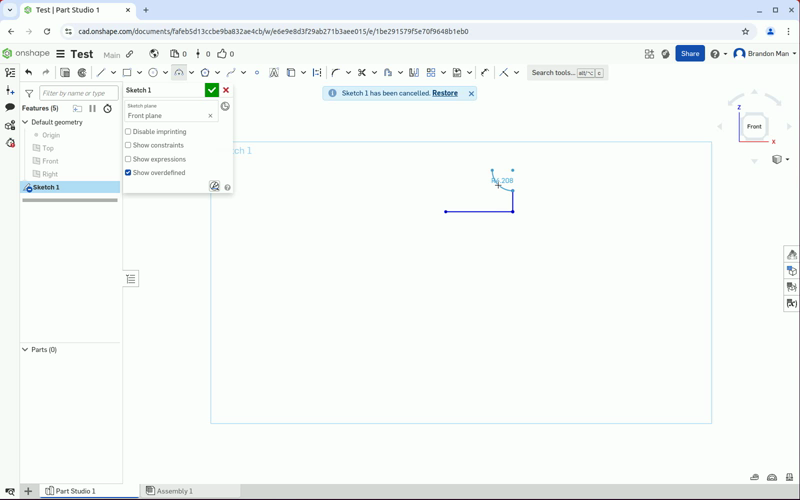
key_up(shift)
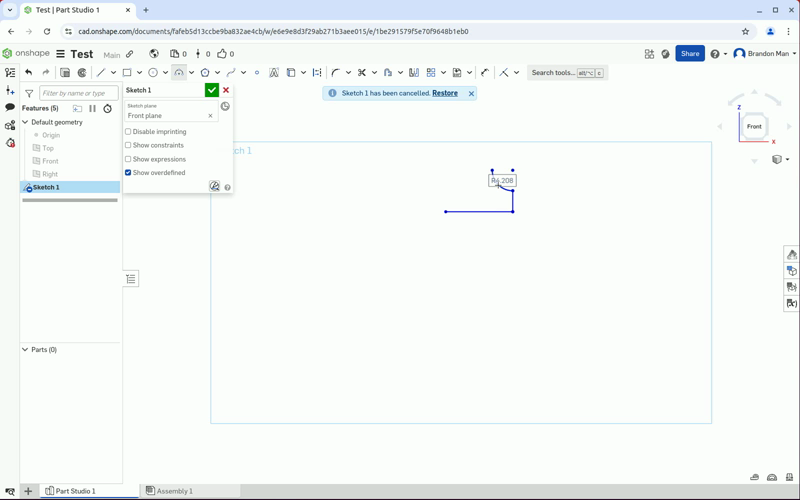
key(esc)
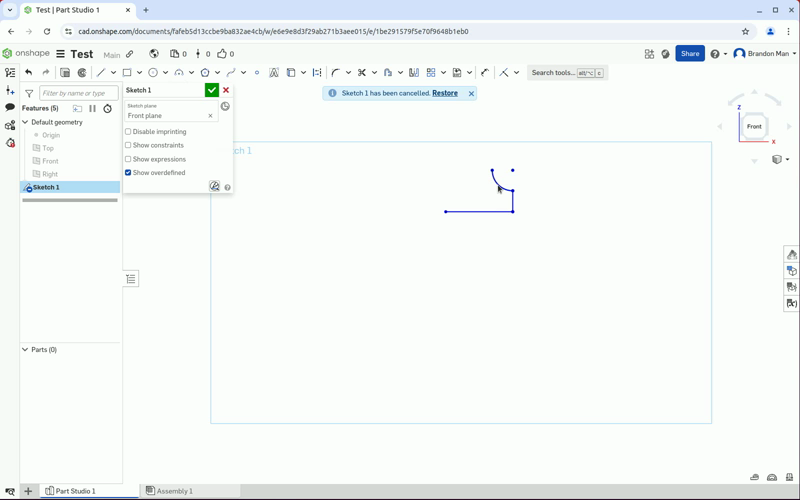
key(l)
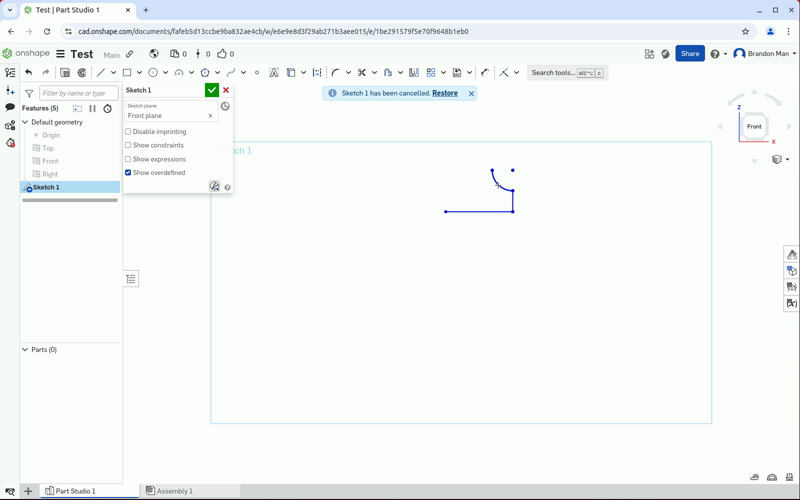
mouse_move(492, 170)
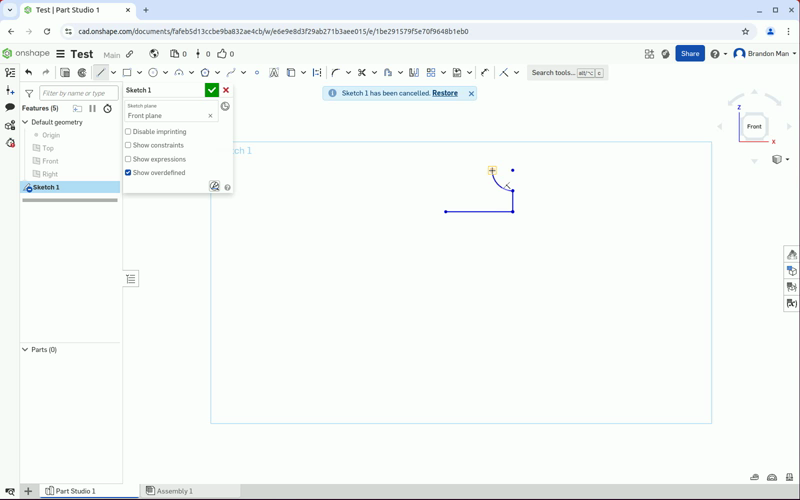
click(492, 170)
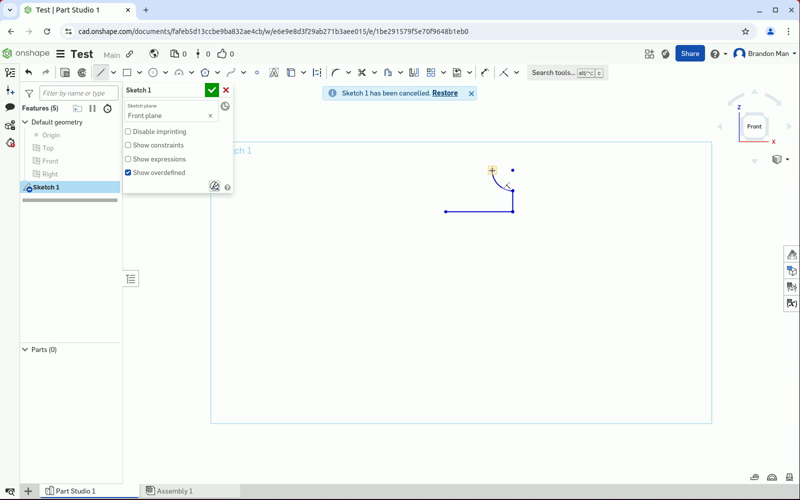
key_down(shift)
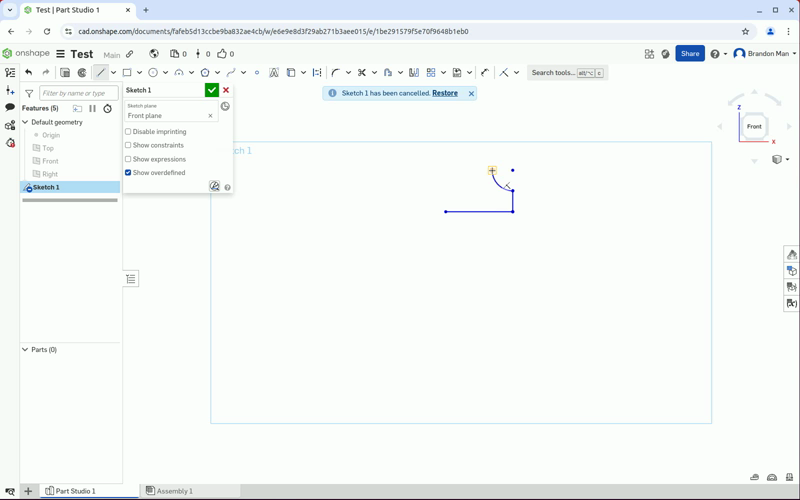
mouse_move(522, 170)
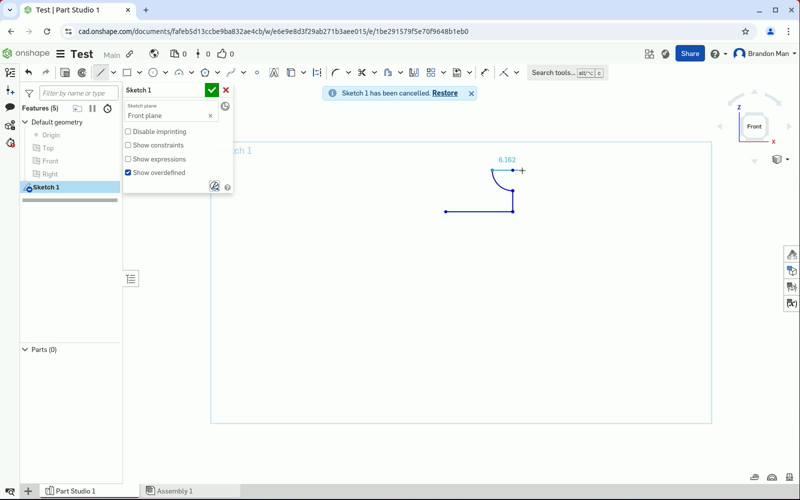
mouse_move(445, 170)
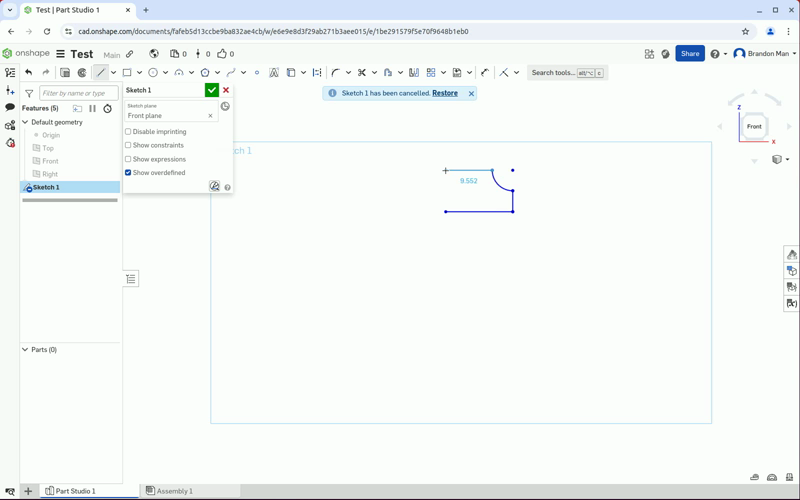
click(445, 170)
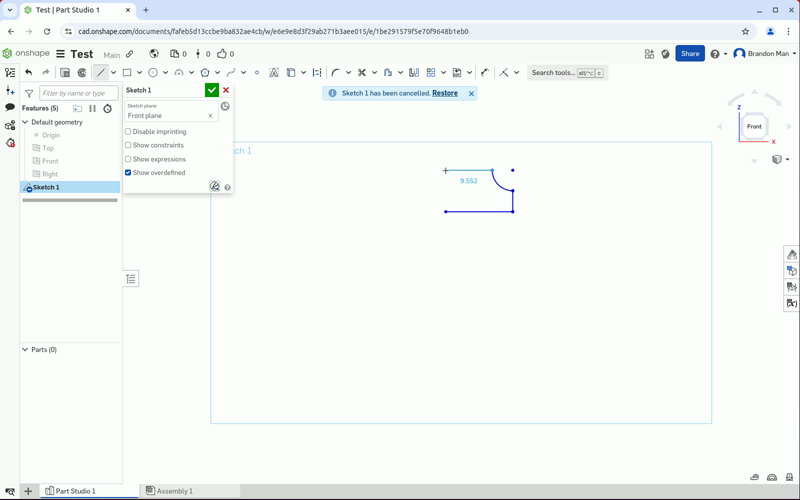
key_up(shift)
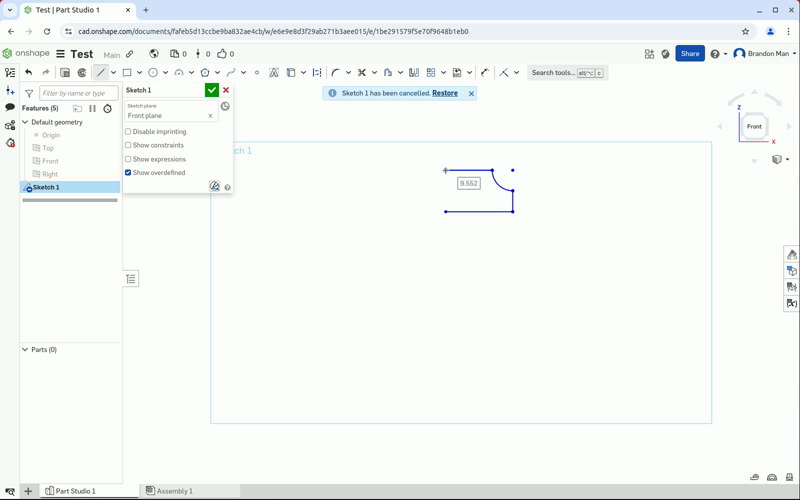
key(esc)
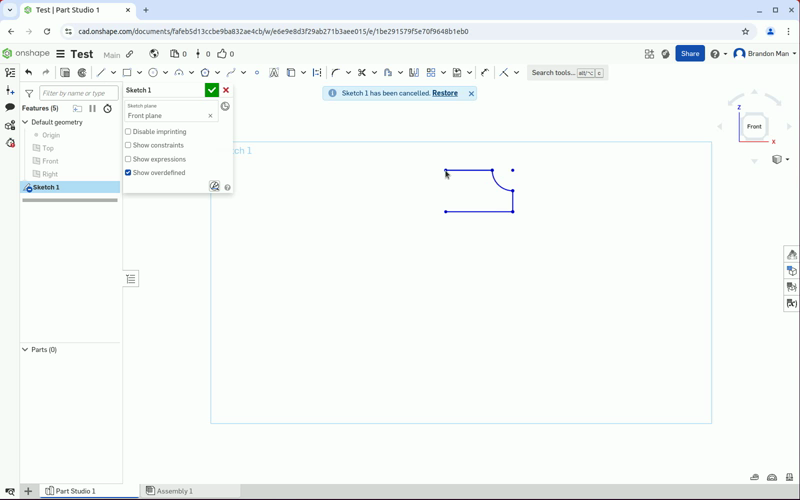
key(a)
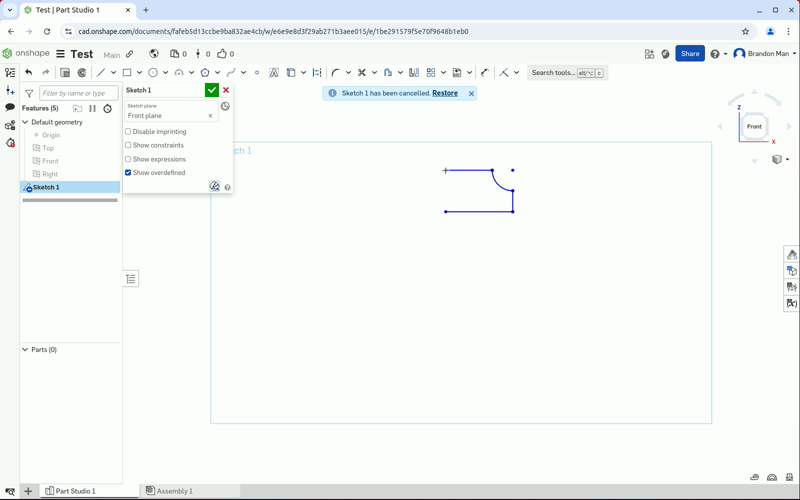
mouse_move(445, 170)
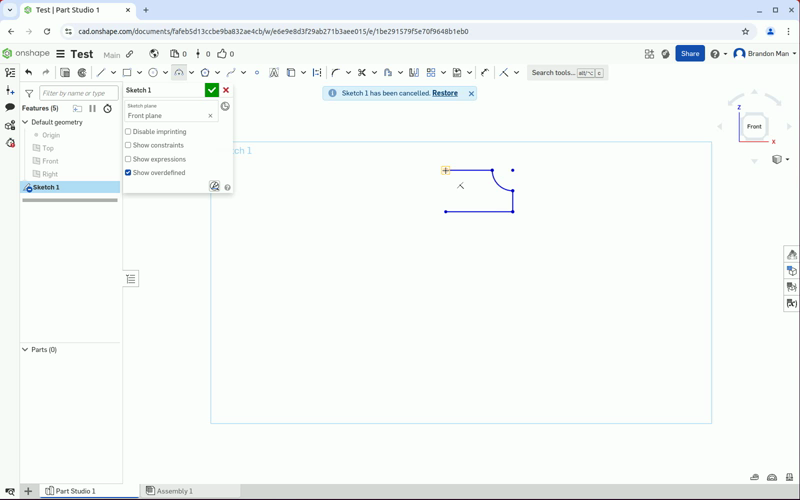
click(445, 170)
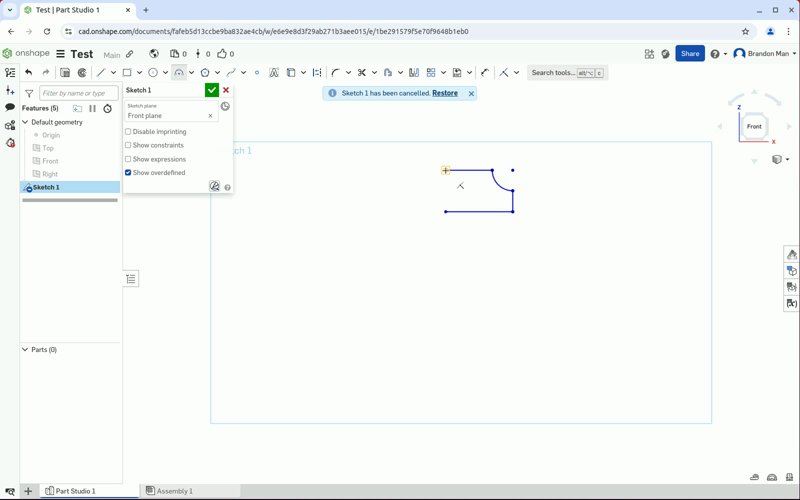
mouse_move(445, 211)
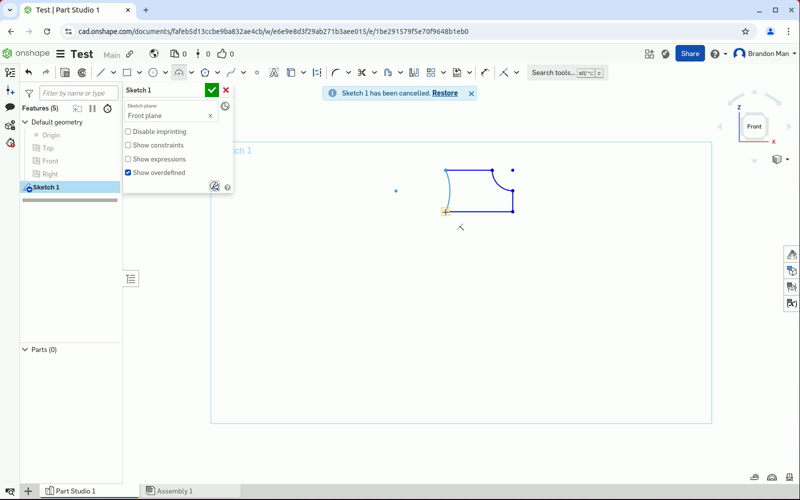
click(445, 211)
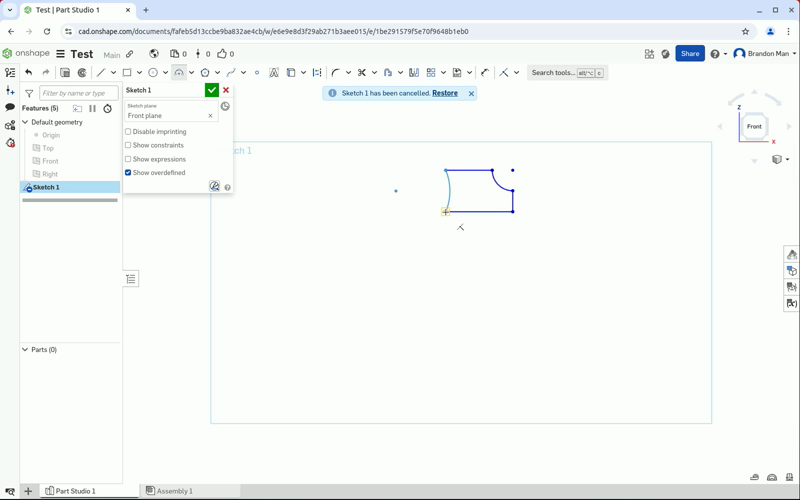
key_down(shift)
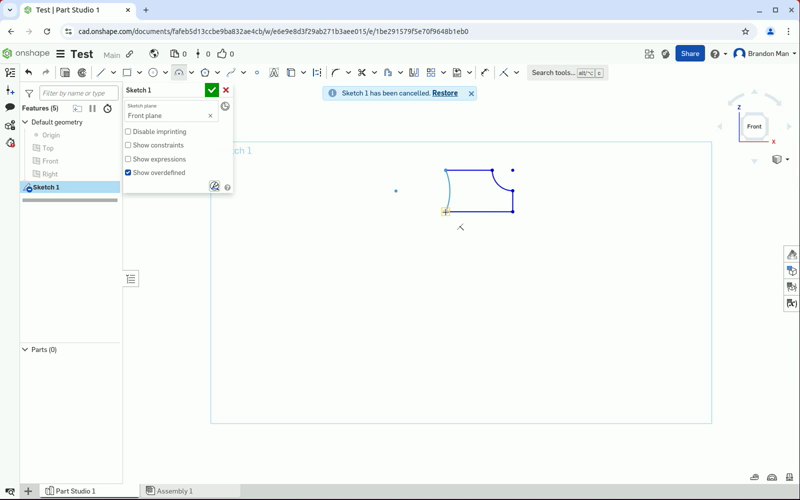
mouse_move(465, 190)
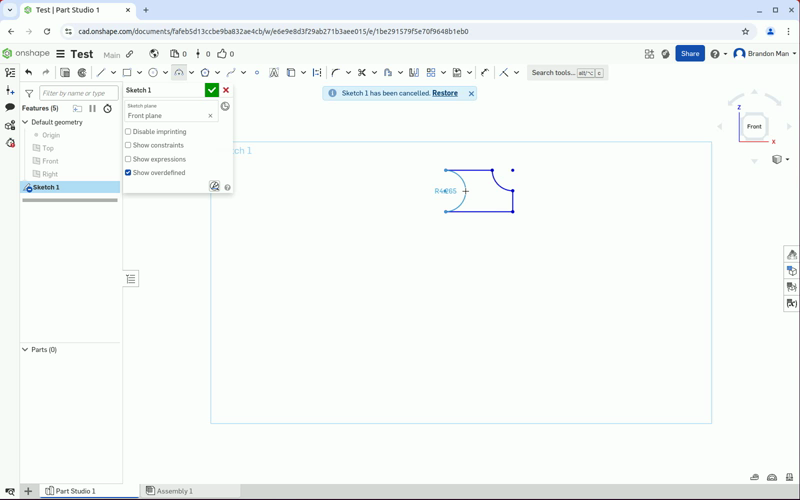
click(465, 190)
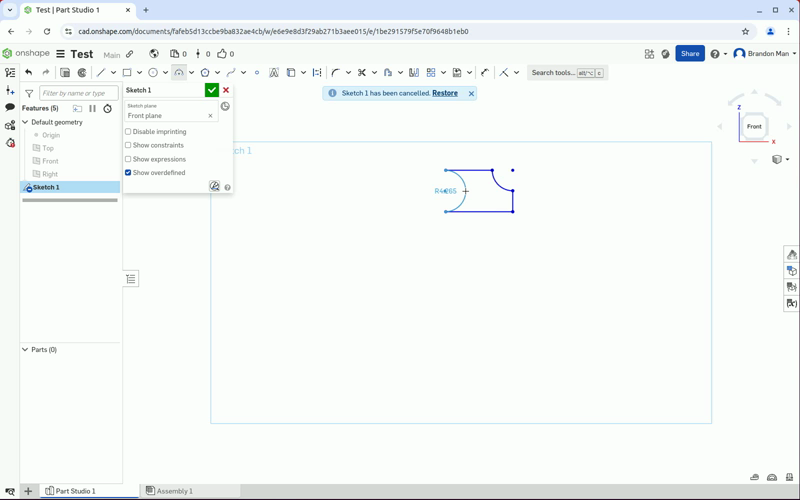
key_up(shift)
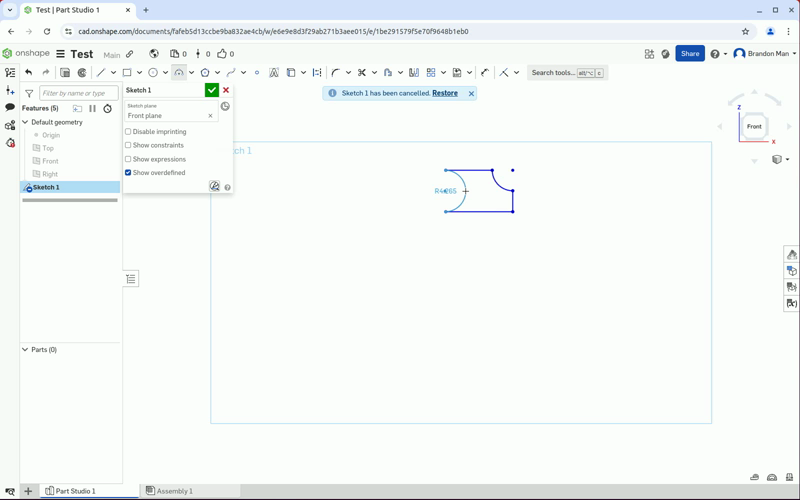
key(esc)
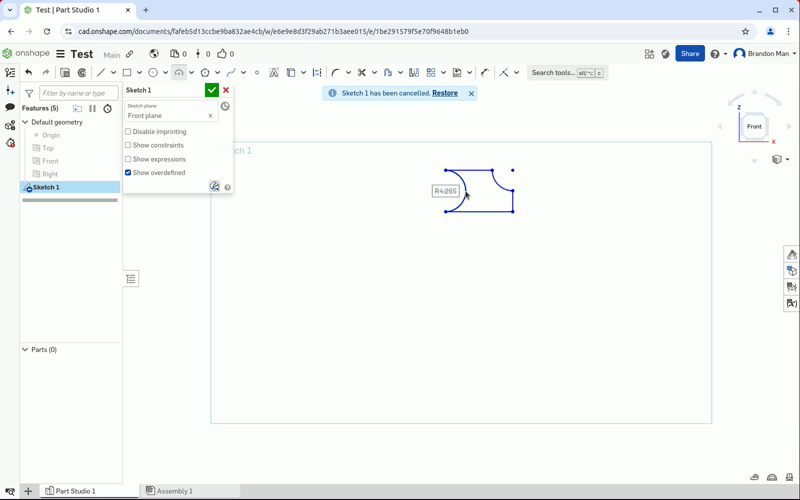
mouse_move(485, 190)
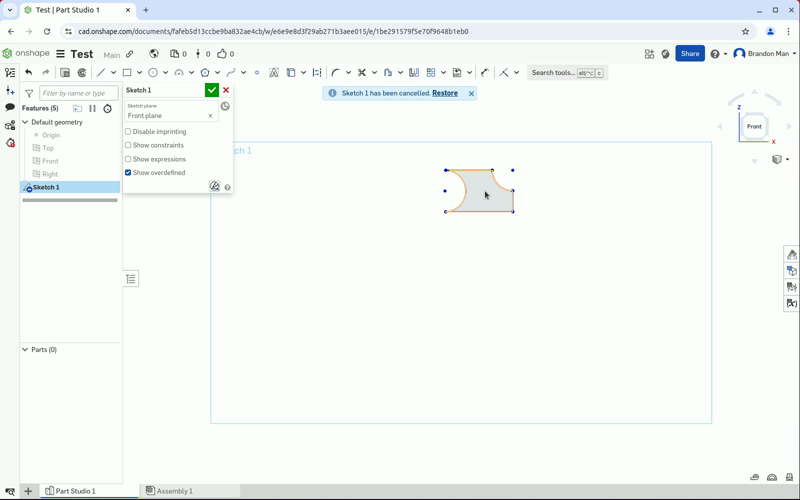
scroll(6)
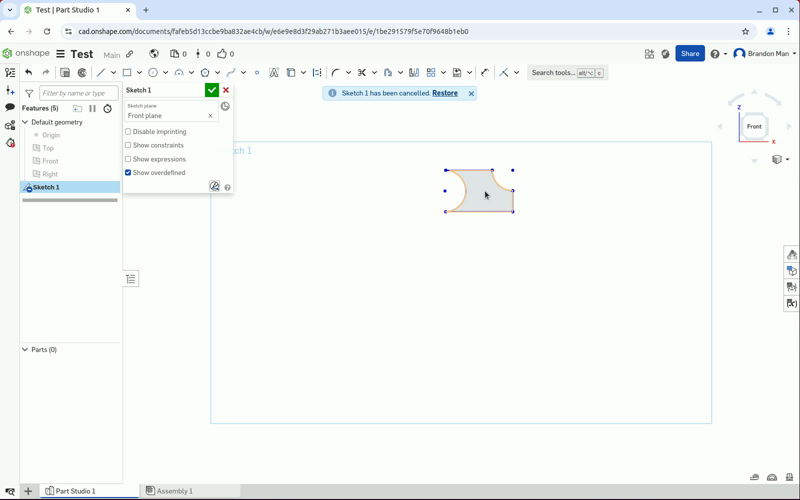
scroll(6)
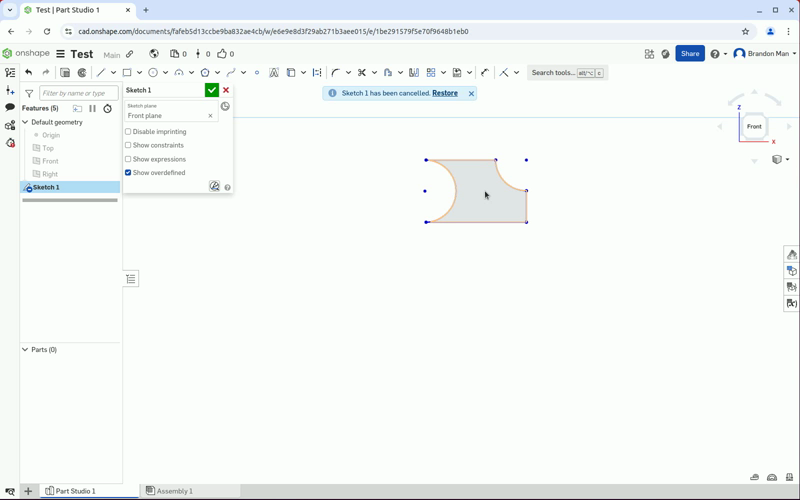
scroll(6)
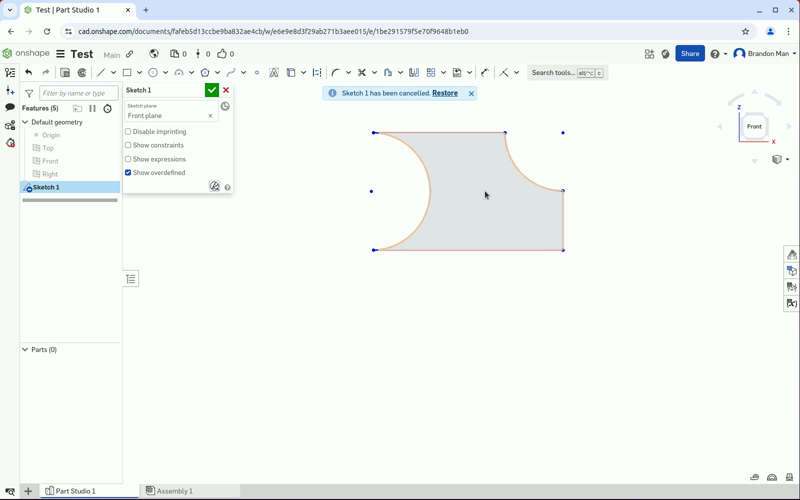
scroll(6)
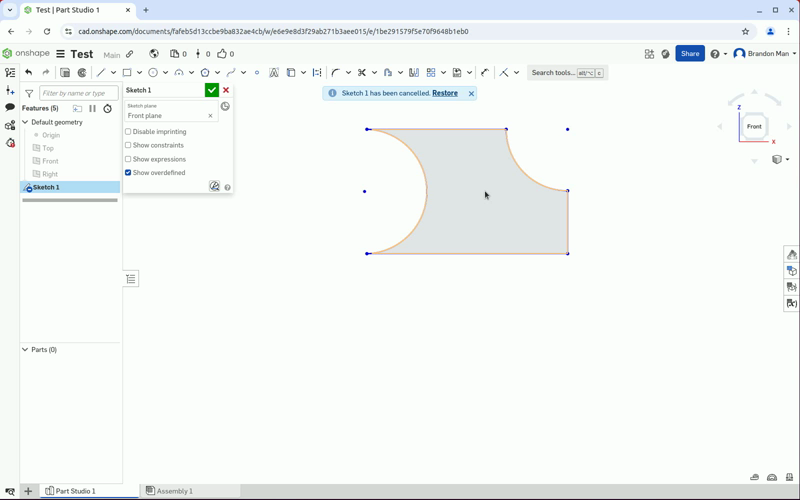
scroll(6)
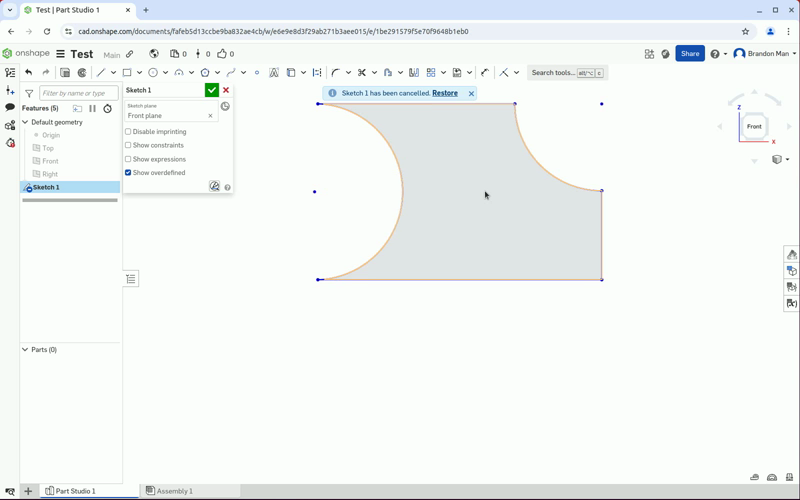
scroll(6)
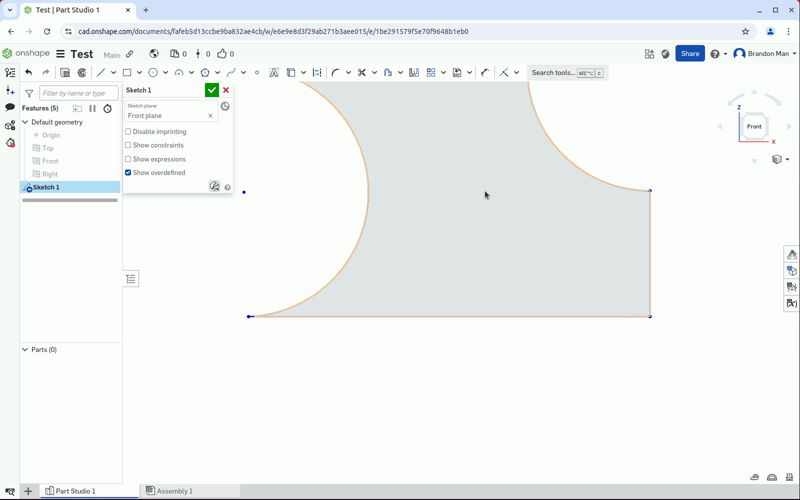
scroll(6)
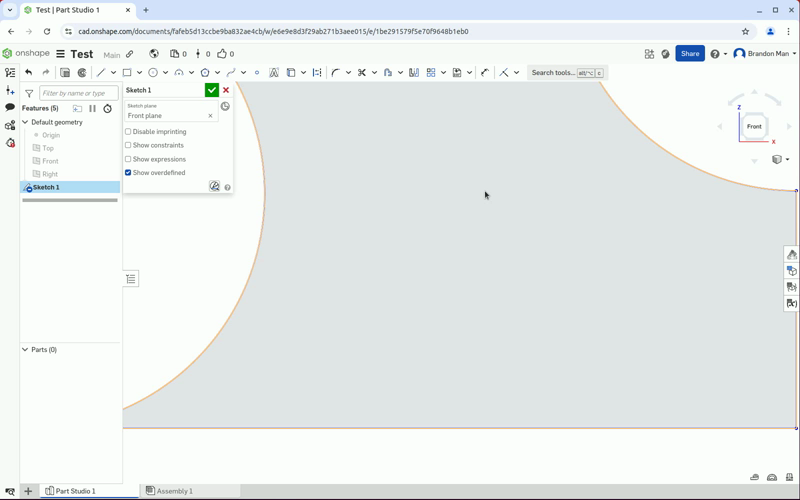
click(485, 190)
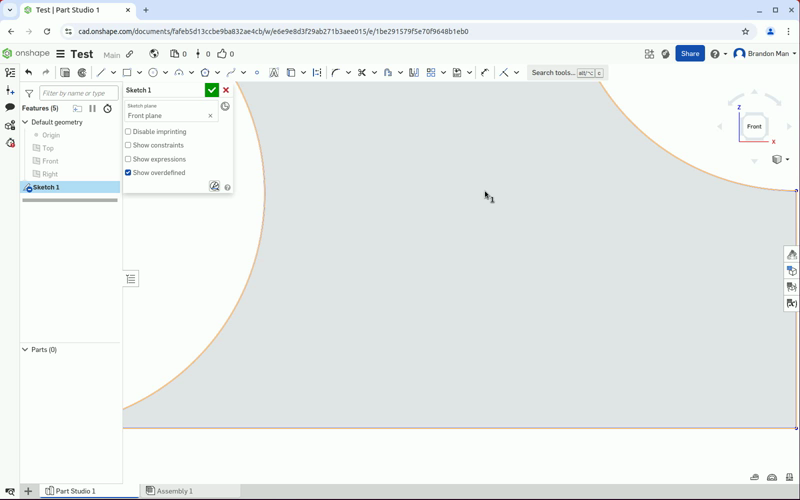
scroll(-6)
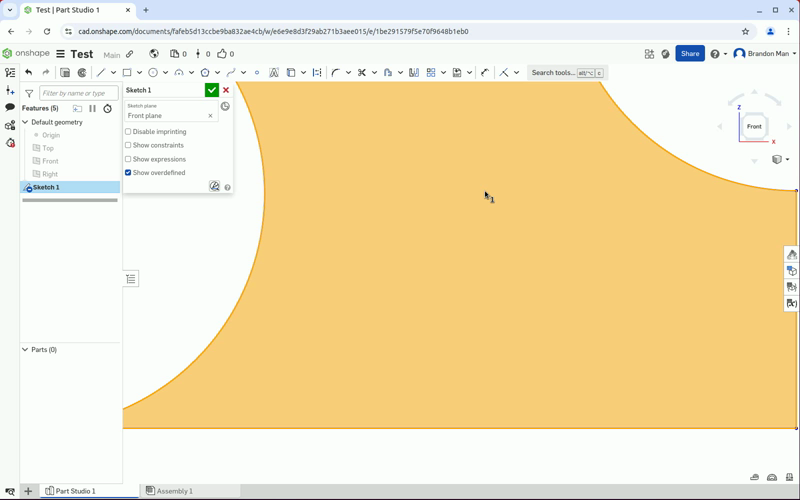
scroll(-6)
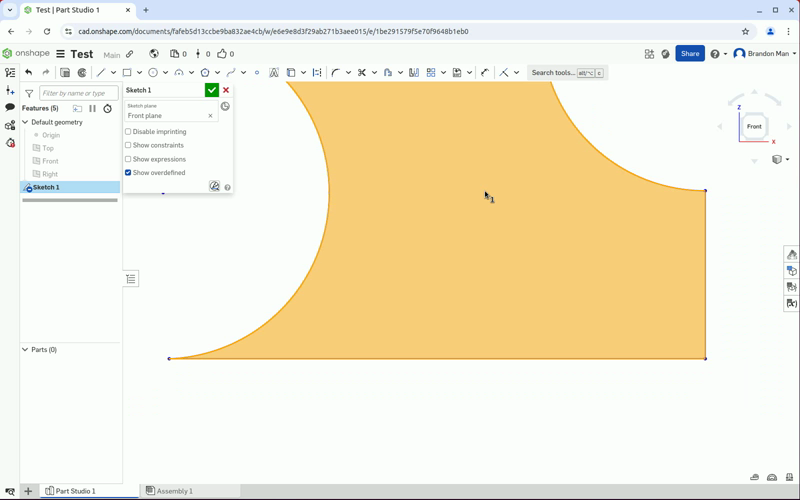
scroll(-6)
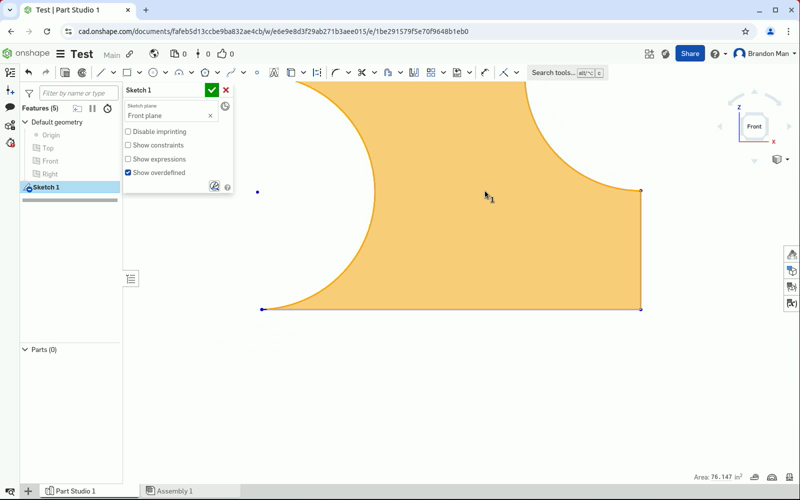
scroll(-6)
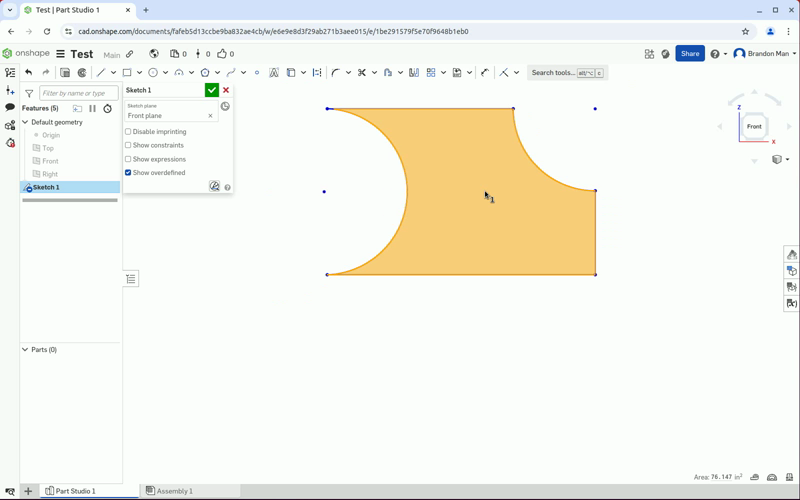
scroll(-6)
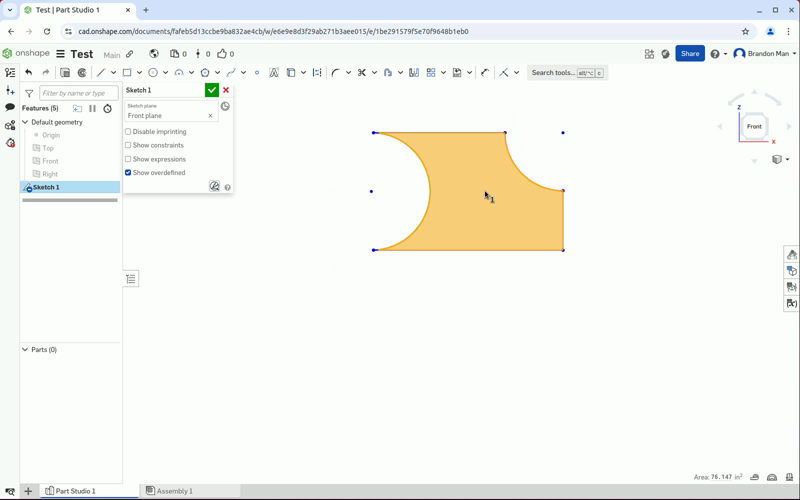
scroll(-6)
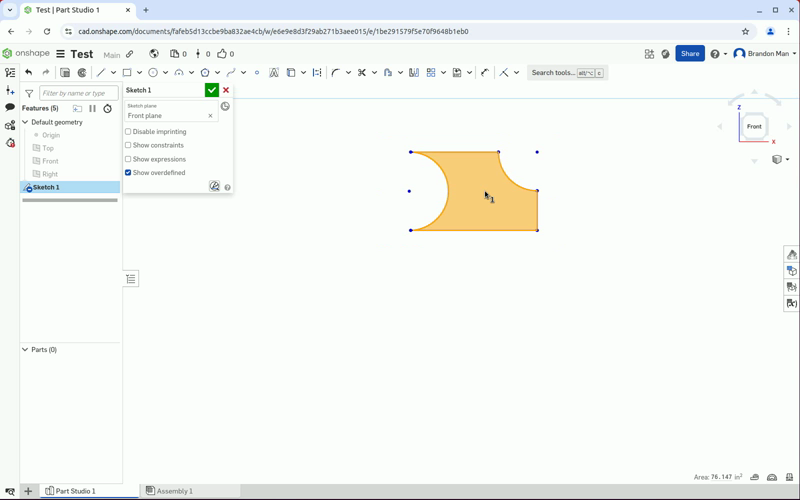
scroll(-6)
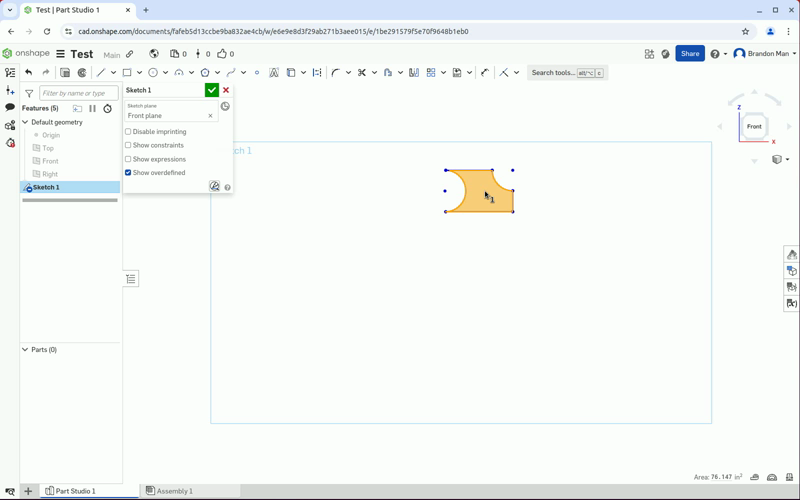
mouse_move(73, 352)
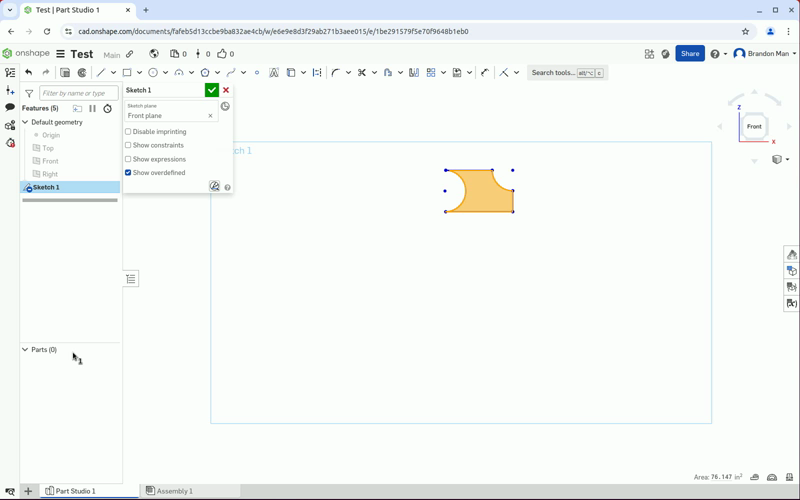
key(shift+y)
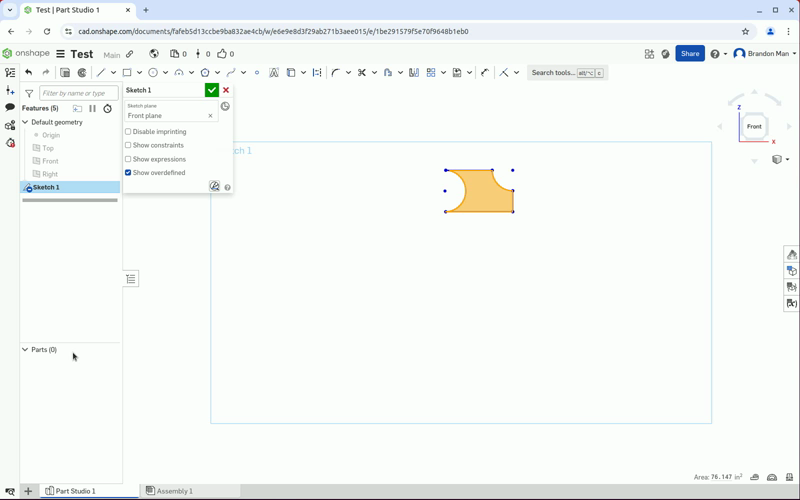
key(shift+e)
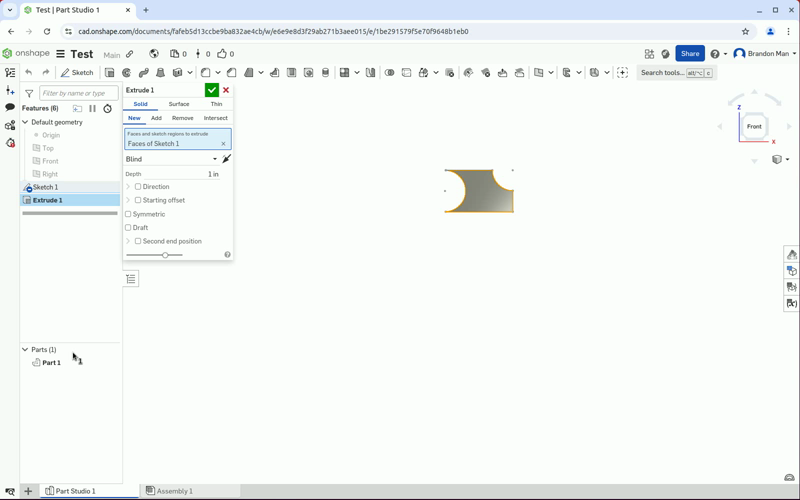
mouse_move(143, 106)
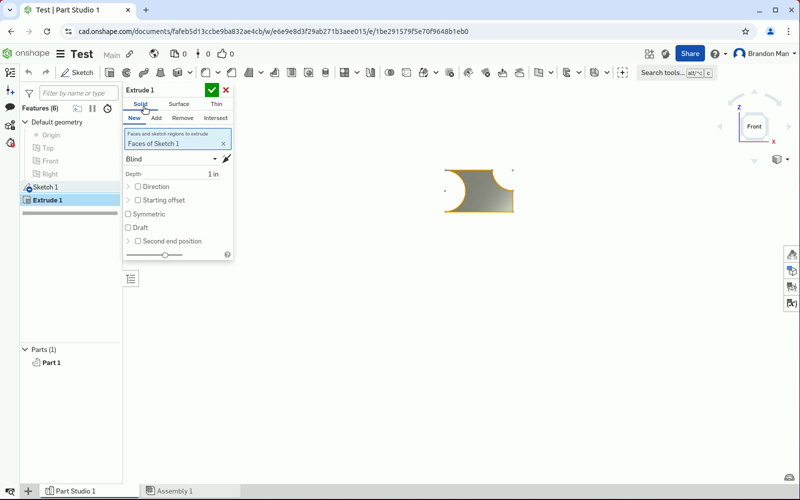
click(143, 106)
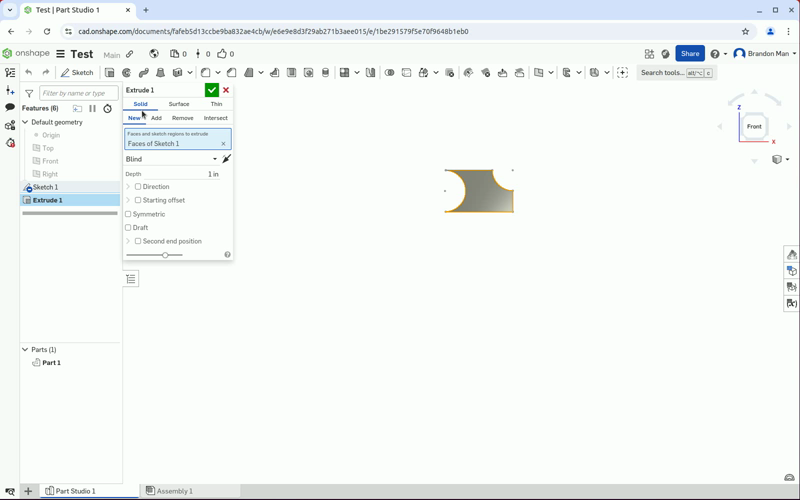
mouse_move(137, 120)
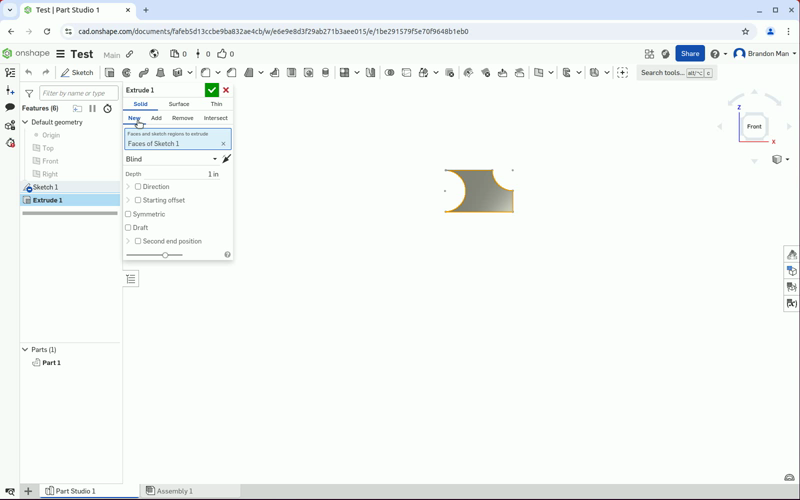
click(137, 120)
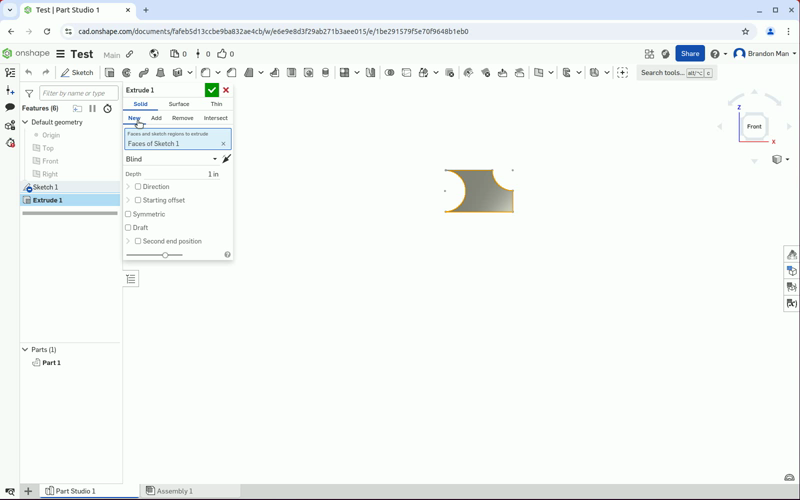
key(tab, 4)
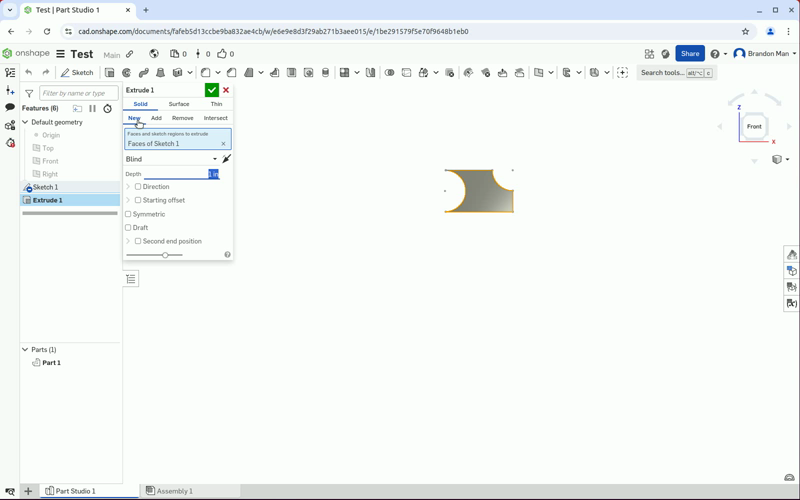
text(3.37)
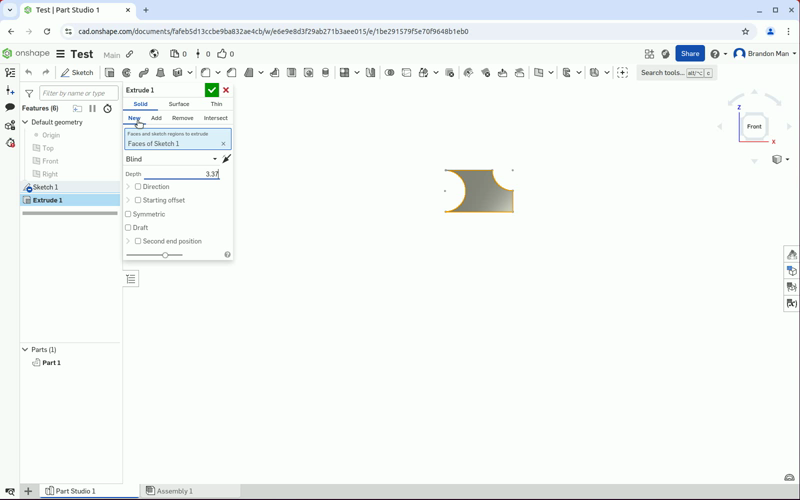
key(enter)
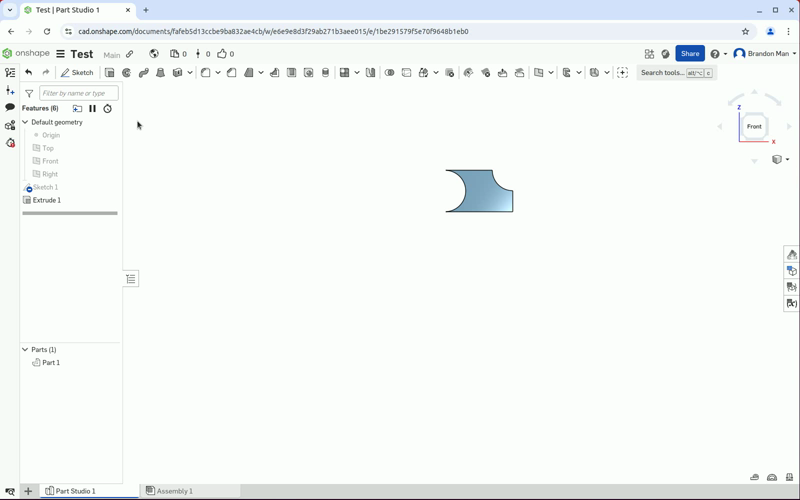
key(shift+h)
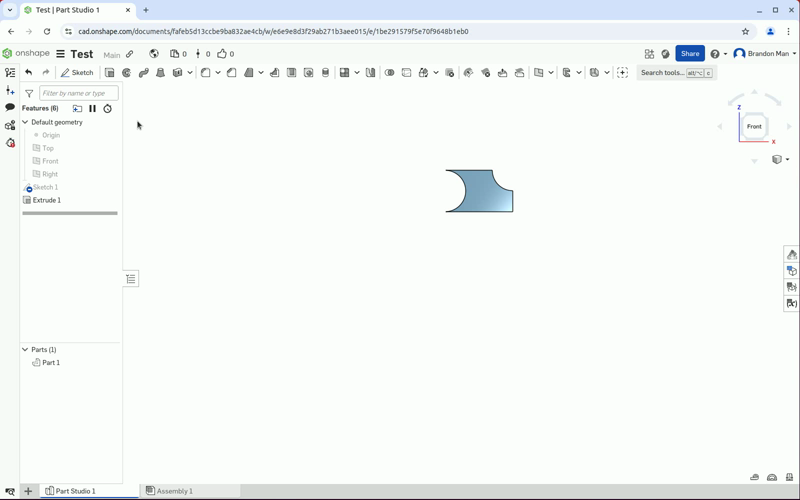
key(shift+h)
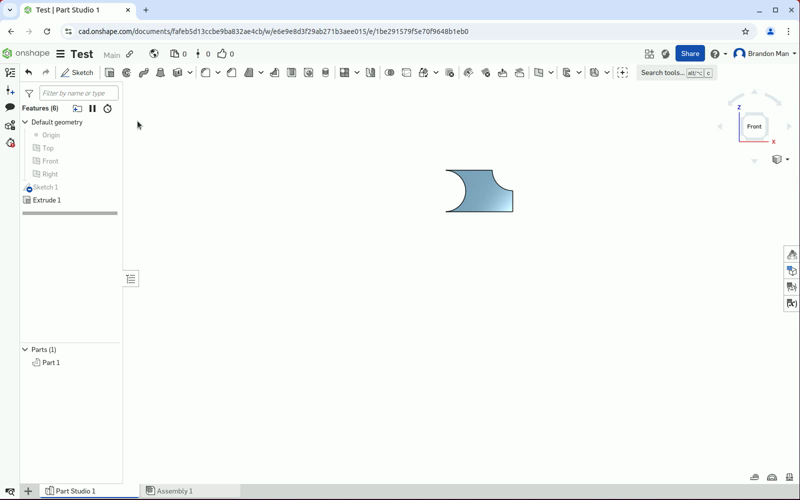
mouse_move(73, 189)
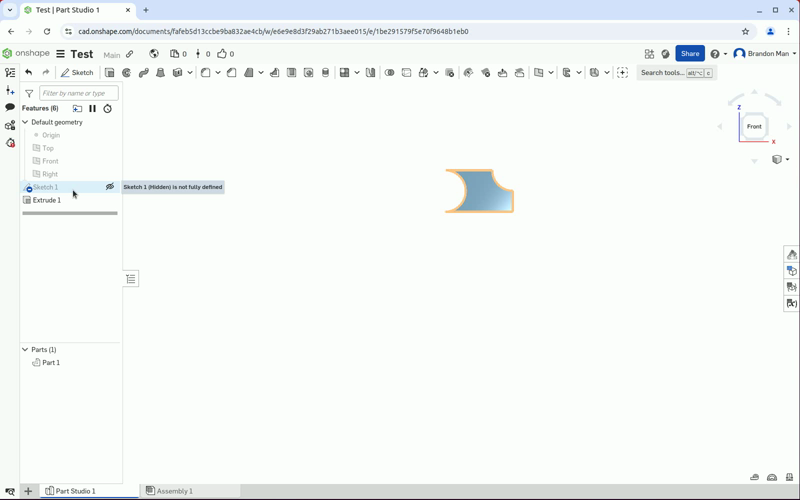
click(73, 189)
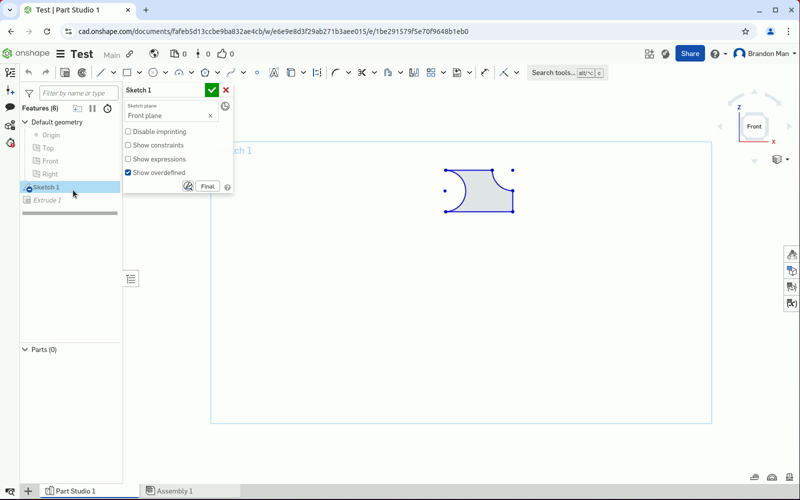
mouse_move(229, 92)
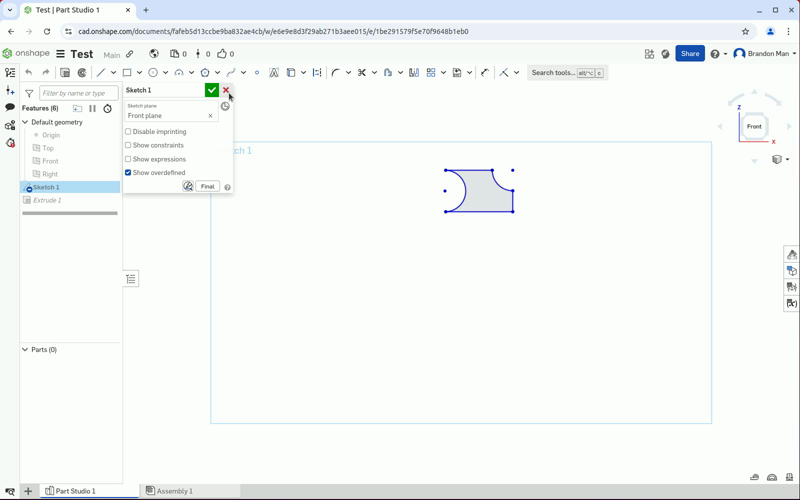
click(229, 92)
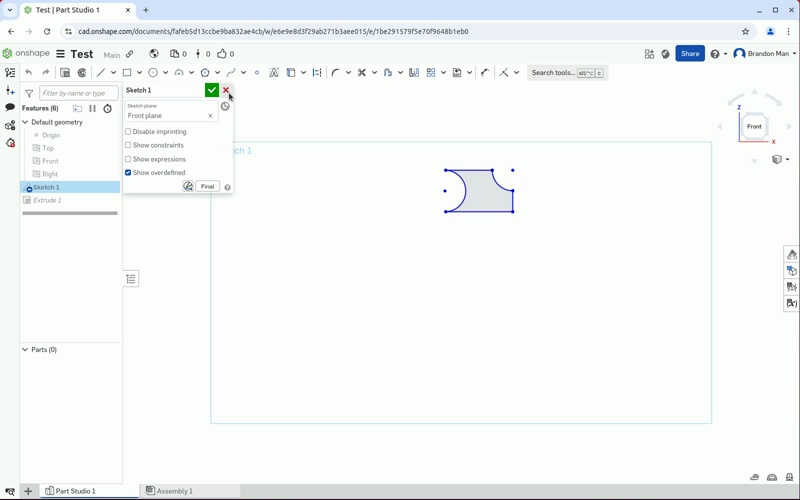
key(shift+s)
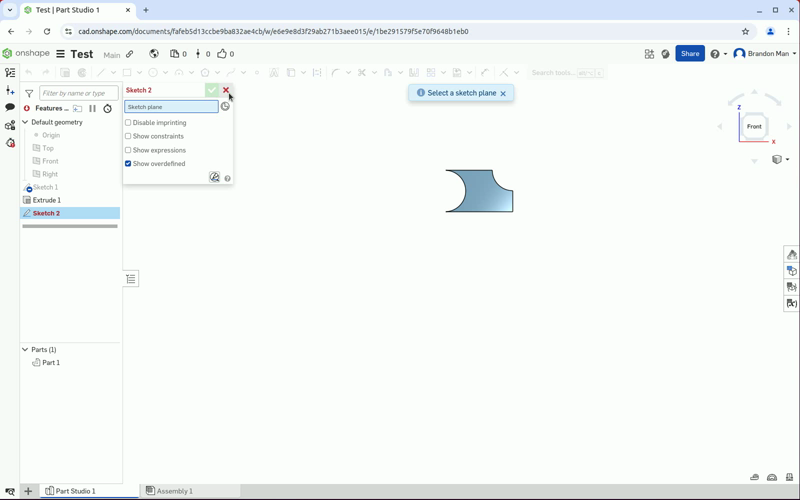
mouse_move(73, 163)
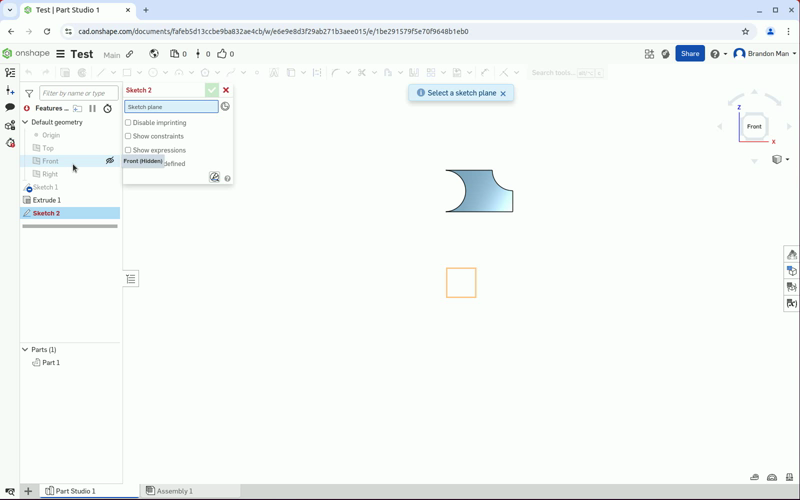
click(73, 163)
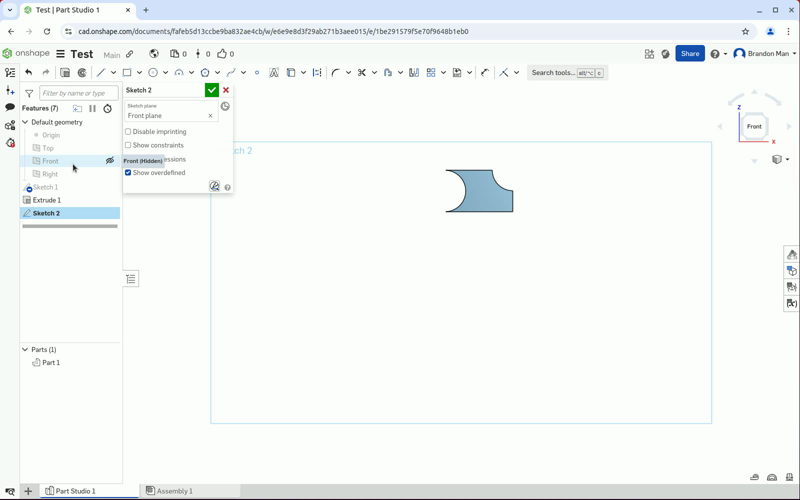
mouse_move(73, 352)
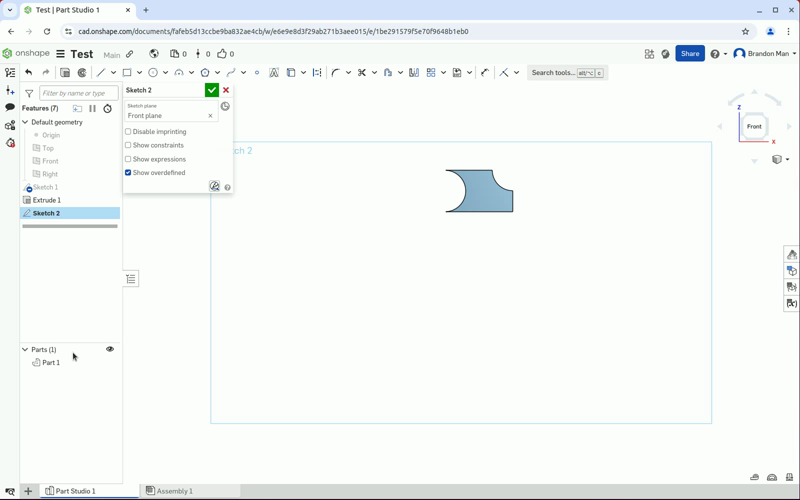
key(y)
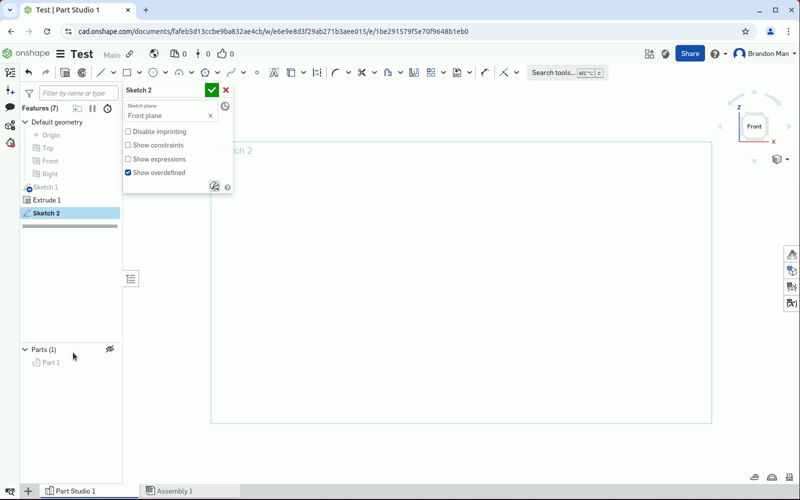
key(a)
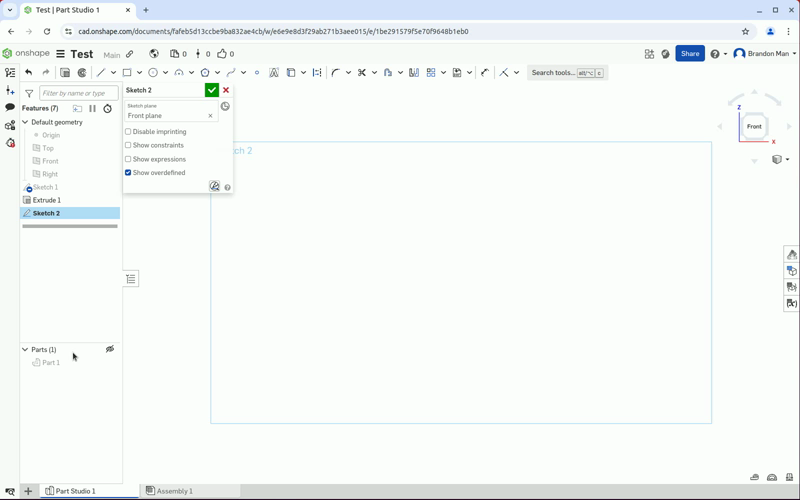
key_down(shift)
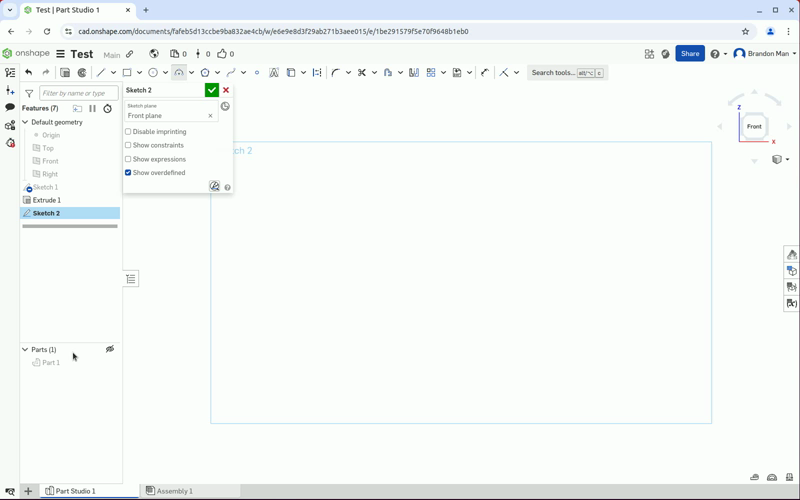
mouse_move(445, 211)
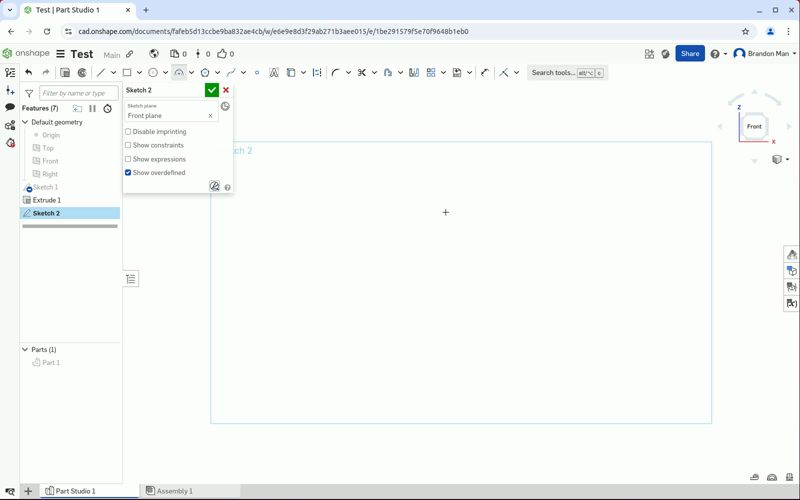
click(445, 211)
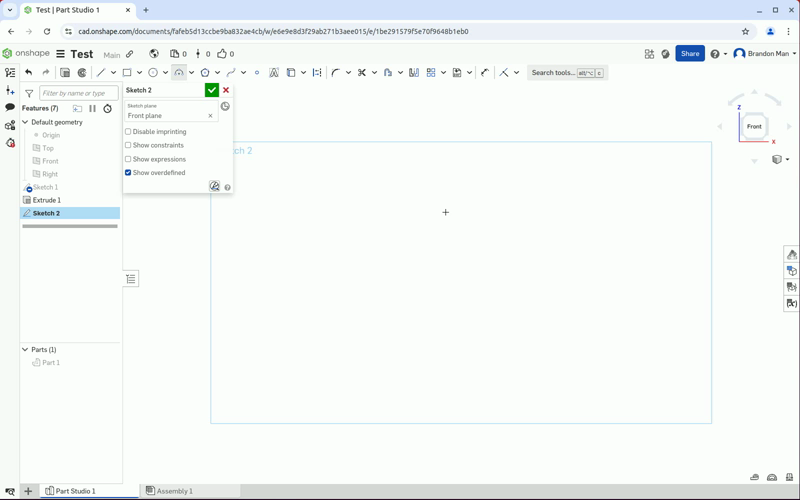
key_up(shift)
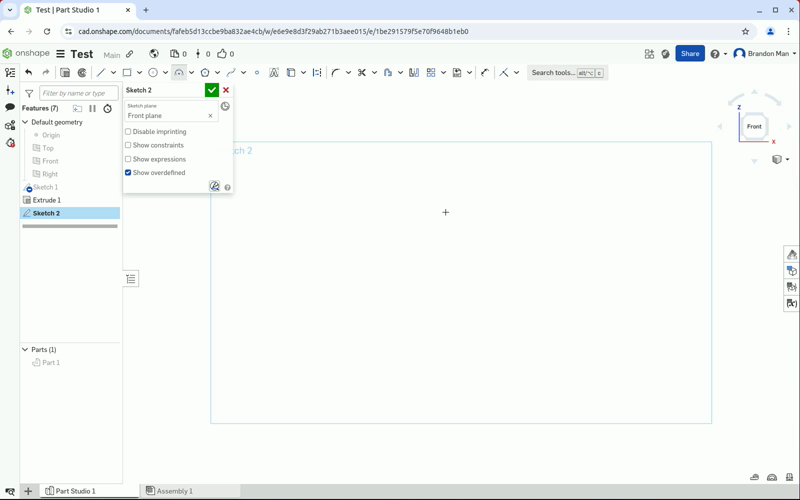
key_down(shift)
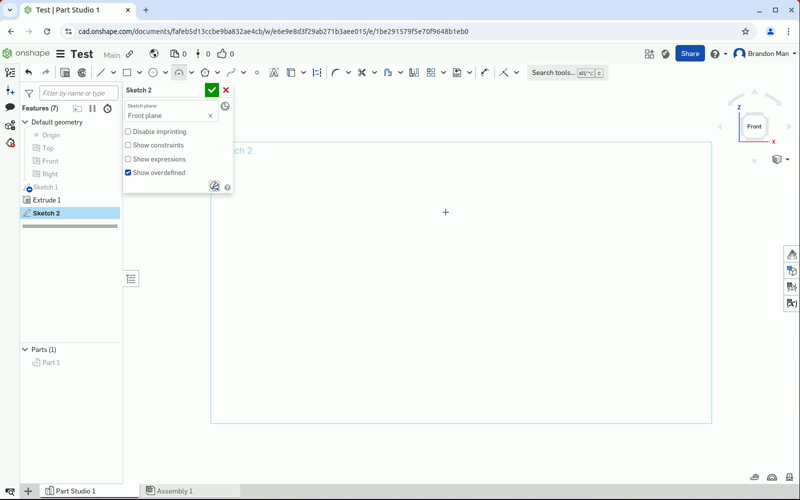
mouse_move(445, 170)
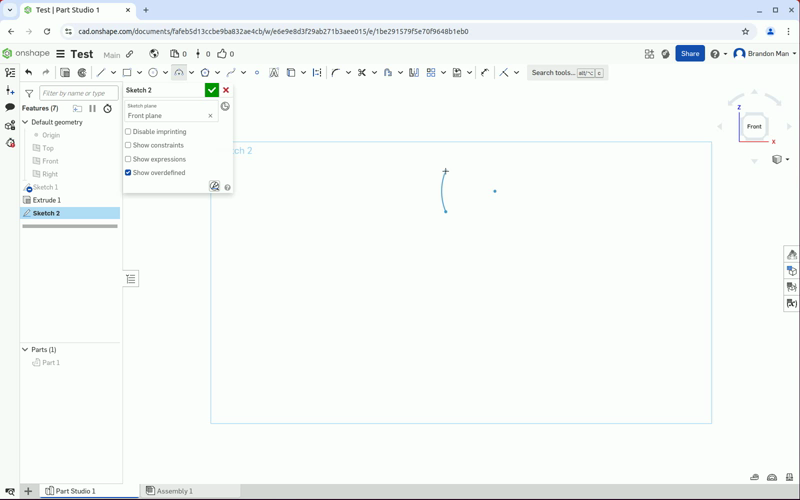
click(445, 170)
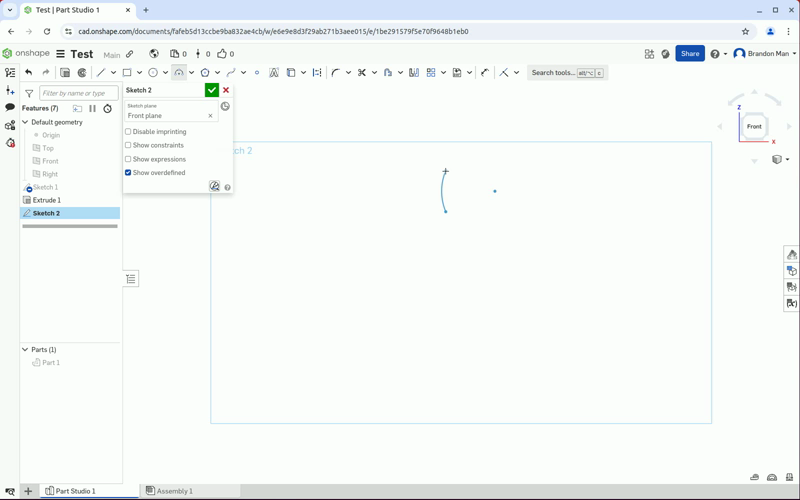
mouse_move(465, 191)
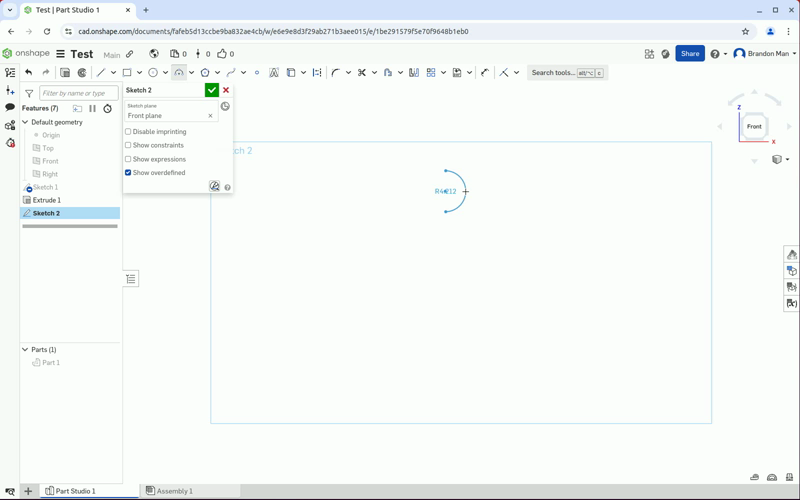
click(465, 191)
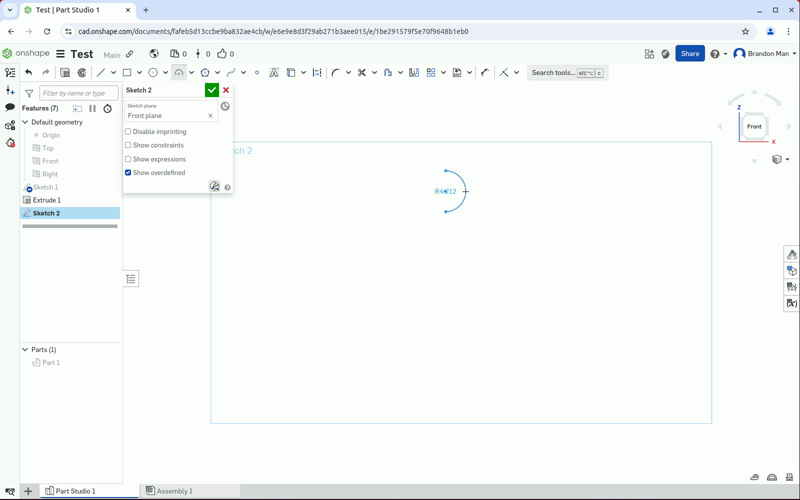
key_up(shift)
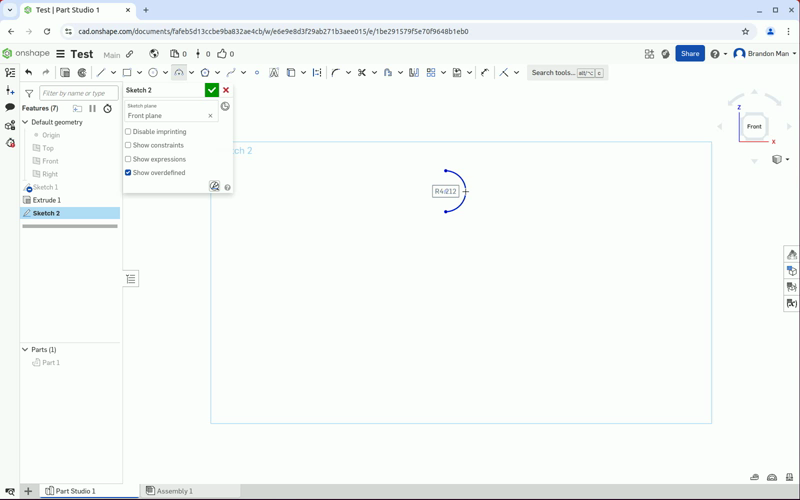
key(esc)
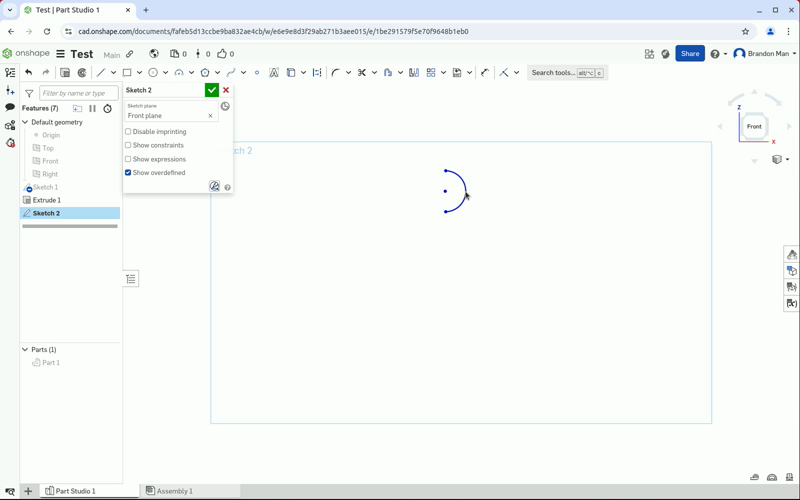
key(l)
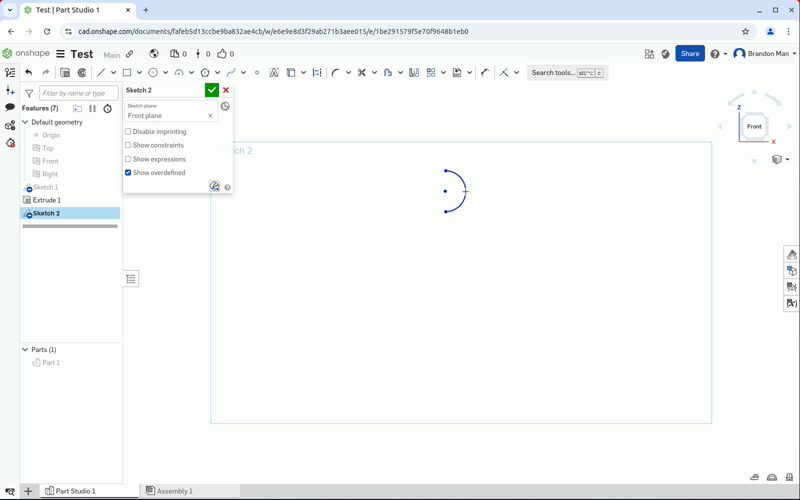
mouse_move(445, 170)
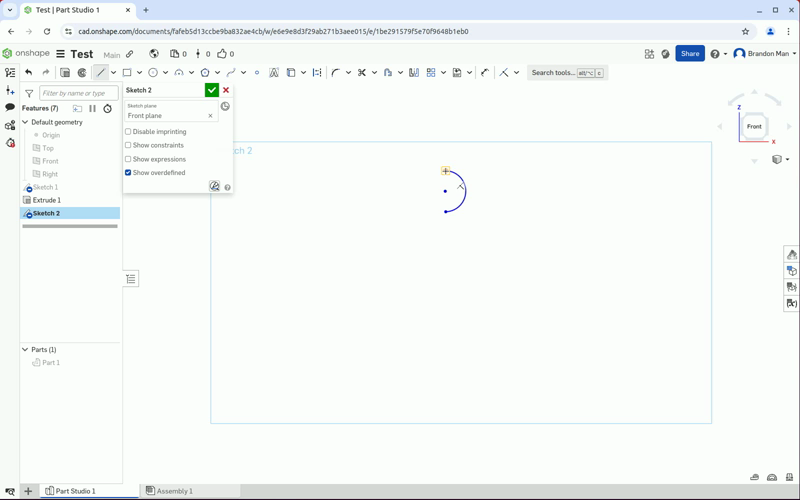
click(445, 170)
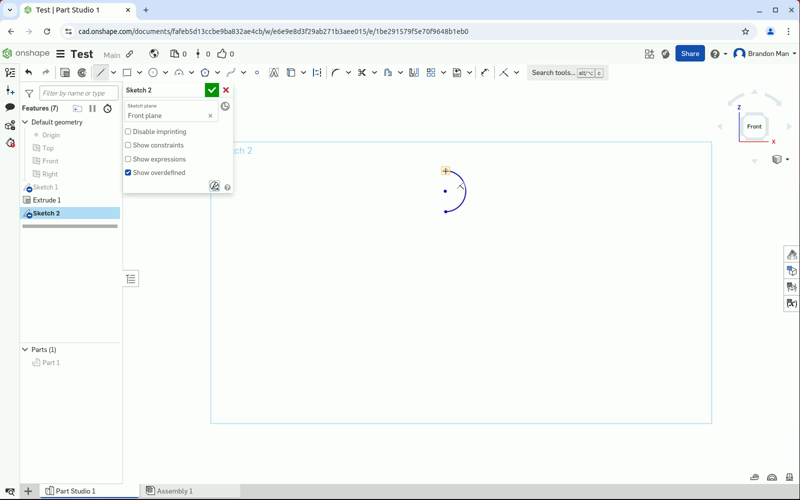
key_down(shift)
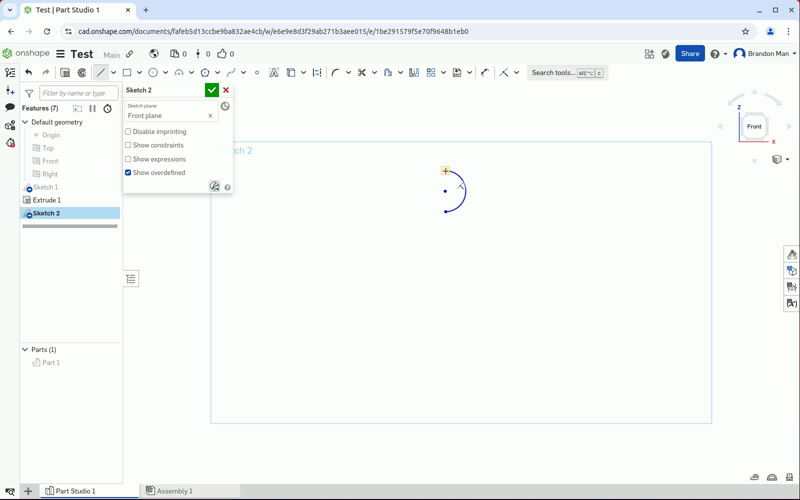
mouse_move(475, 170)
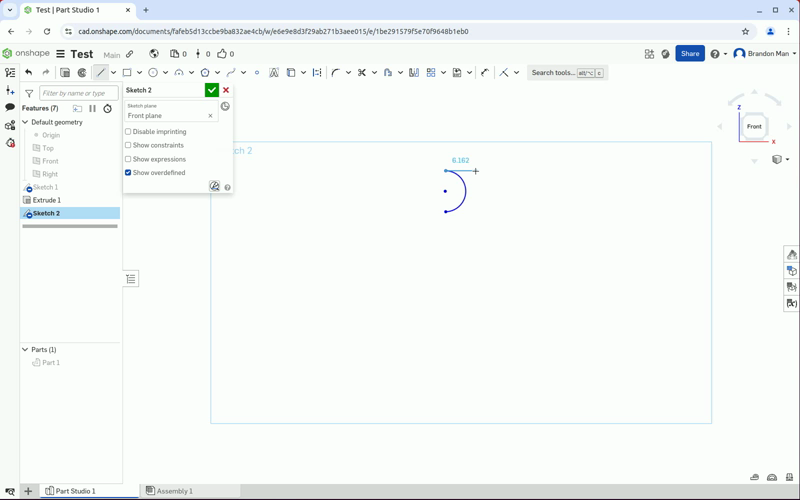
mouse_move(445, 183)
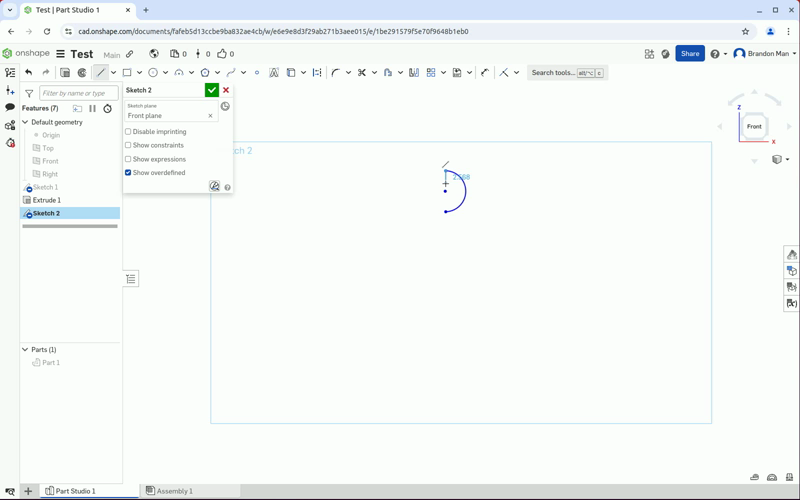
click(445, 183)
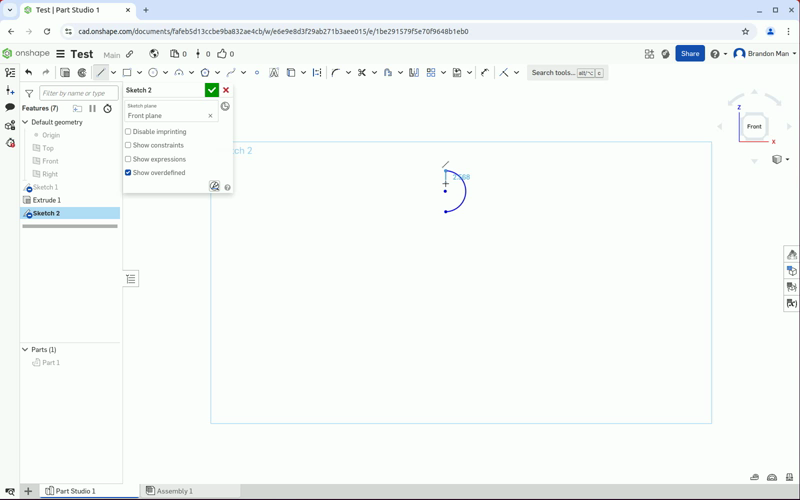
key_up(shift)
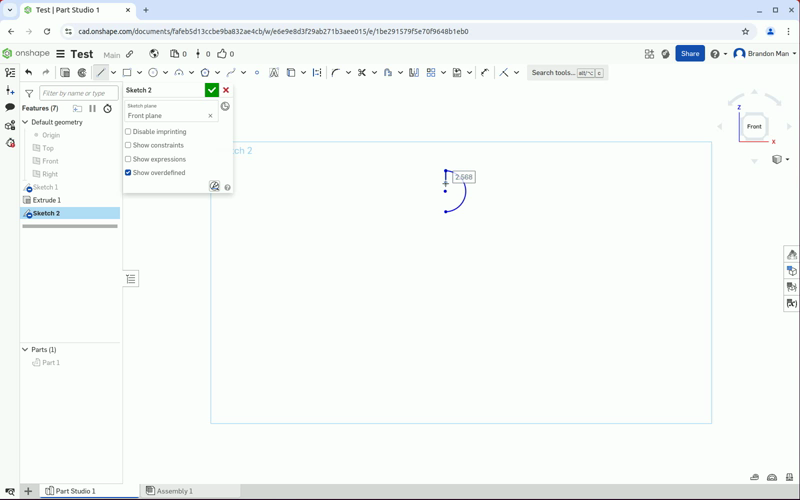
key(esc)
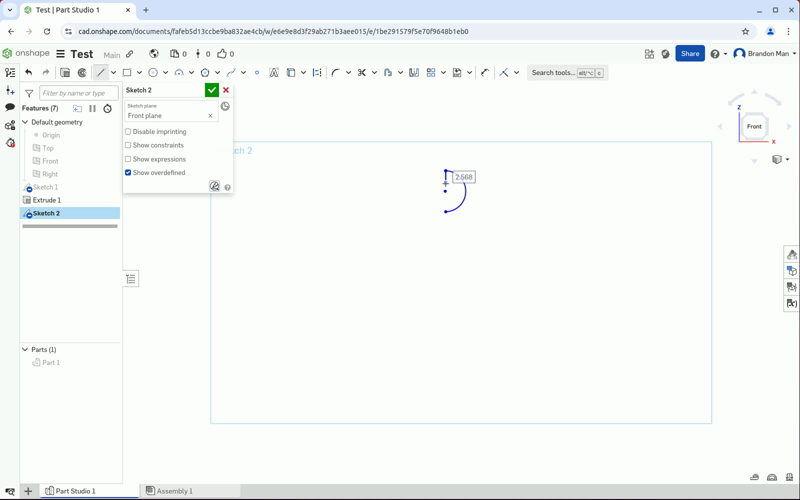
key(a)
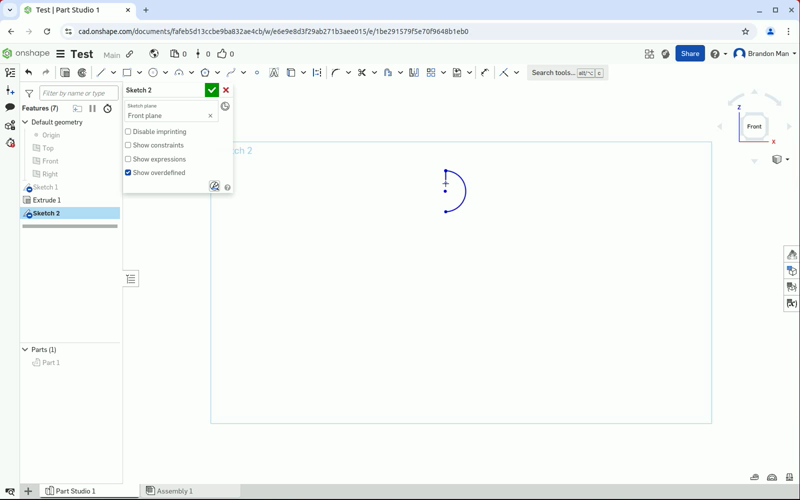
mouse_move(445, 183)
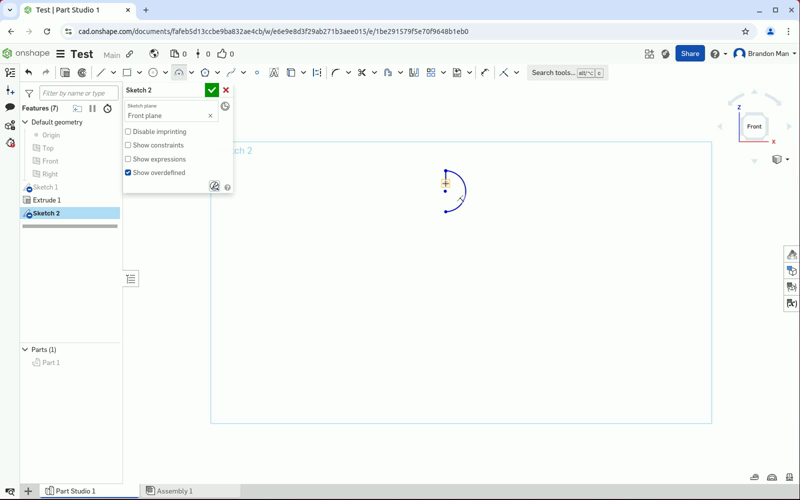
click(445, 183)
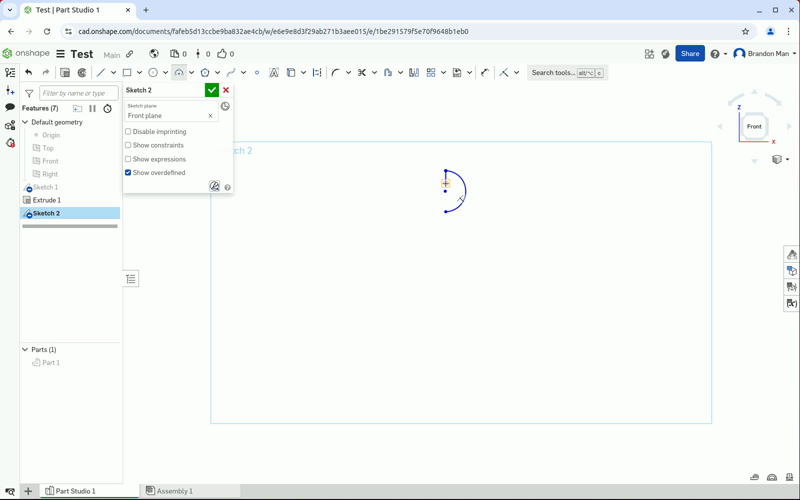
key_down(shift)
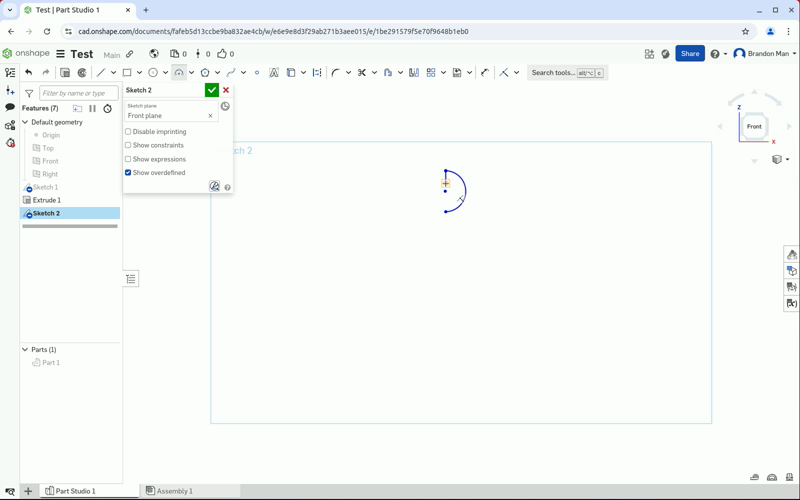
mouse_move(445, 199)
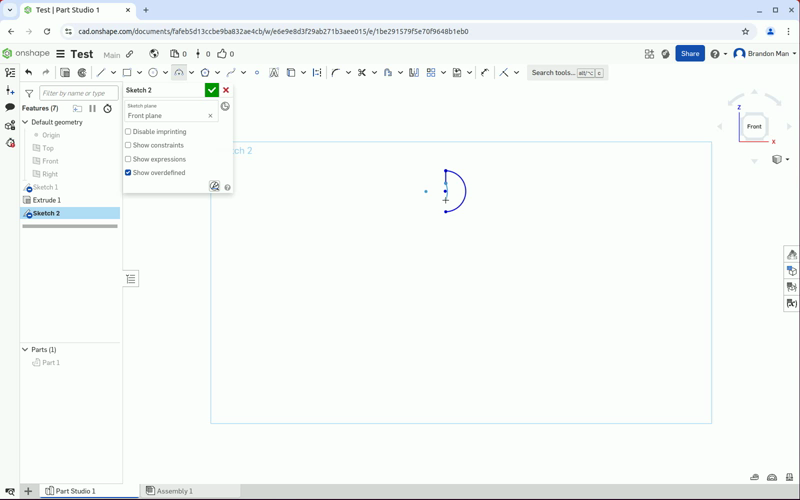
click(445, 199)
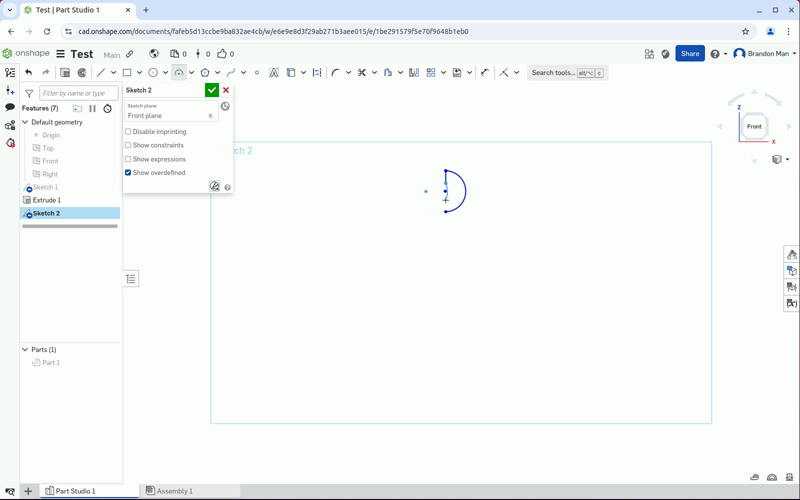
mouse_move(453, 191)
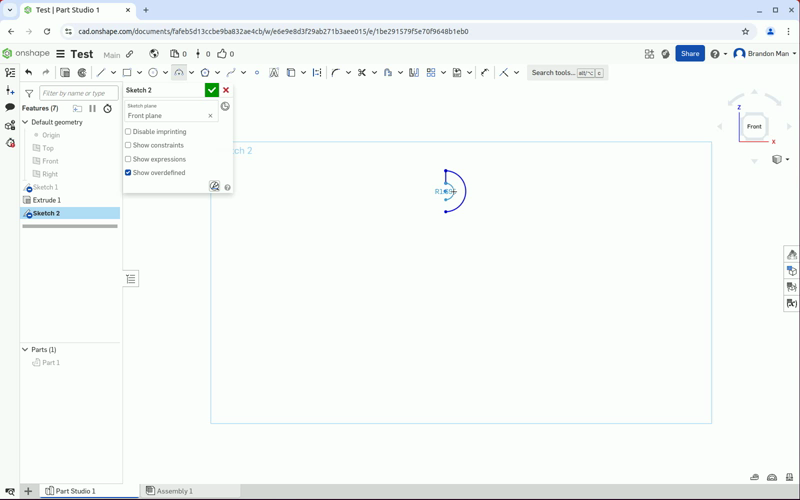
click(453, 191)
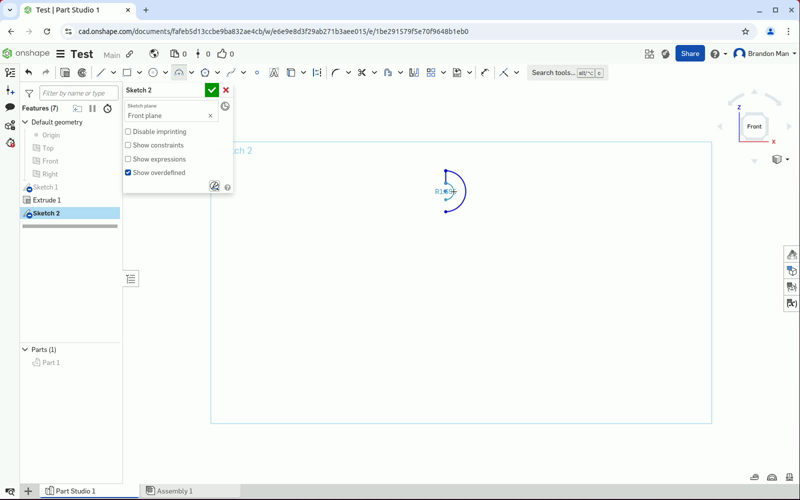
key_up(shift)
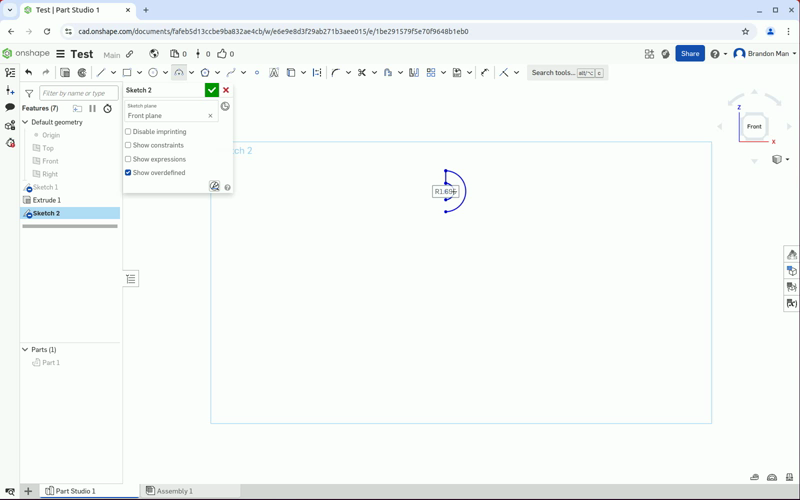
key(esc)
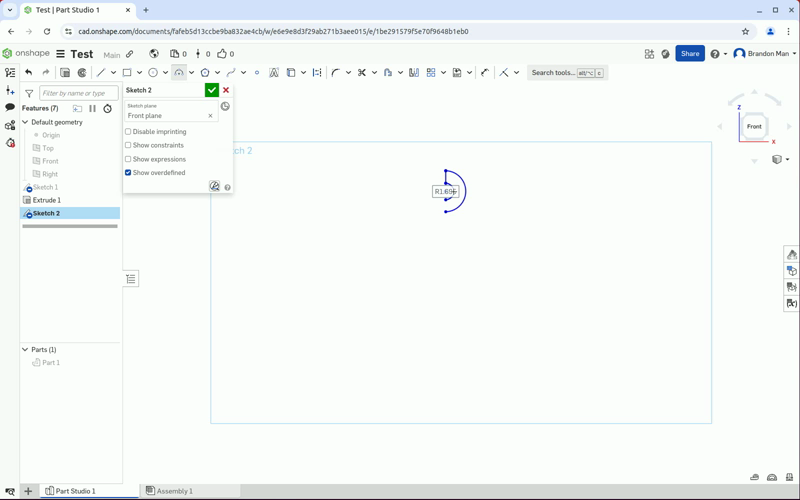
key(l)
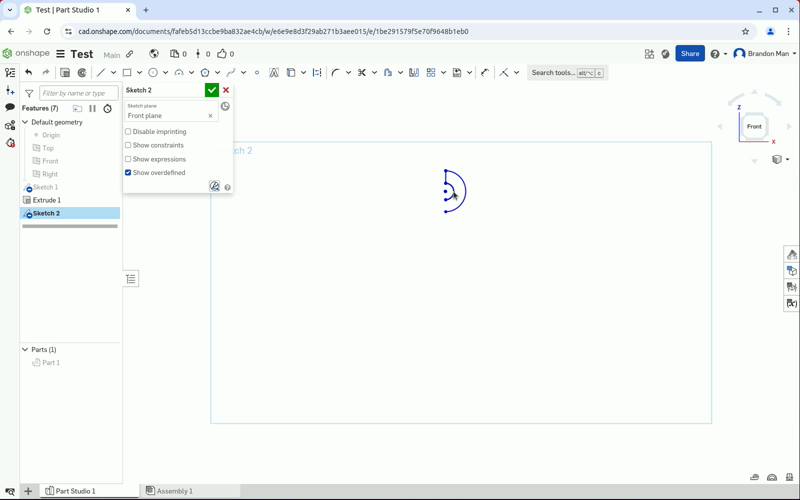
mouse_move(445, 199)
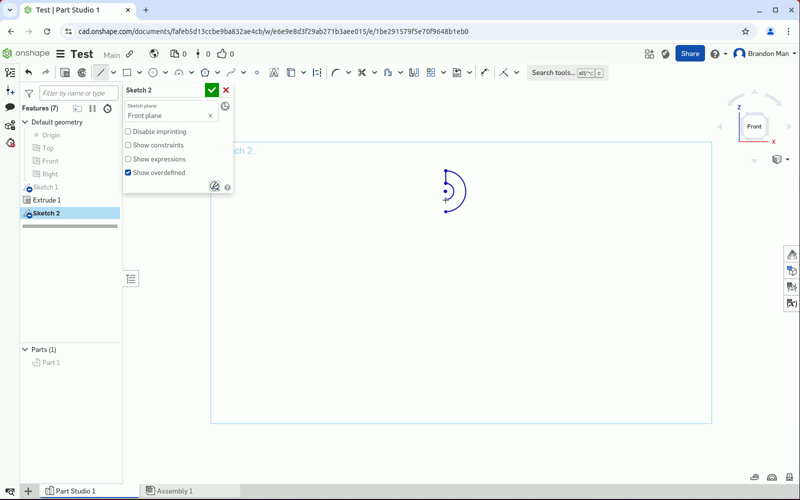
click(445, 199)
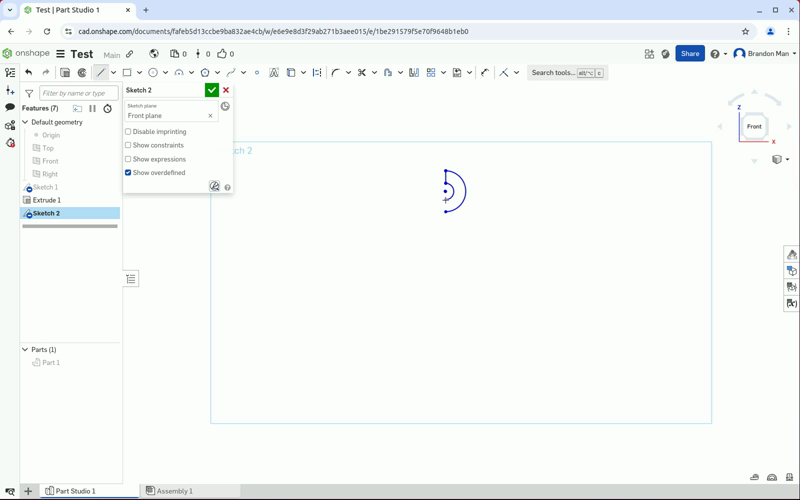
mouse_move(475, 199)
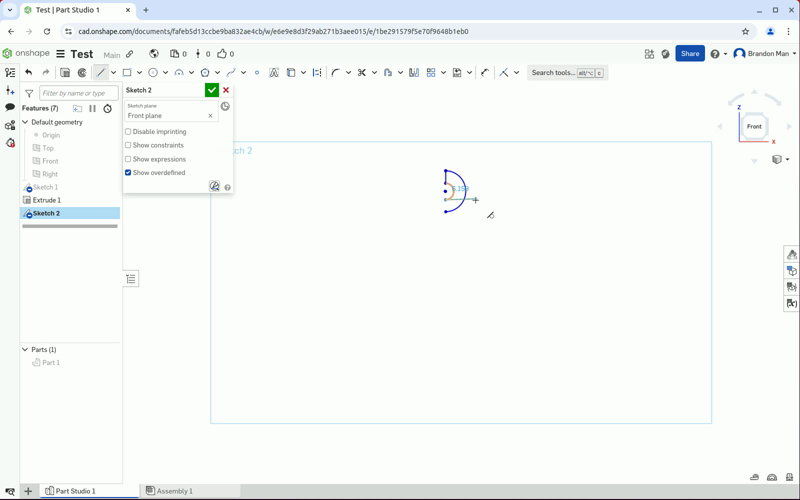
key_down(shift)
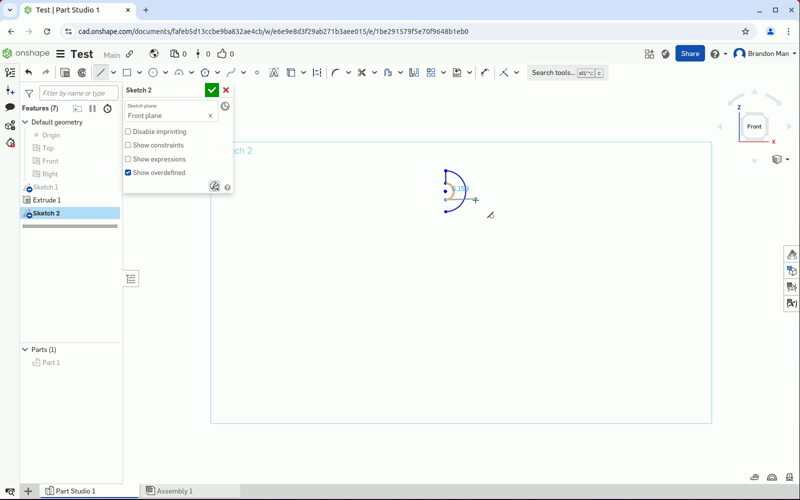
mouse_move(445, 211)
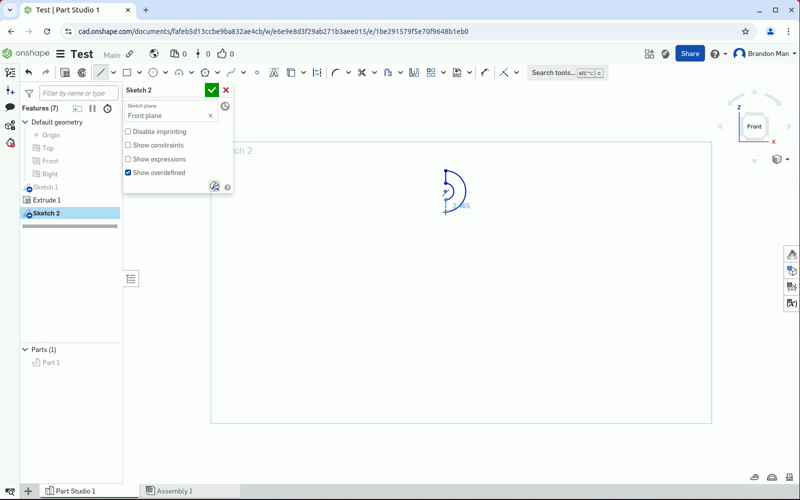
key_up(shift)
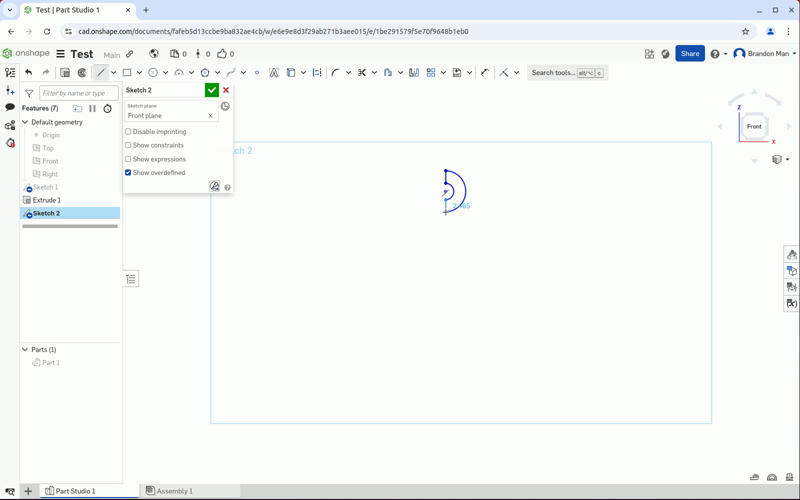
click(445, 211)
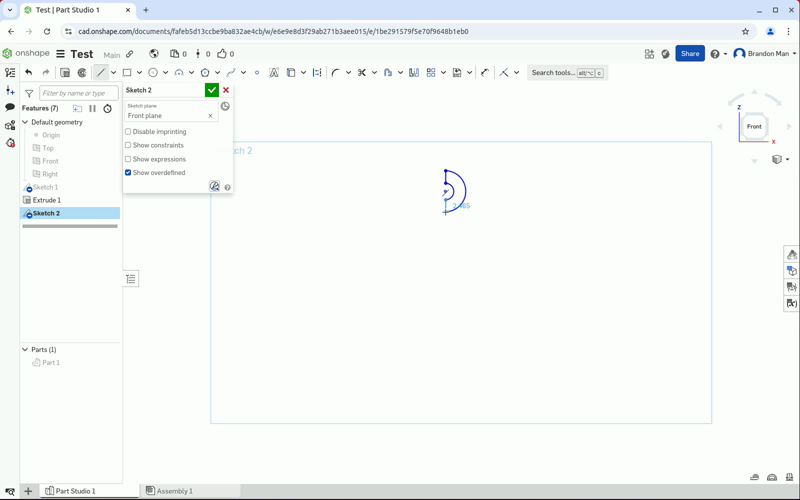
key(esc)
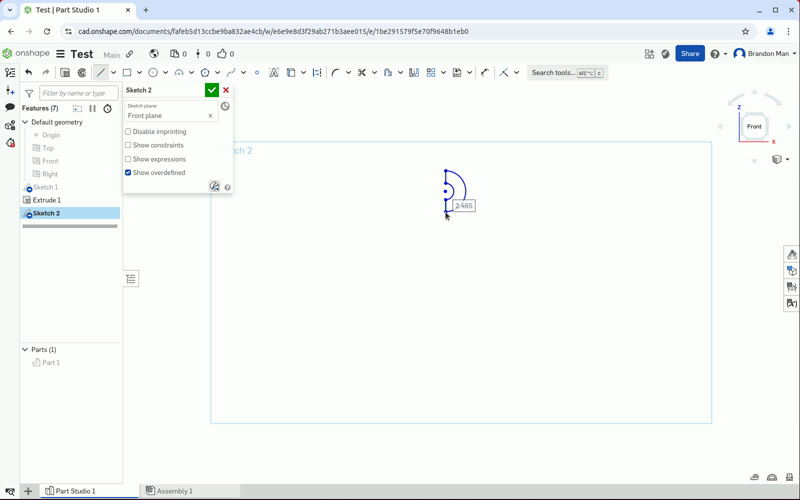
mouse_move(457, 197)
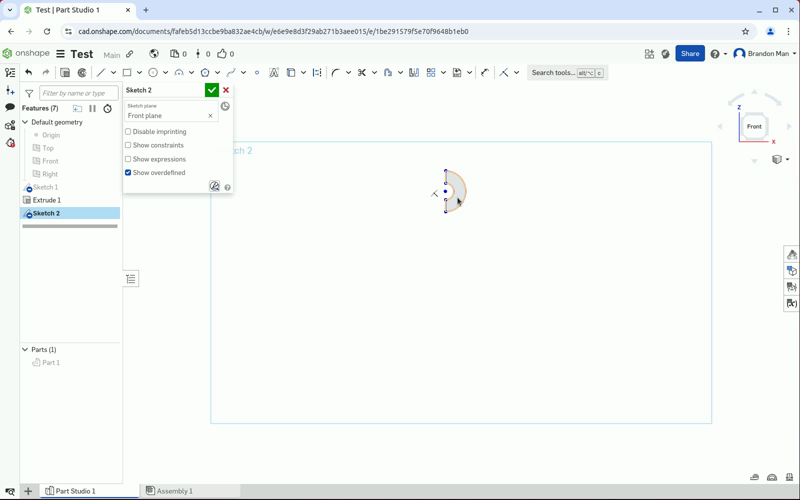
scroll(6)
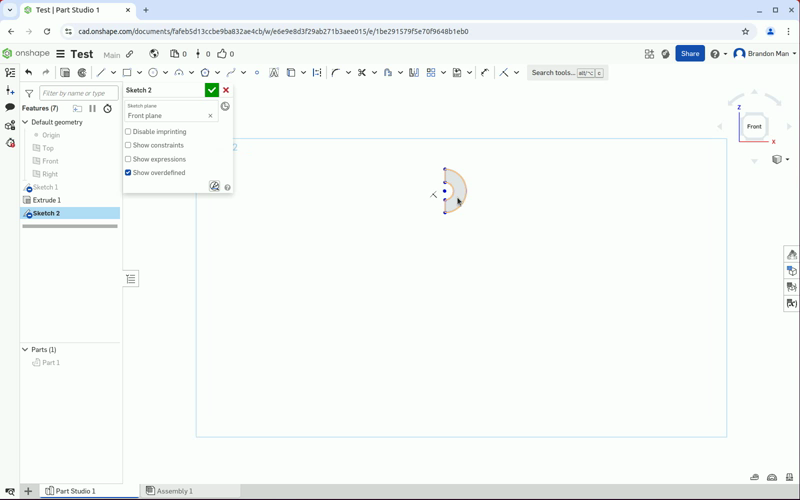
scroll(6)
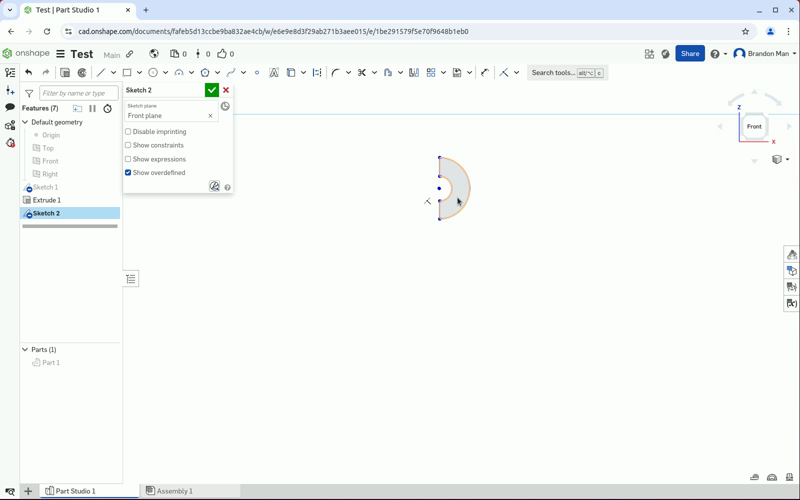
scroll(6)
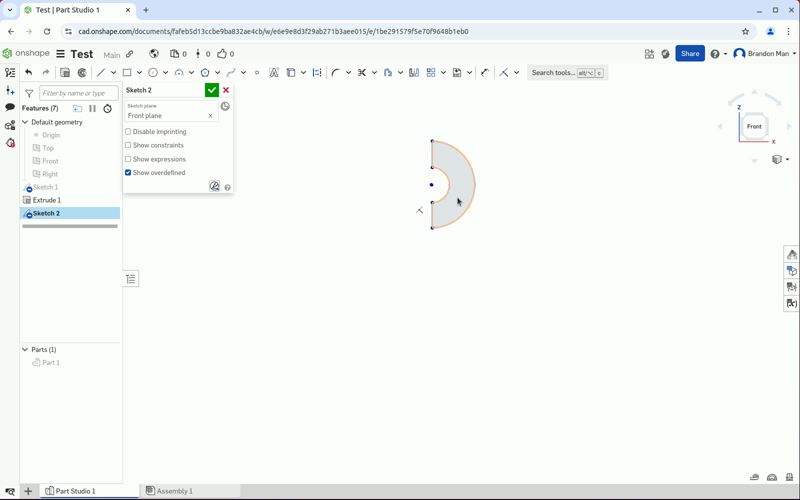
scroll(6)
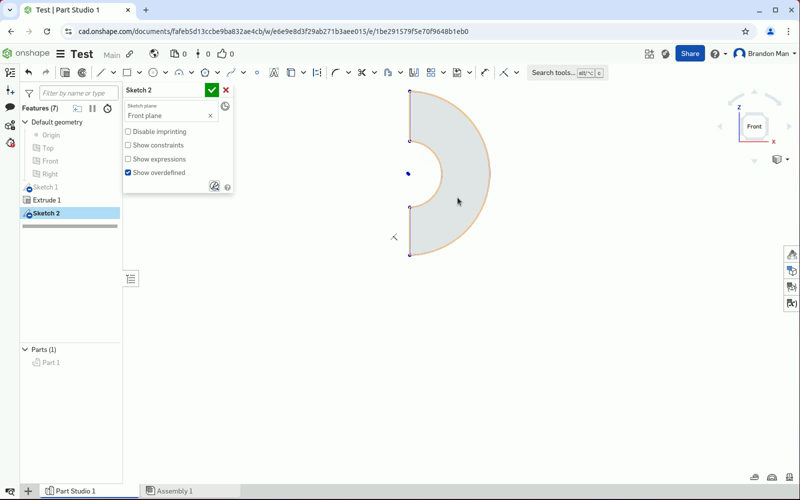
scroll(6)
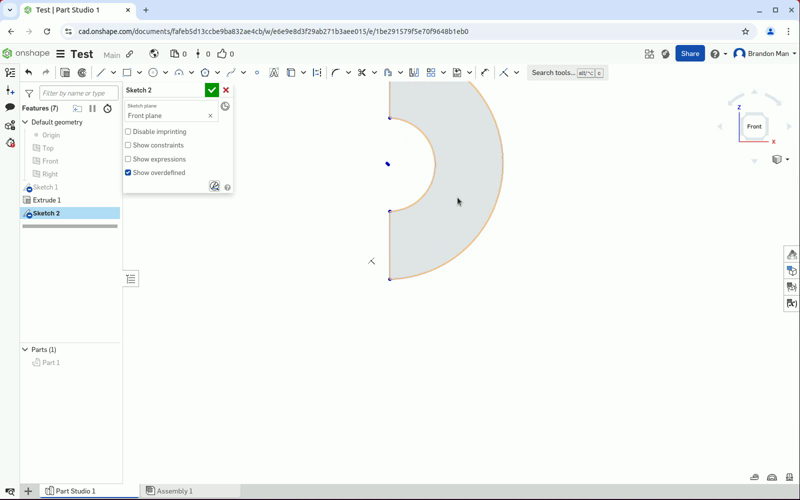
scroll(6)
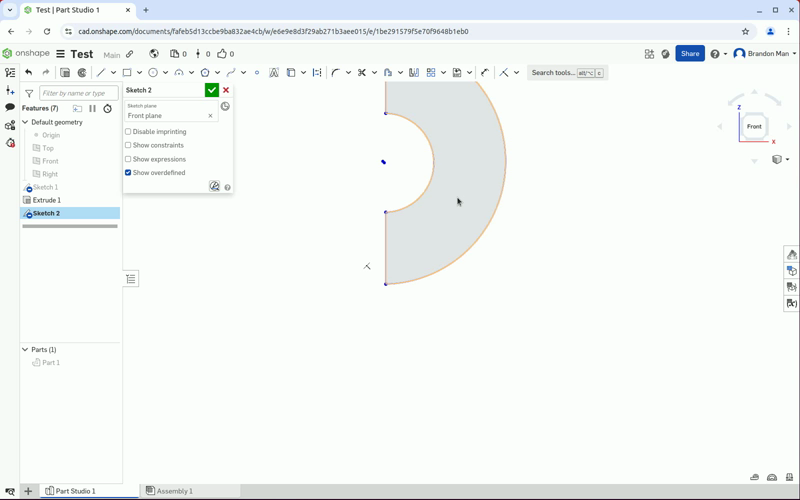
scroll(6)
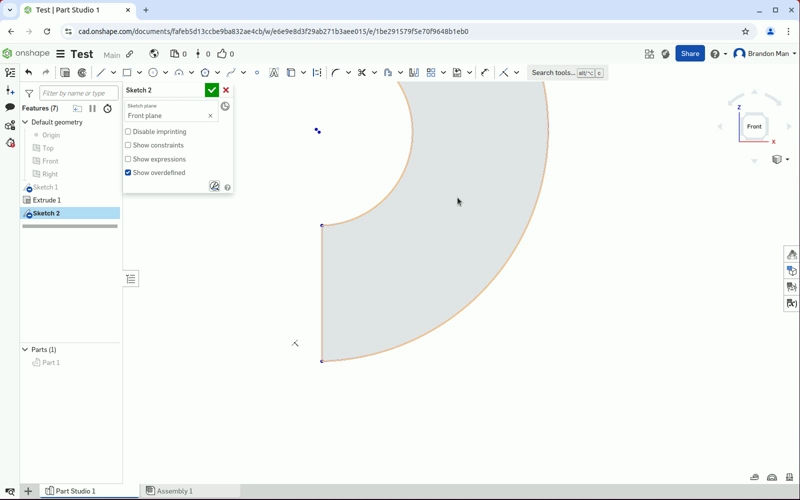
click(457, 197)
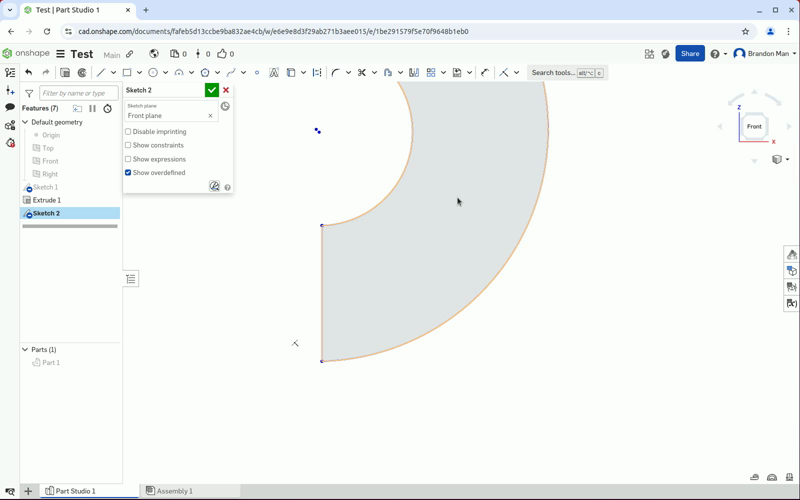
scroll(-6)
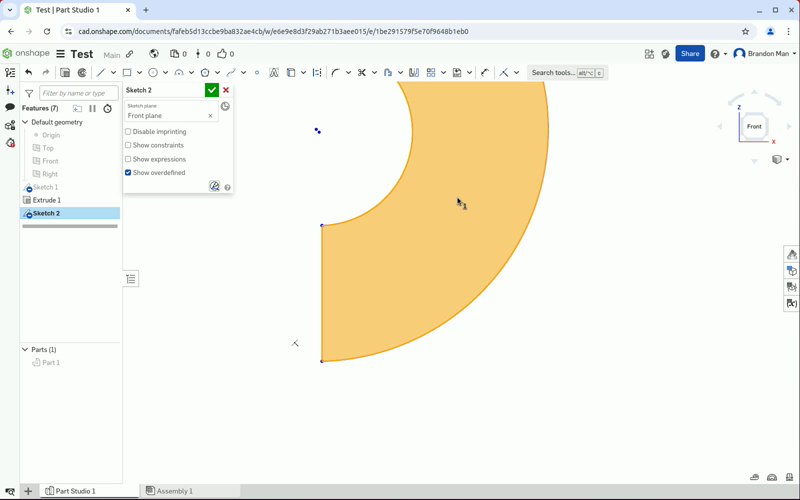
scroll(-6)
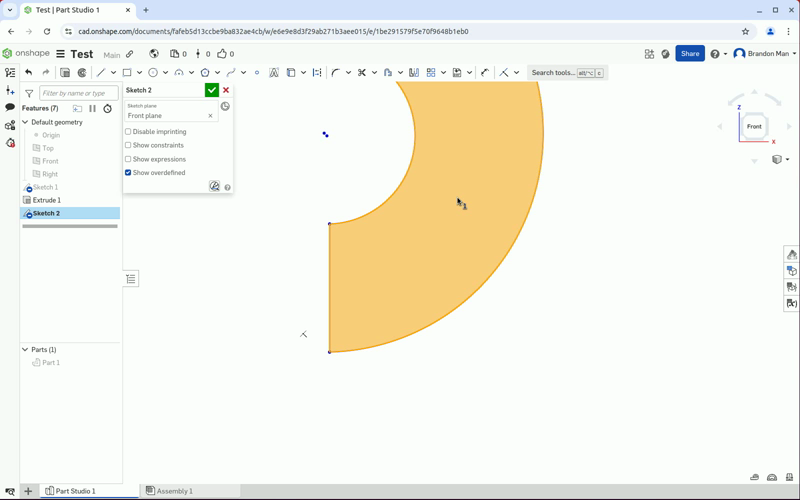
scroll(-6)
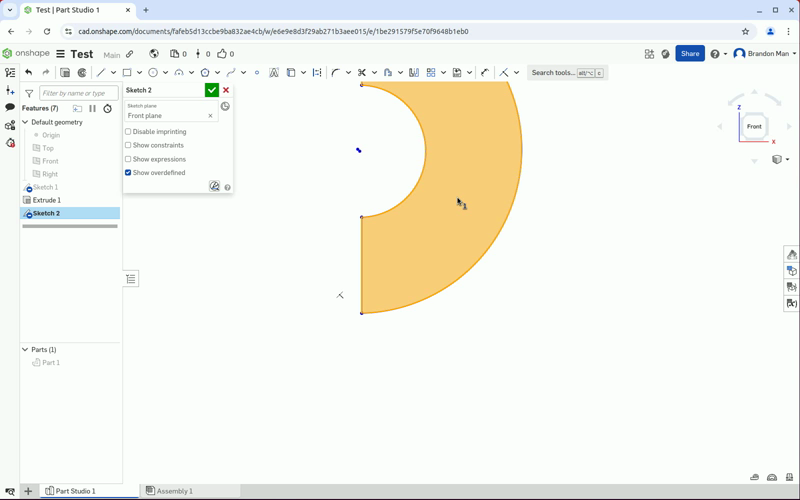
scroll(-6)
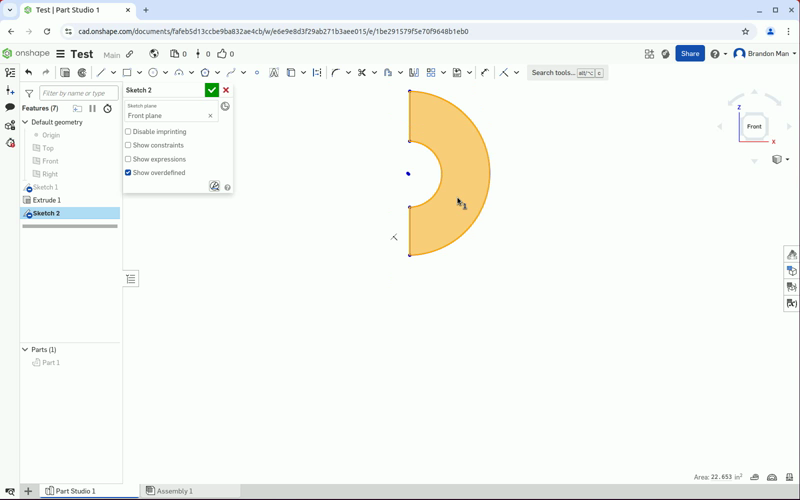
scroll(-6)
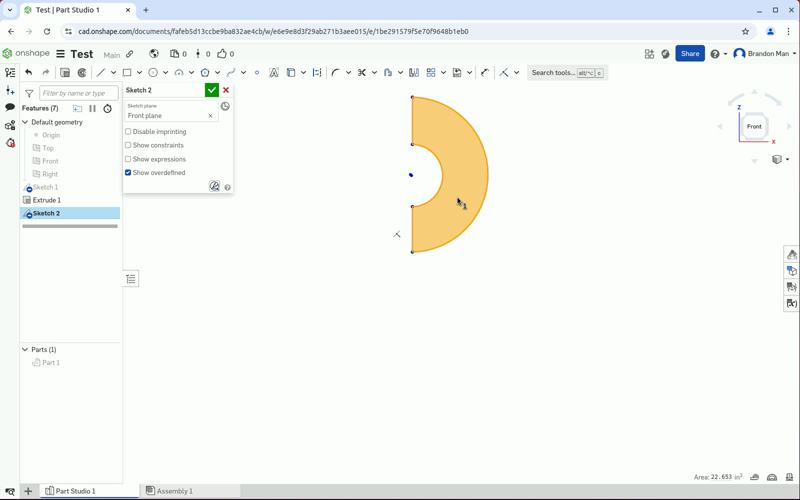
scroll(-6)
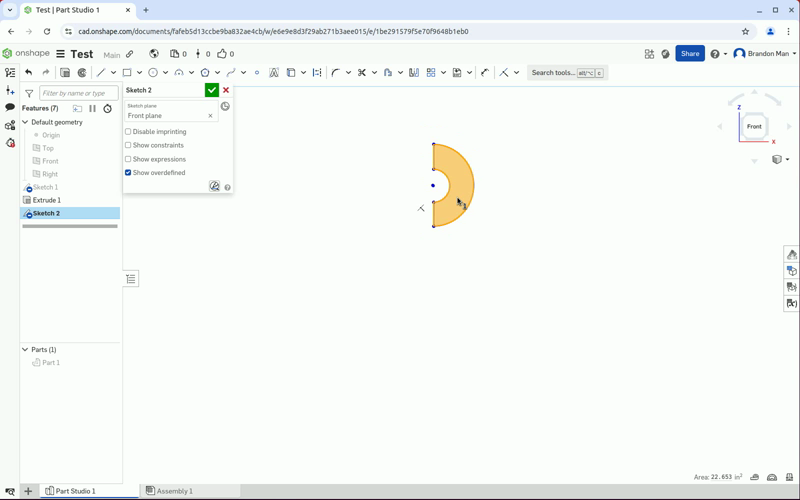
scroll(-6)
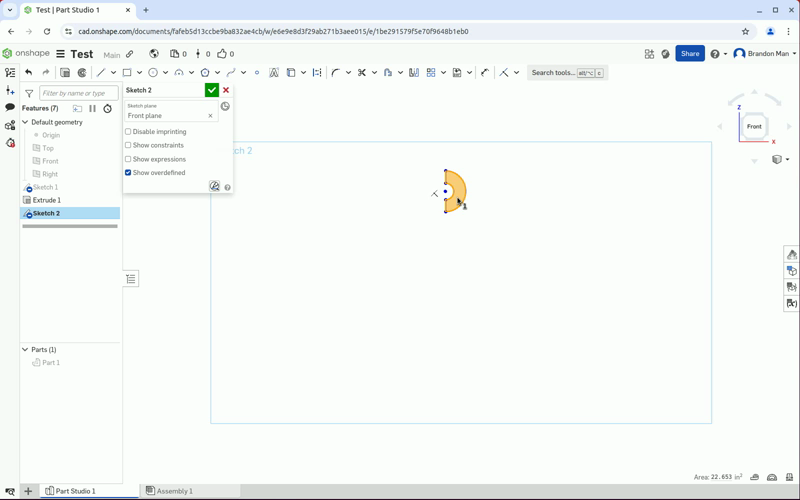
mouse_move(73, 352)
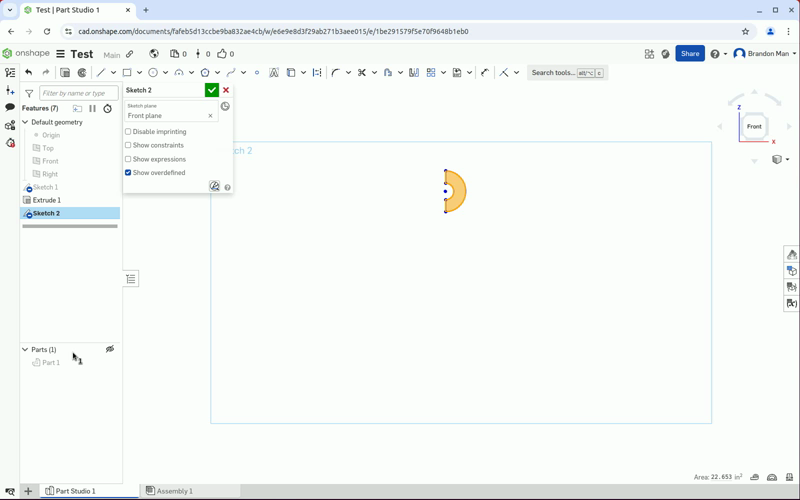
key(shift+y)
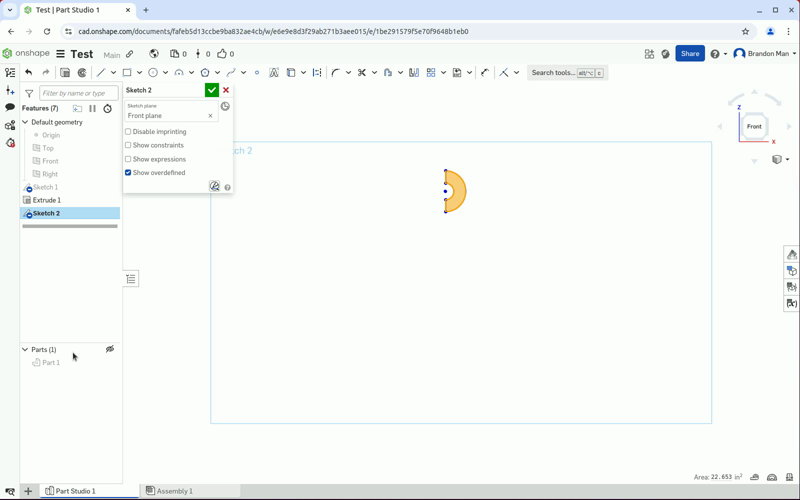
key(shift+e)
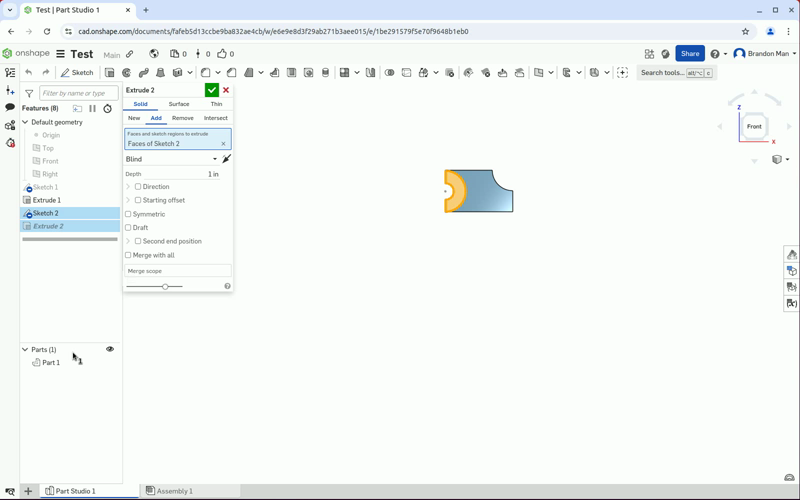
mouse_move(143, 106)
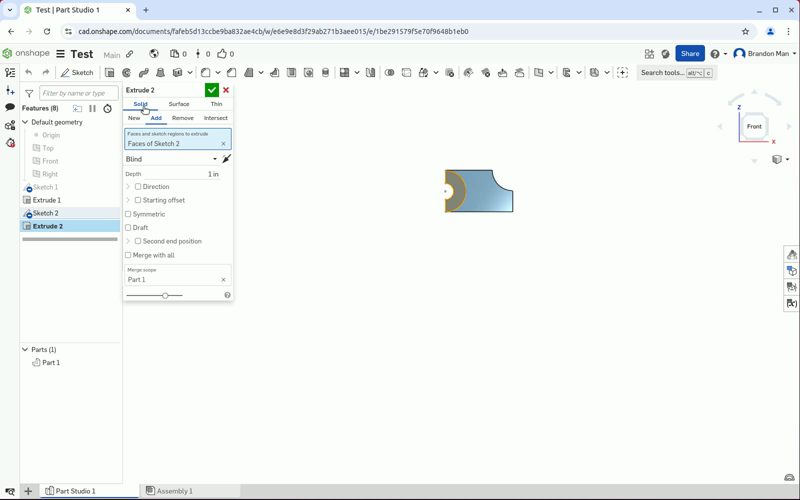
click(143, 106)
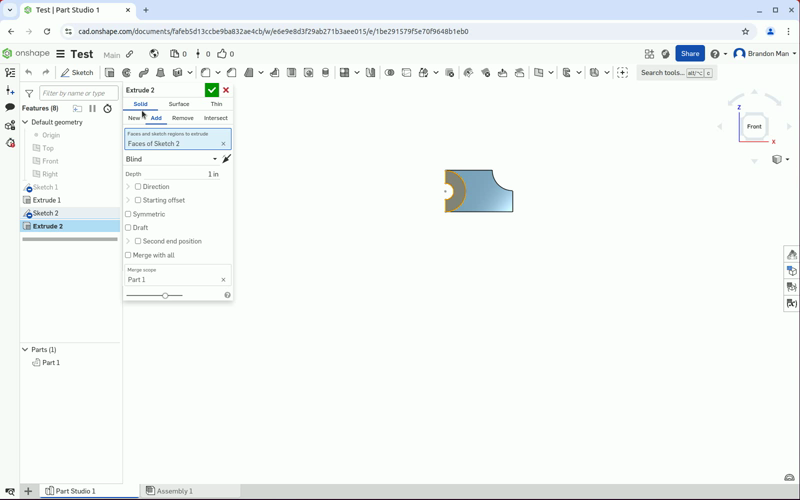
mouse_move(137, 120)
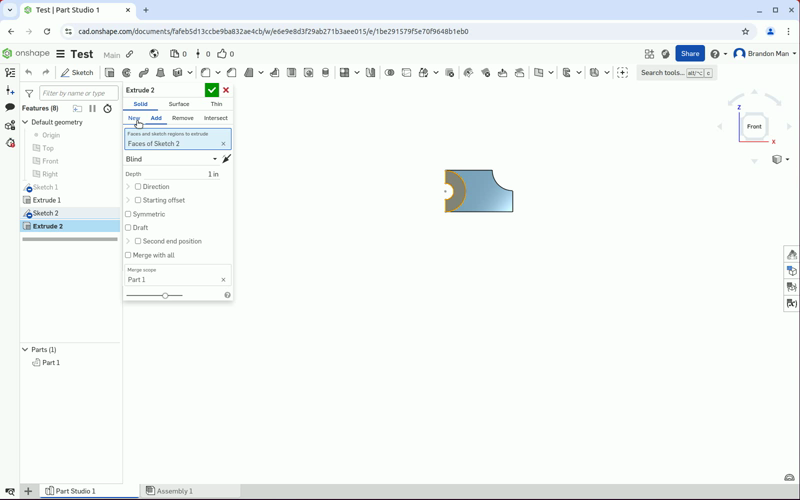
click(137, 120)
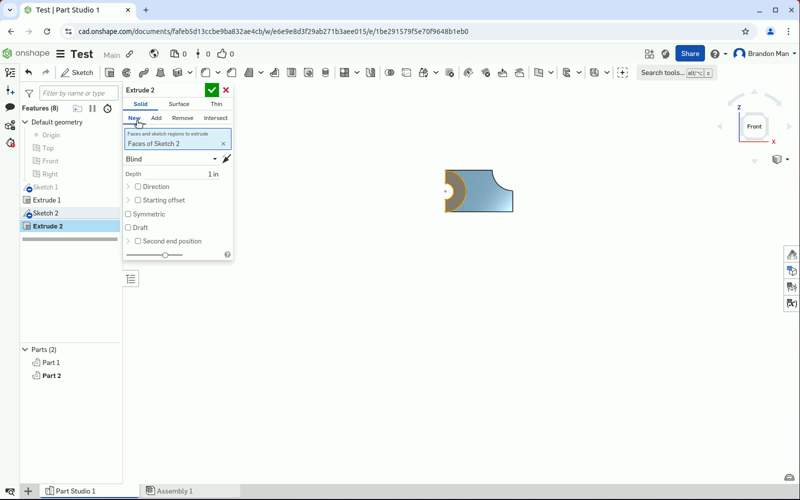
key(tab, 4)
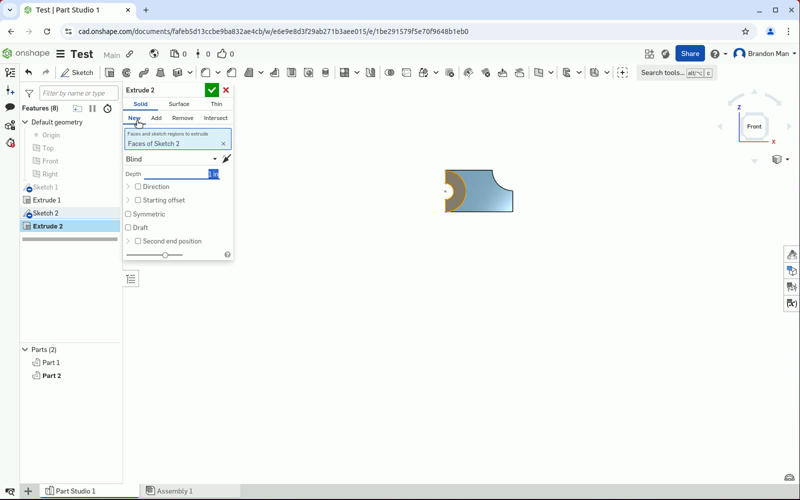
text(3.37)
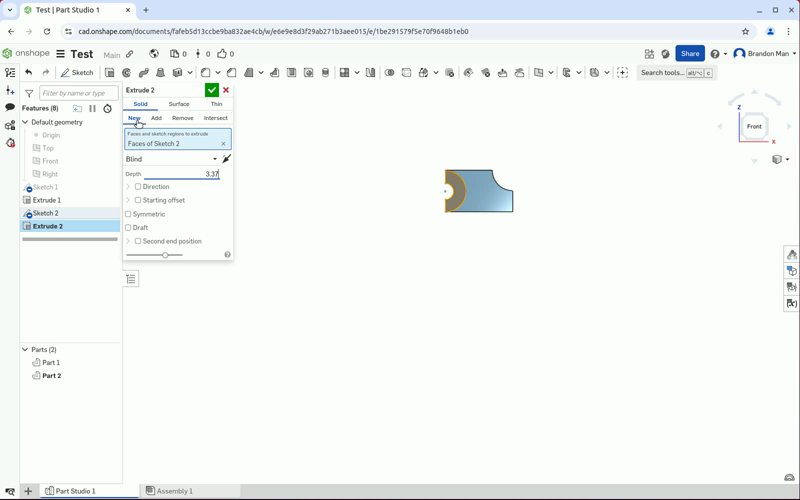
key(enter)
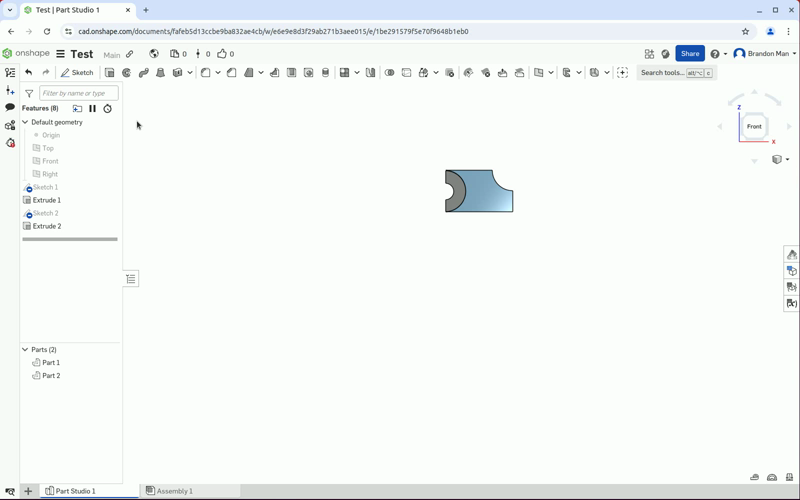
key(shift+h)
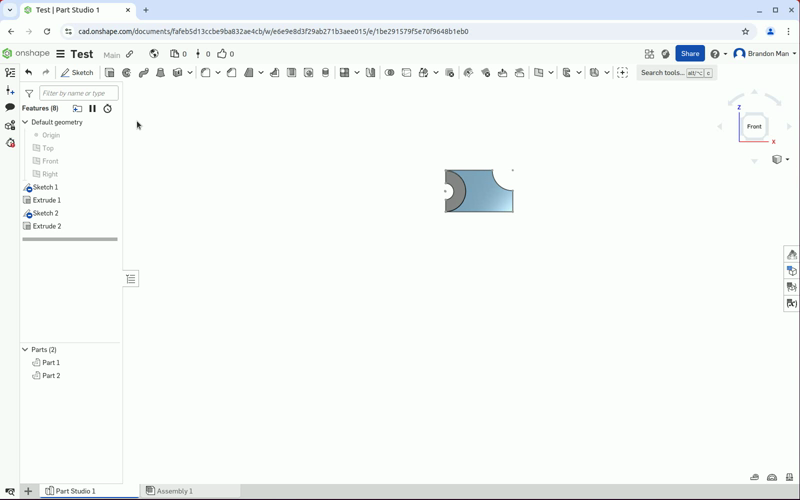
key(shift+h)
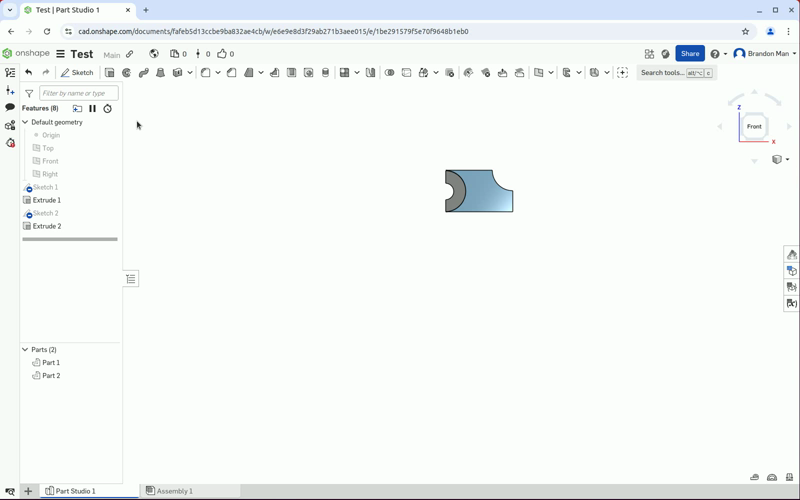
mouse_move(73, 189)
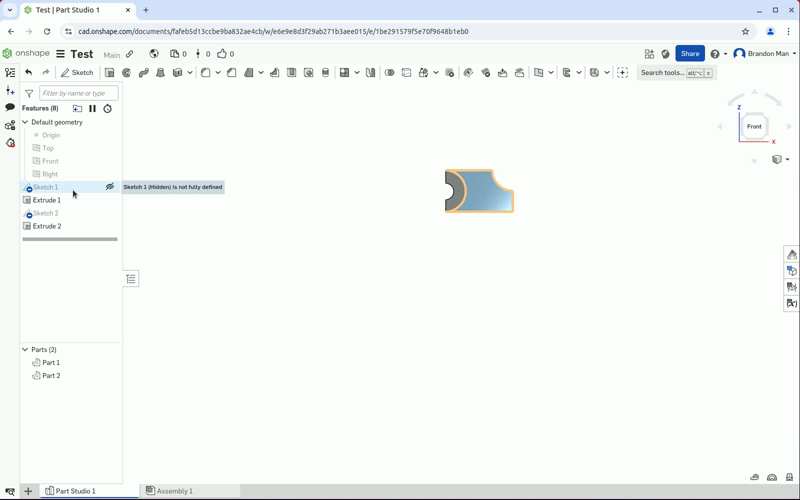
click(73, 189)
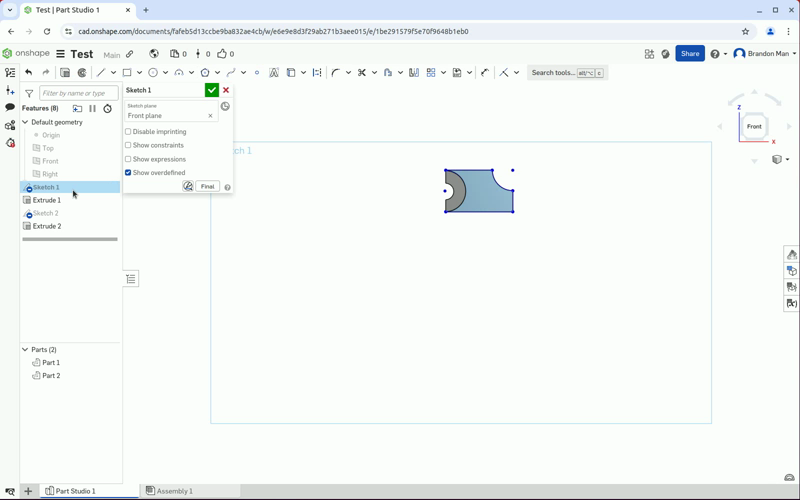
mouse_move(229, 92)
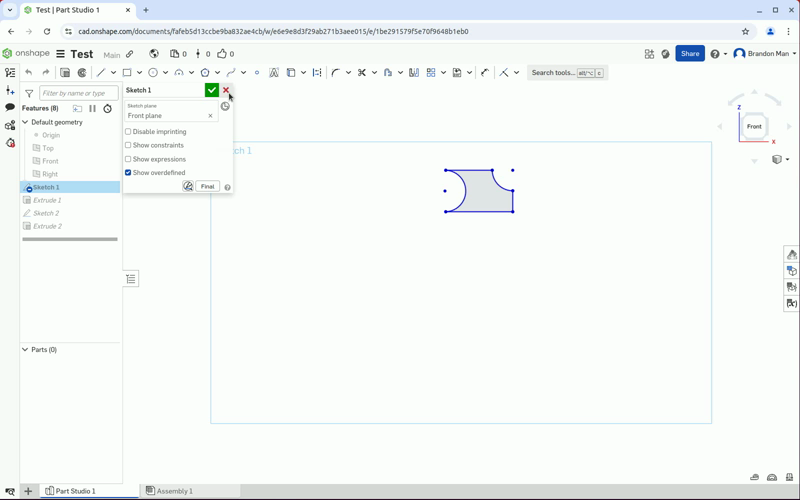
click(229, 92)
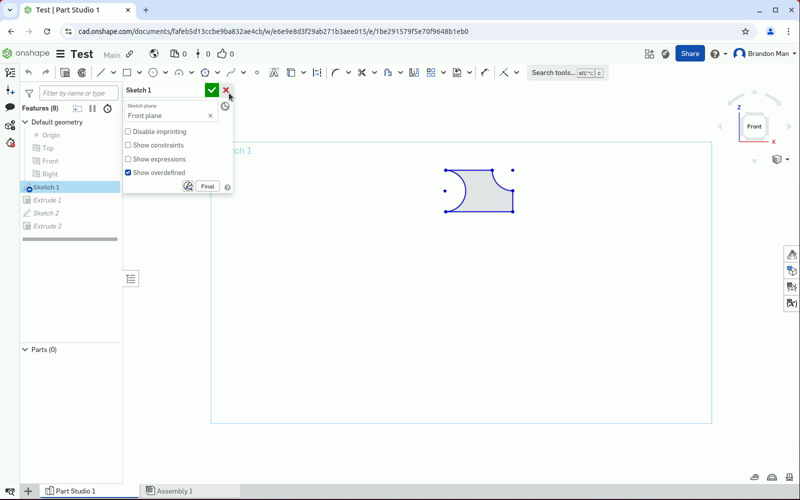
key(shift+s)
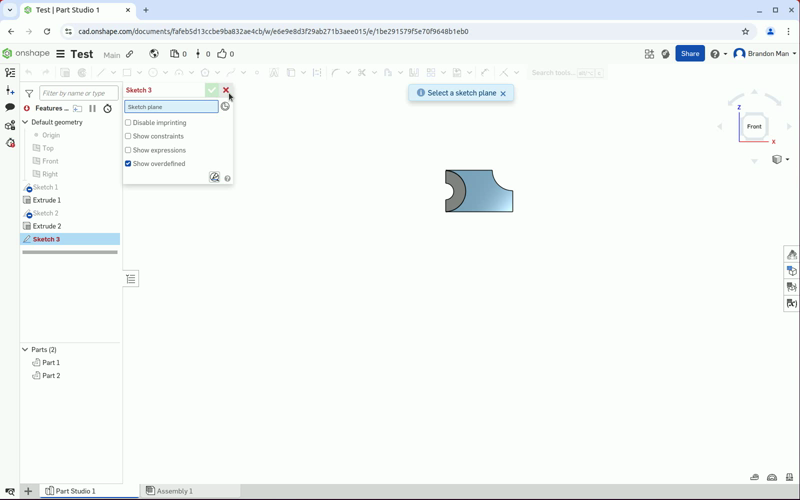
mouse_move(73, 163)
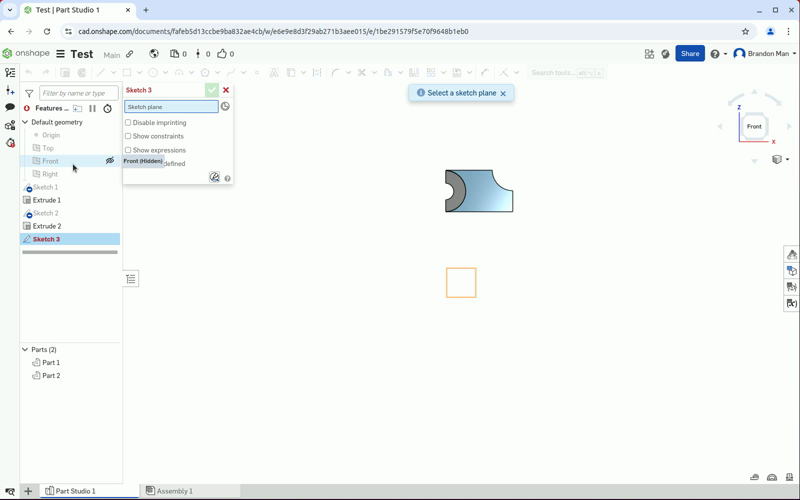
click(73, 163)
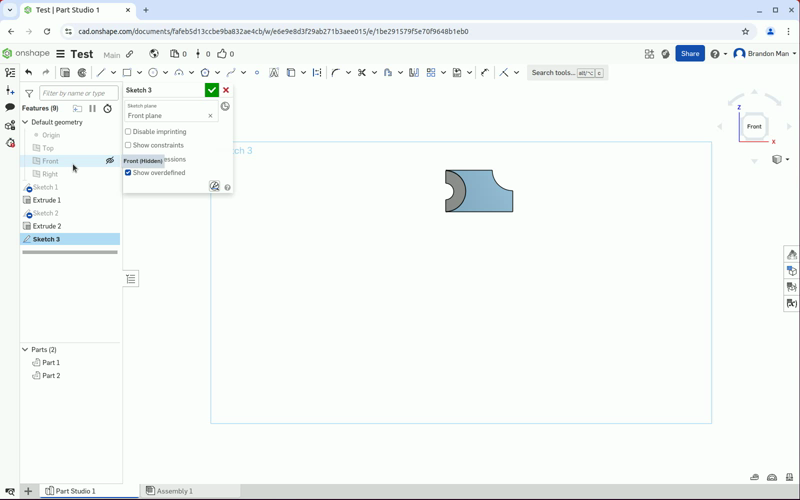
mouse_move(73, 352)
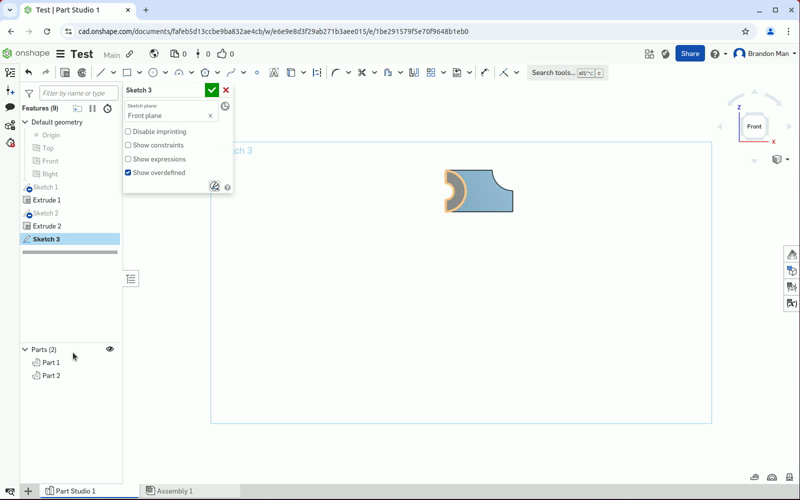
key(y)
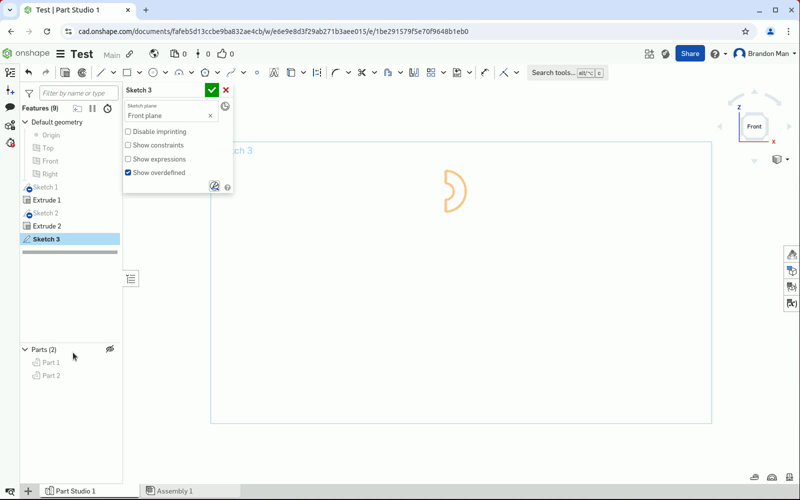
key(a)
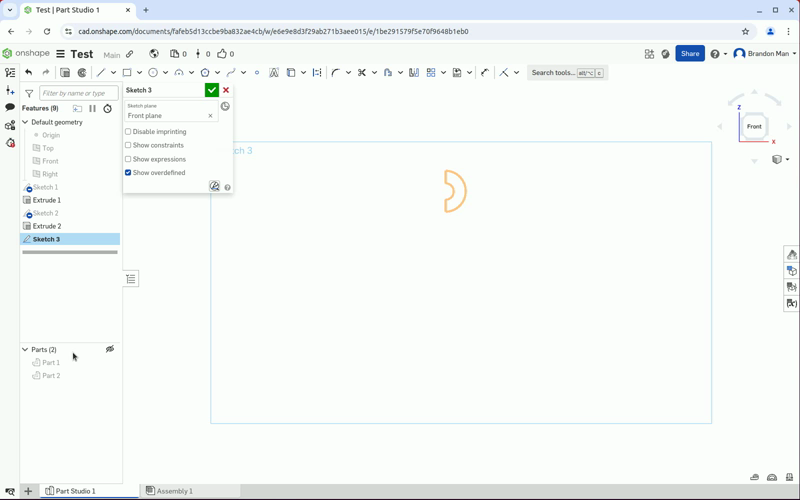
key_down(shift)
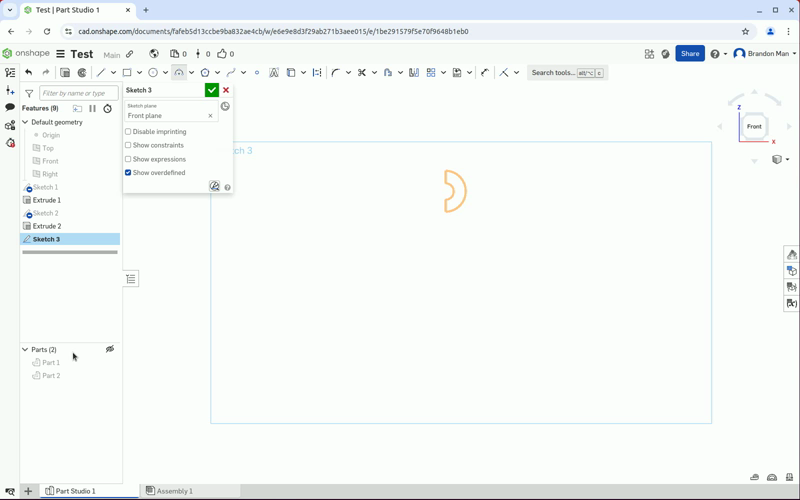
mouse_move(445, 211)
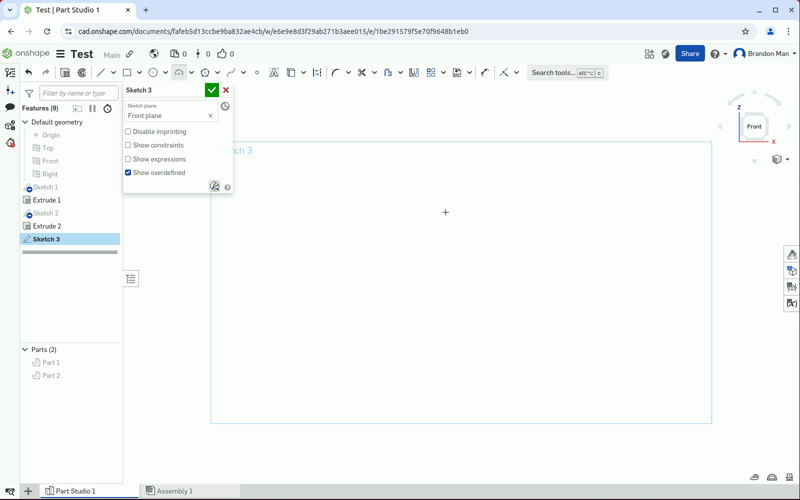
click(445, 211)
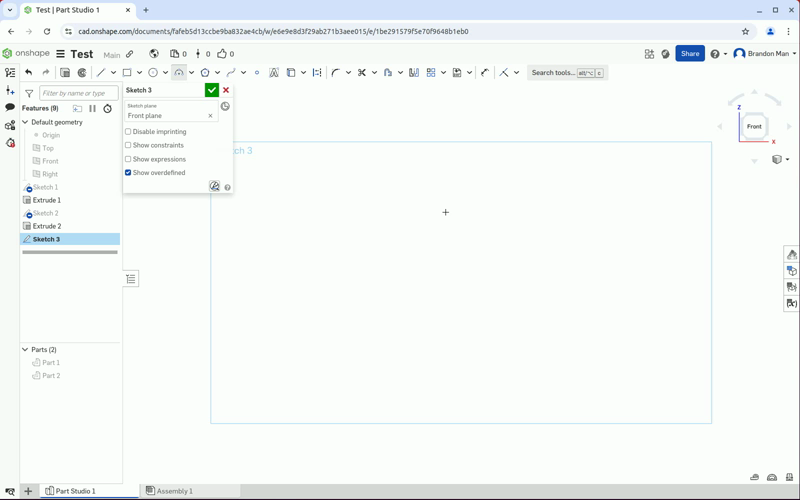
key_up(shift)
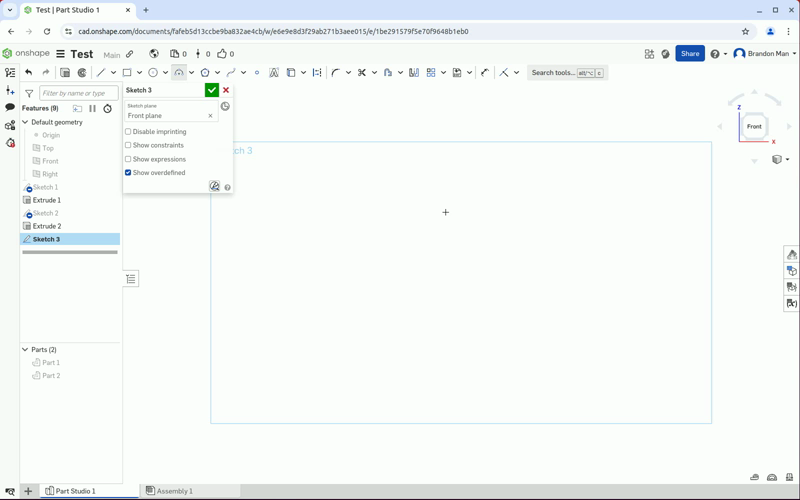
key_down(shift)
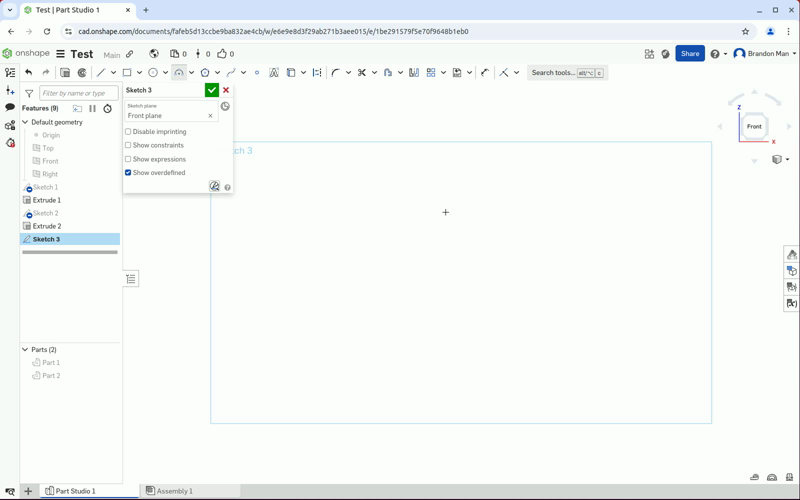
mouse_move(445, 170)
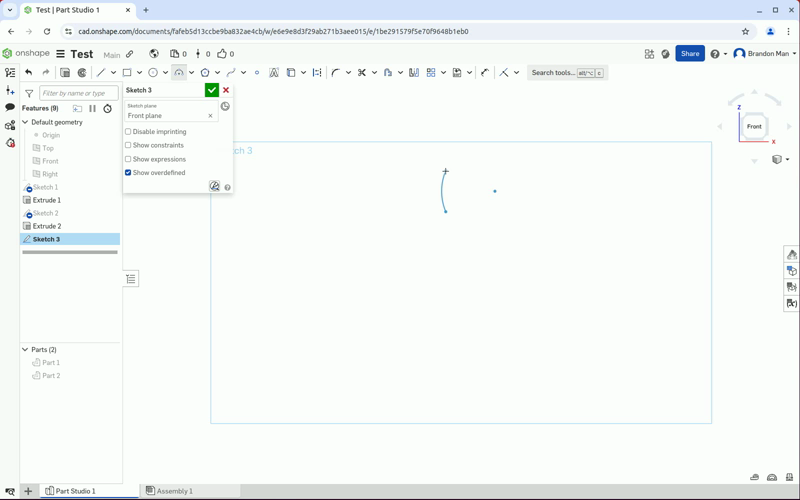
click(445, 170)
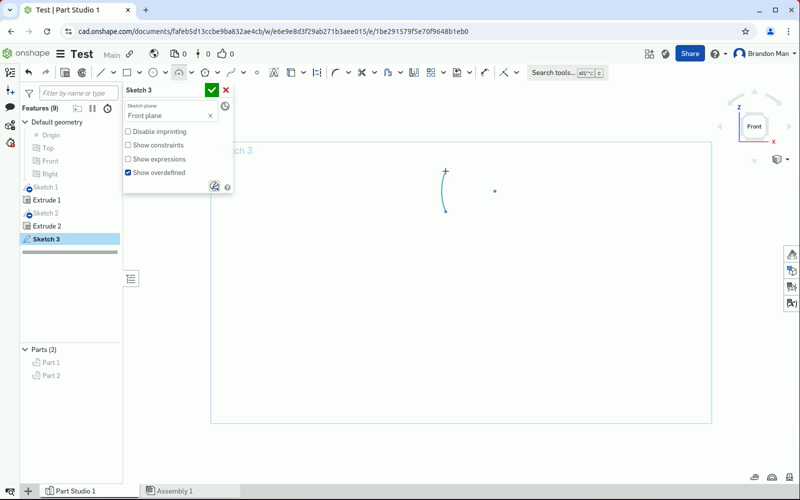
mouse_move(465, 191)
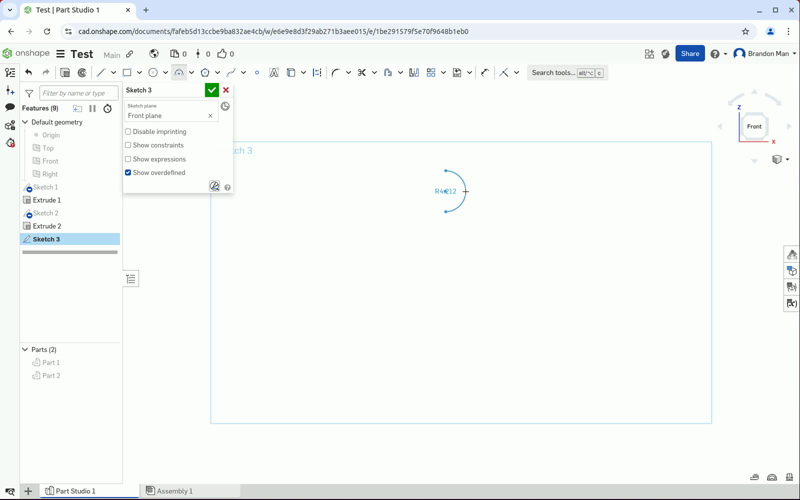
click(465, 191)
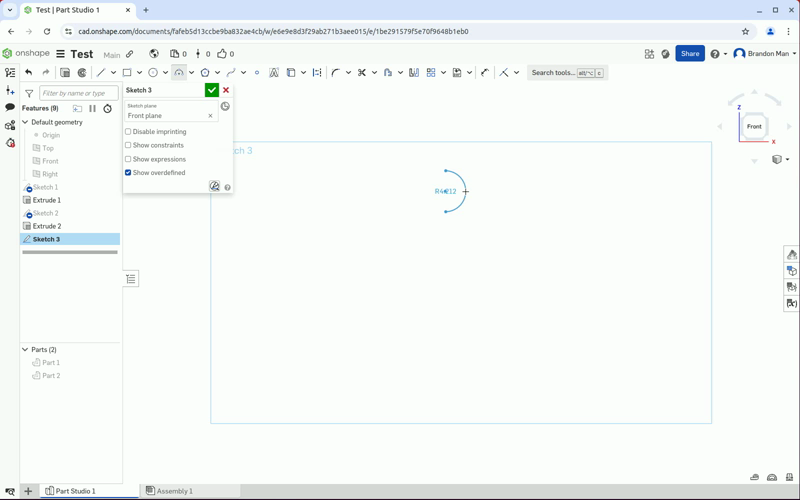
key_up(shift)
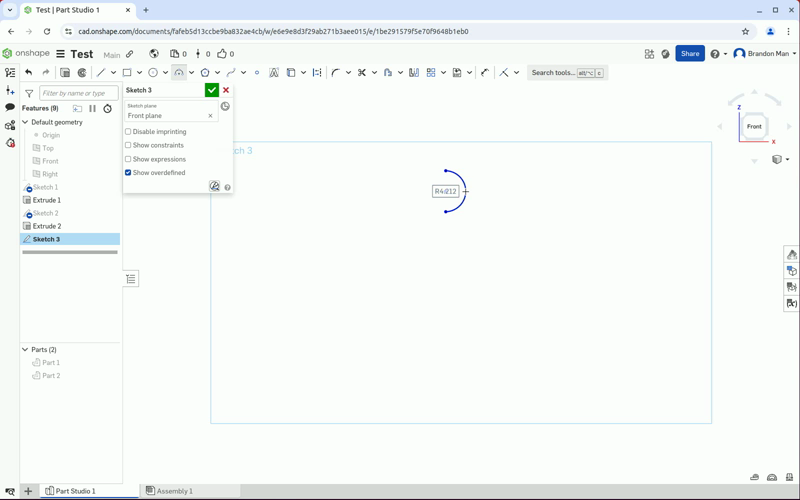
key(esc)
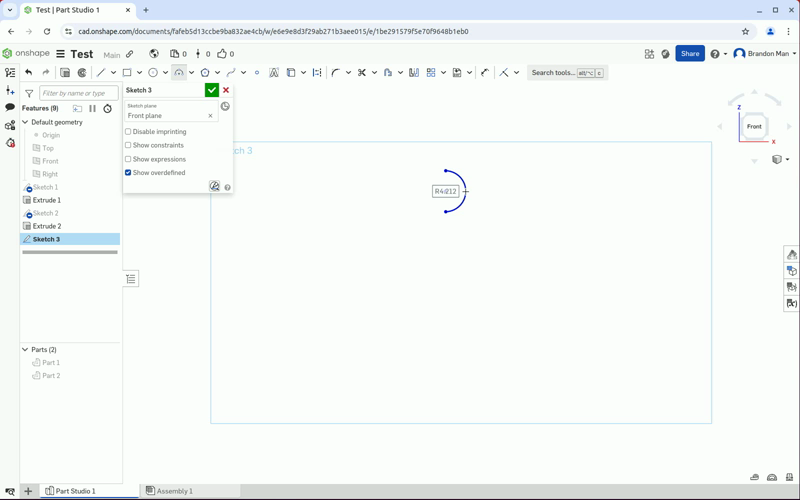
key(l)
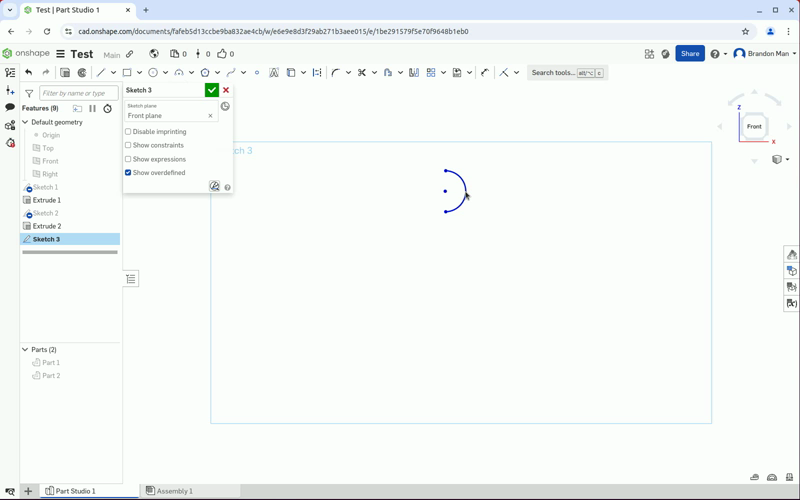
mouse_move(445, 170)
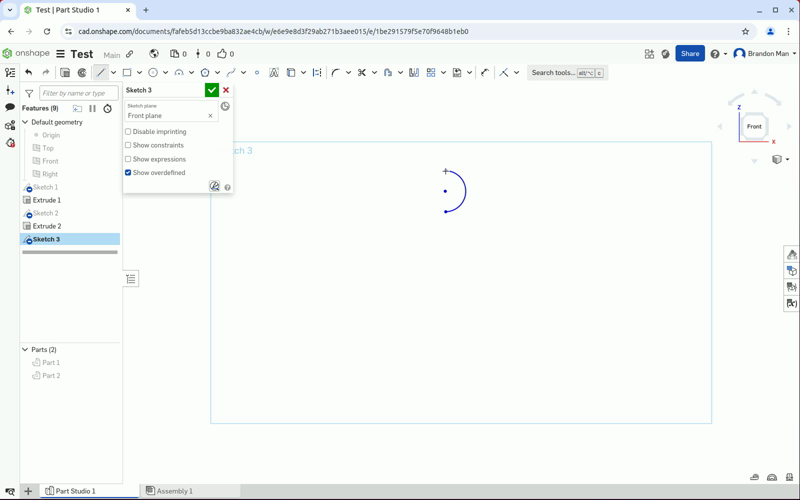
click(445, 170)
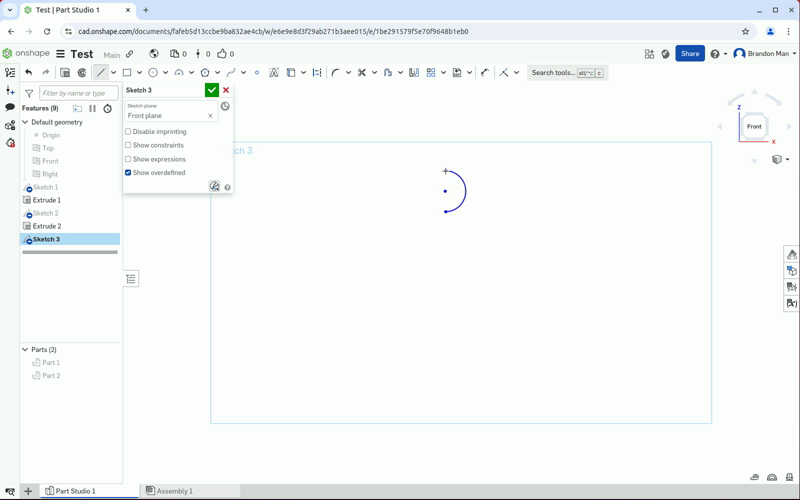
key_down(shift)
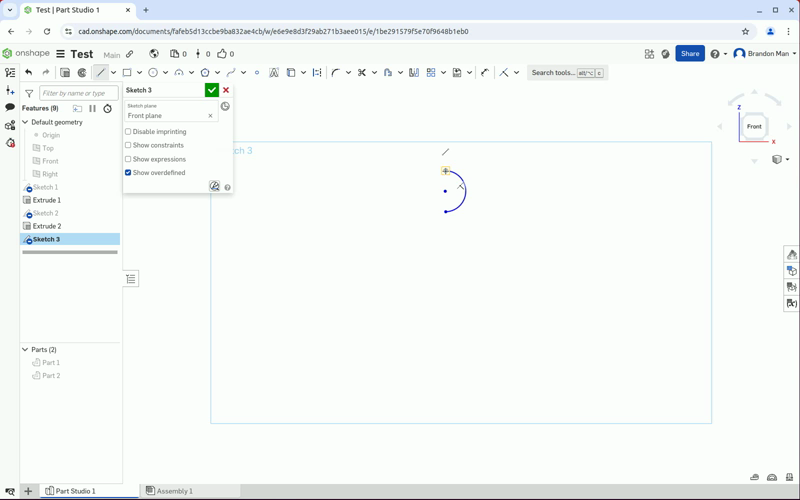
mouse_move(475, 170)
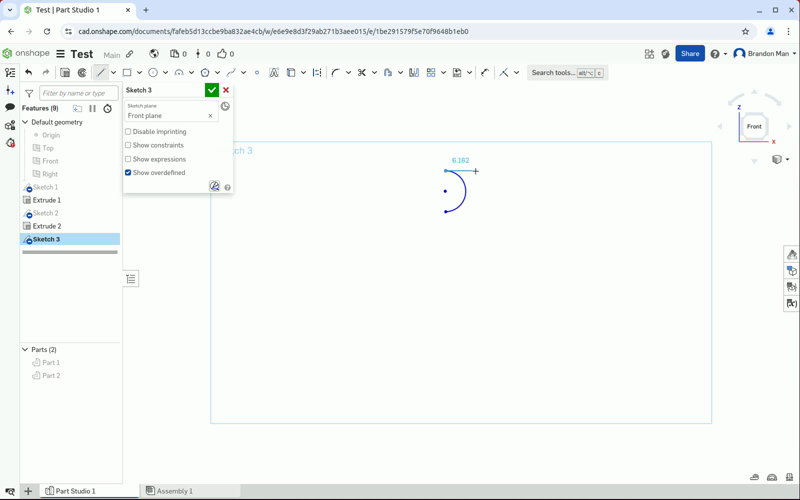
mouse_move(445, 183)
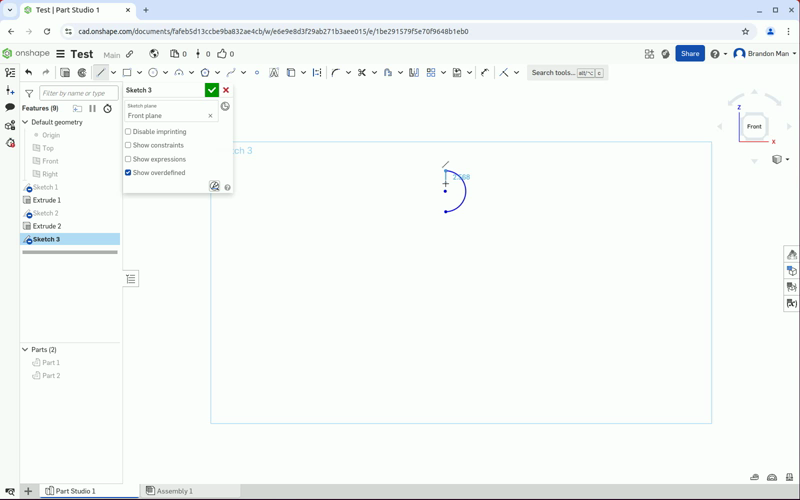
click(445, 183)
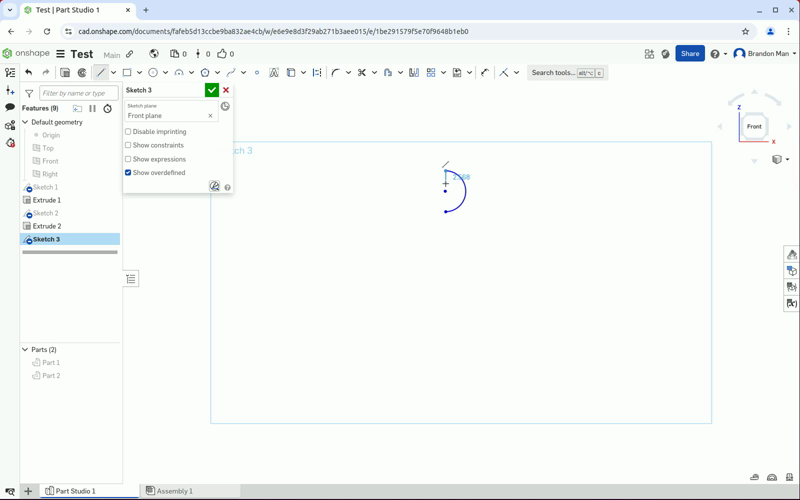
key_up(shift)
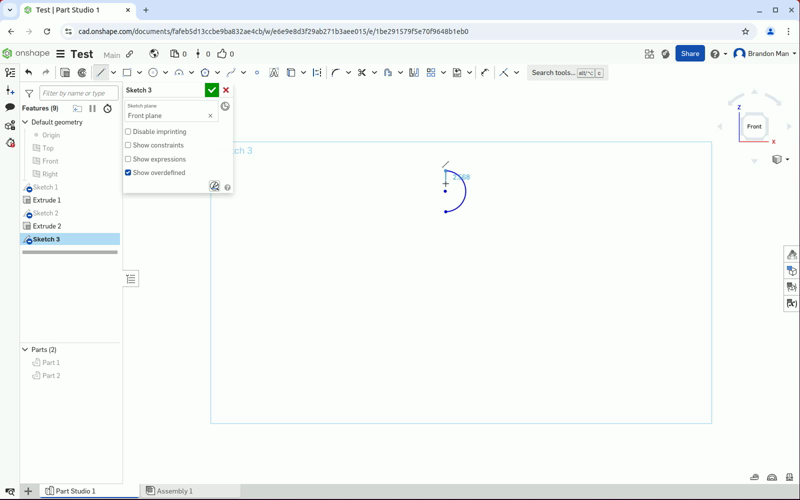
key(esc)
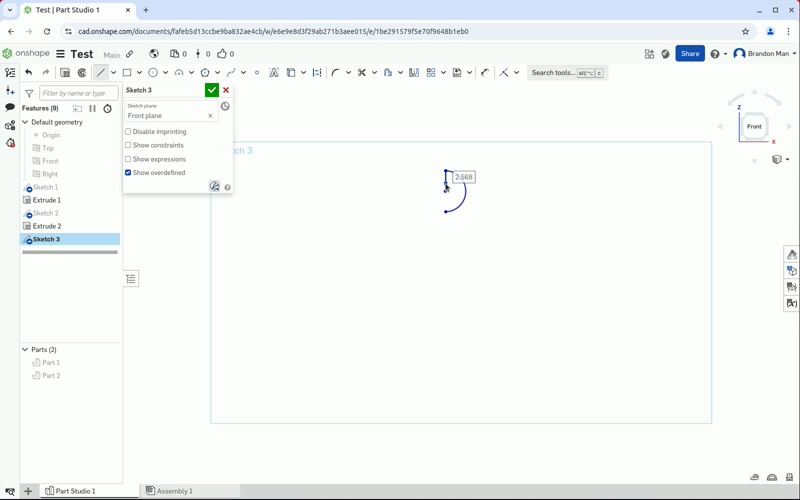
key(a)
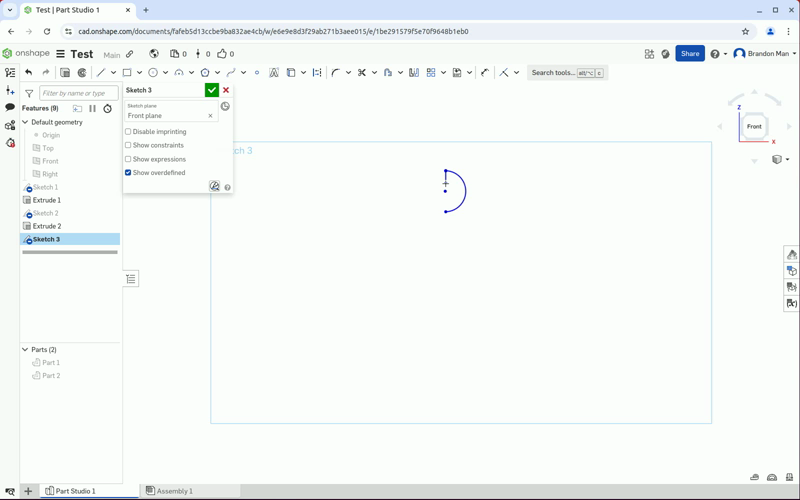
mouse_move(445, 183)
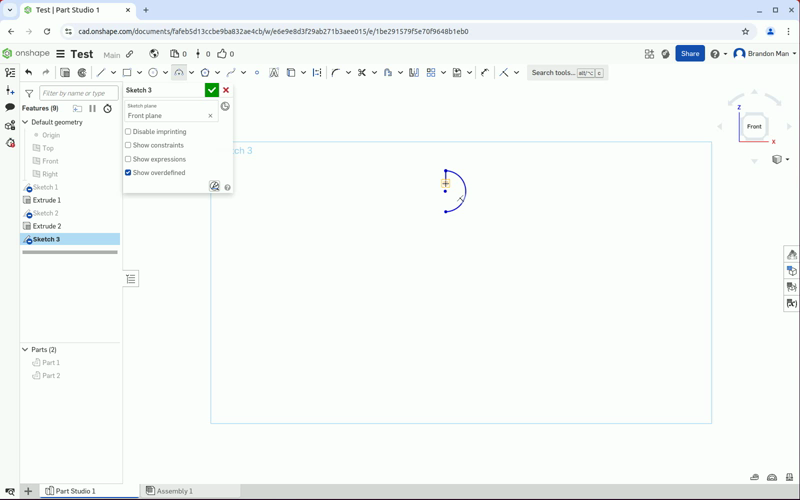
click(445, 183)
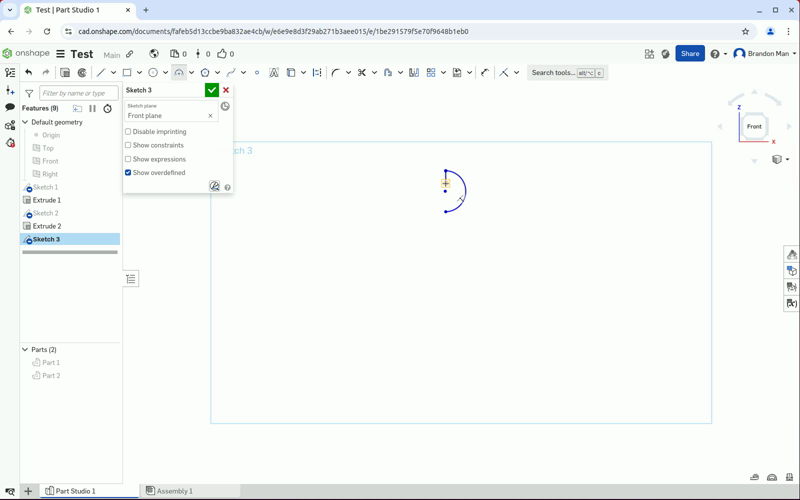
key_down(shift)
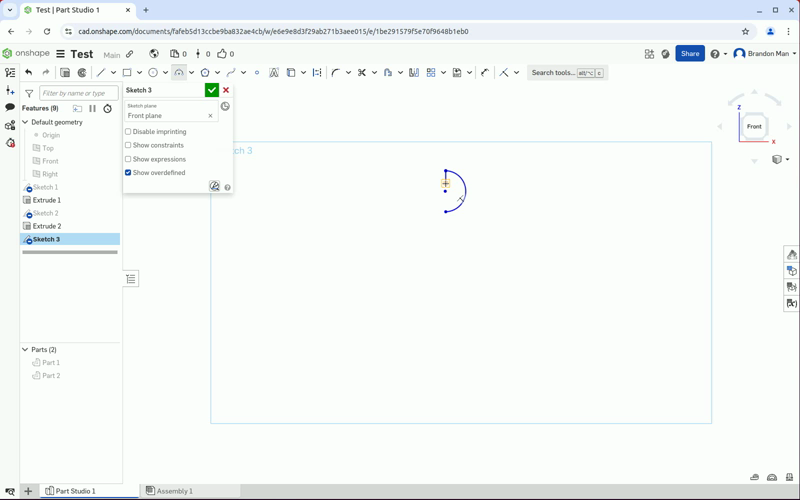
mouse_move(445, 199)
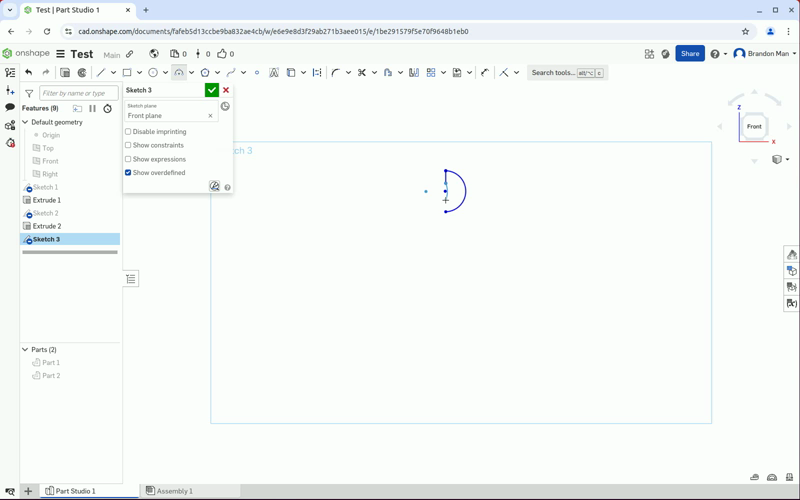
click(445, 199)
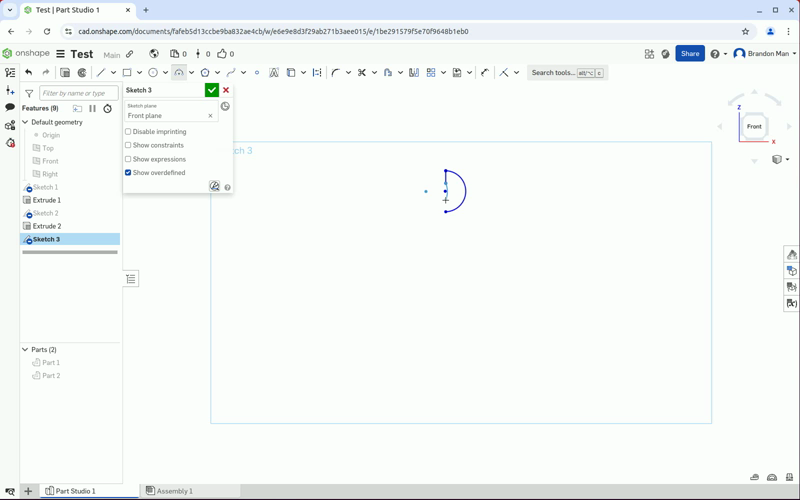
mouse_move(453, 191)
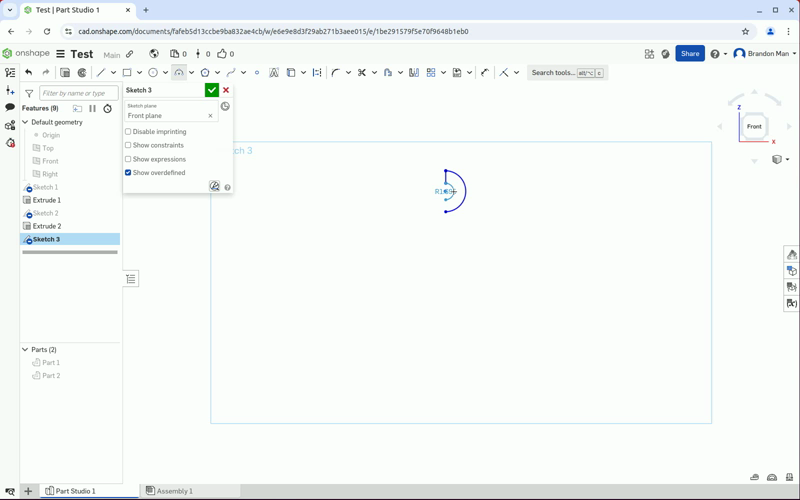
click(453, 191)
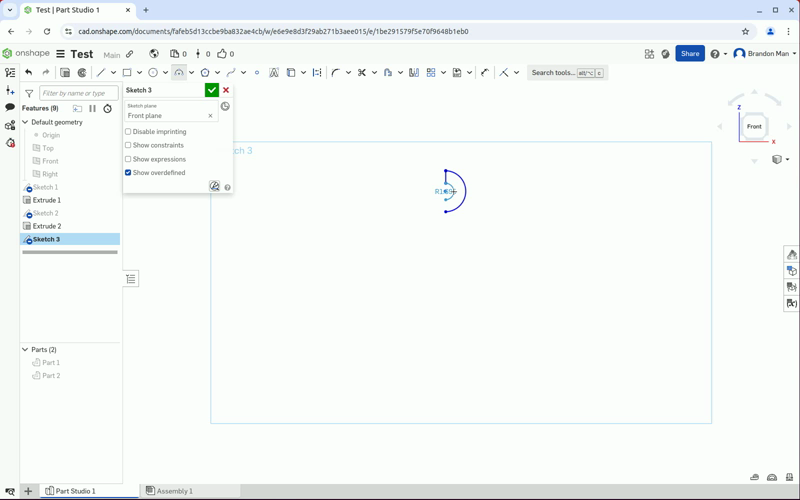
key_up(shift)
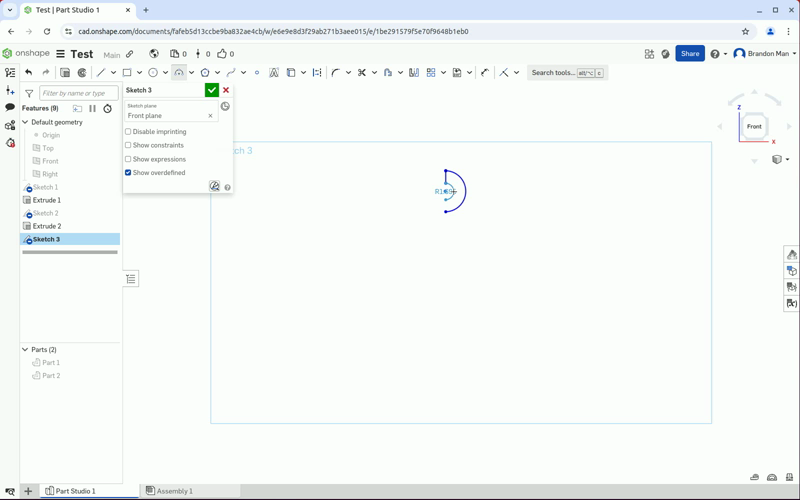
key(esc)
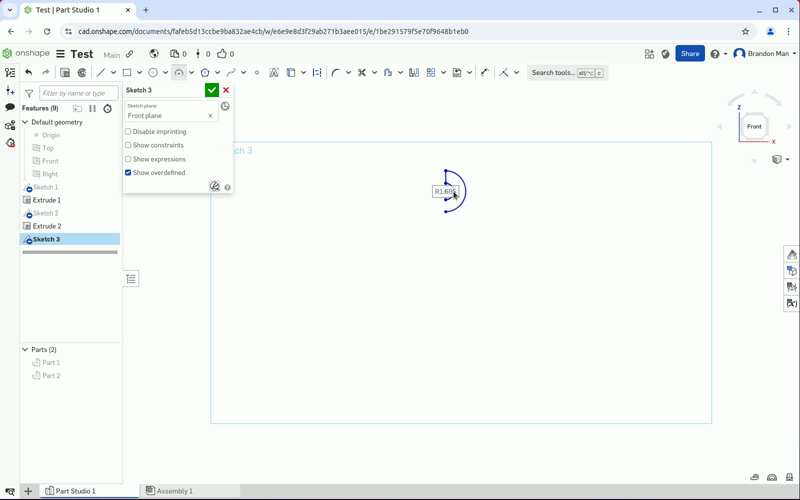
key(l)
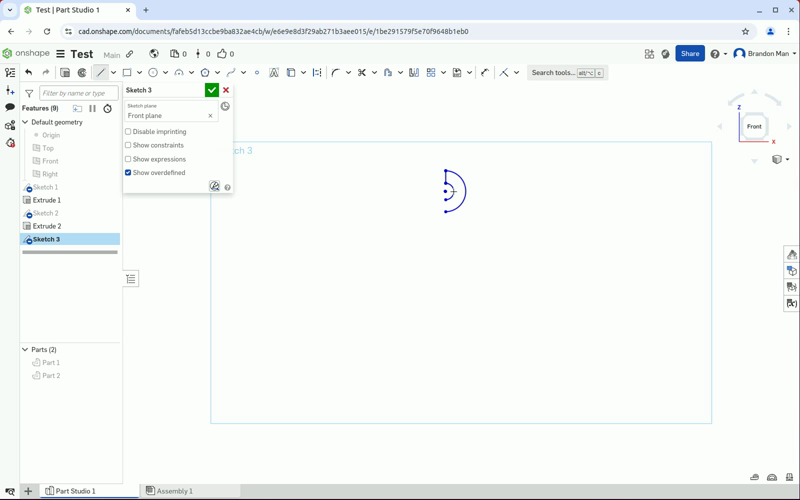
mouse_move(445, 199)
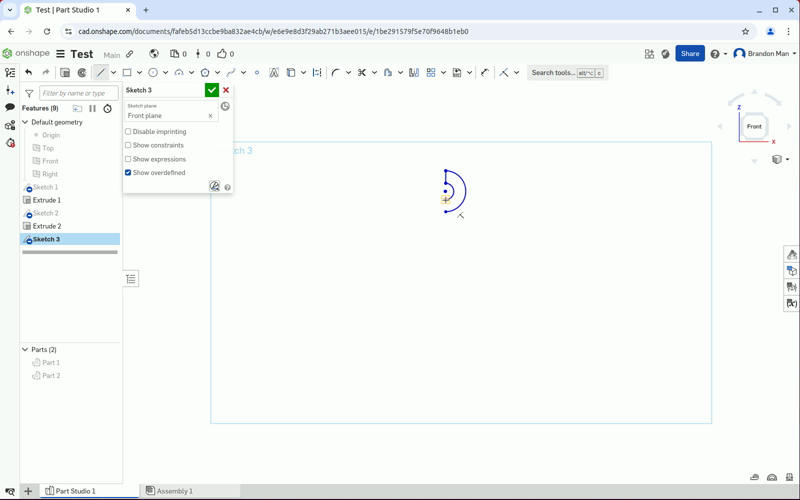
click(445, 199)
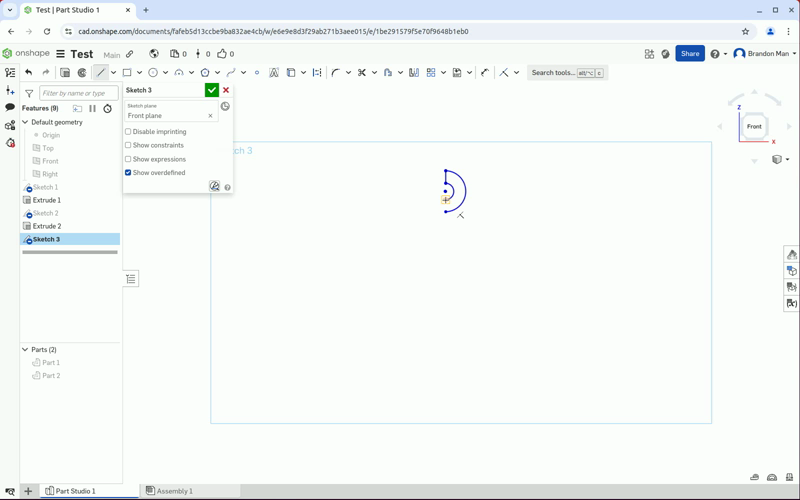
mouse_move(475, 199)
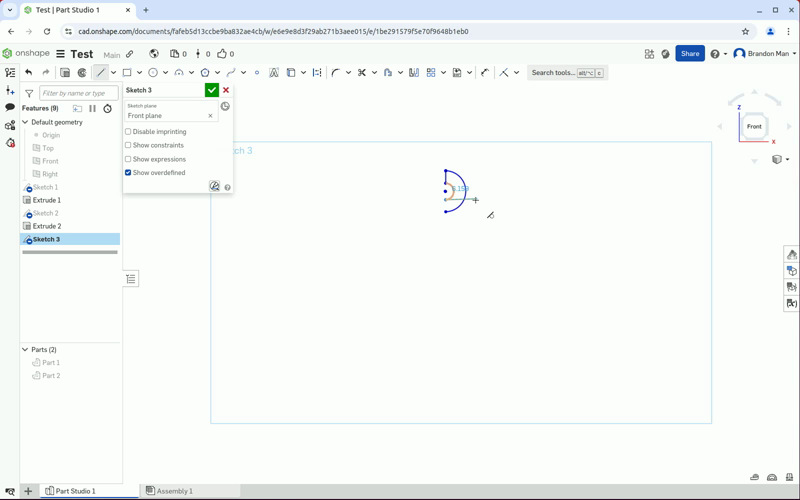
key_down(shift)
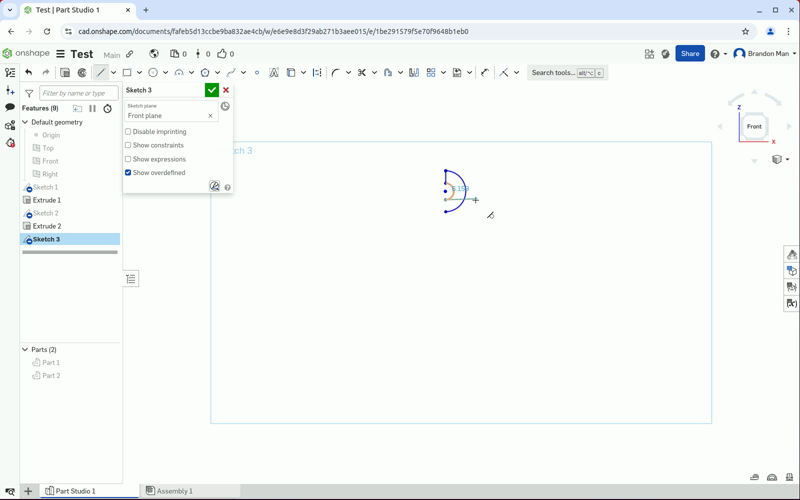
mouse_move(445, 211)
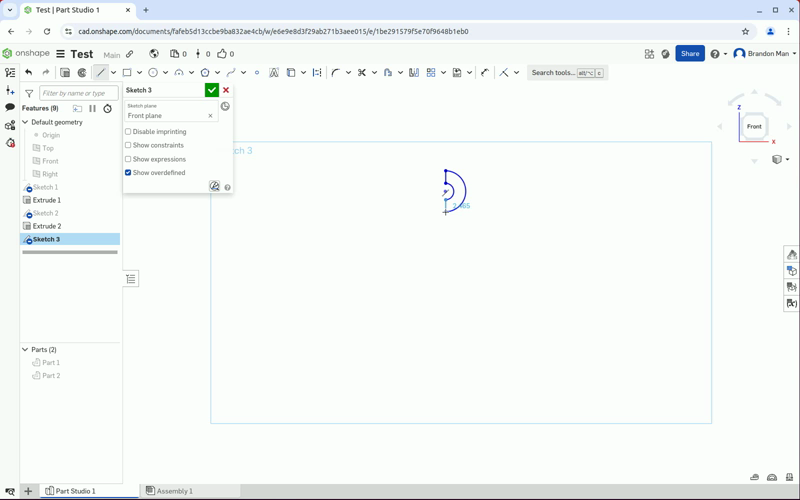
key_up(shift)
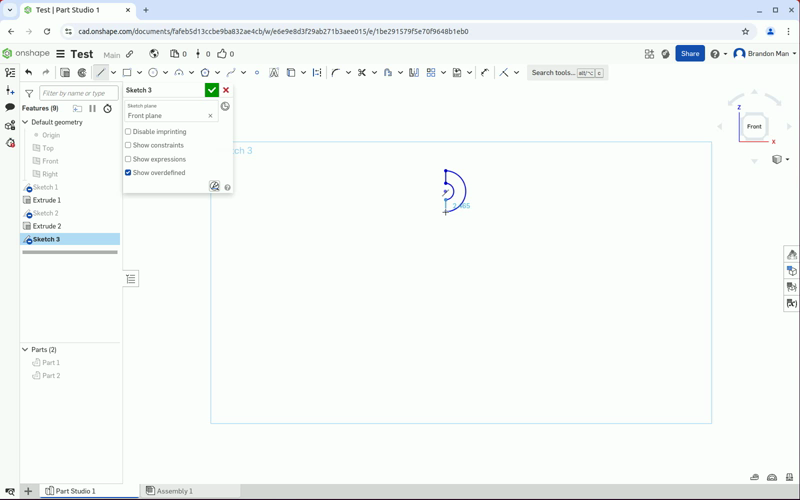
click(445, 211)
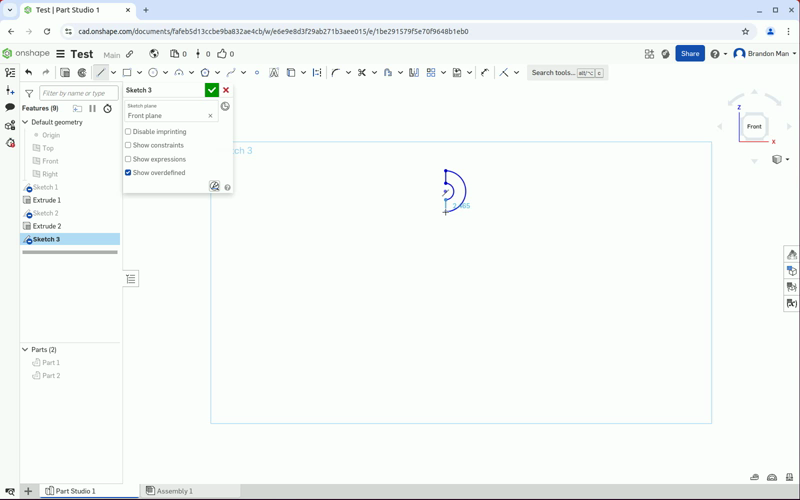
key(esc)
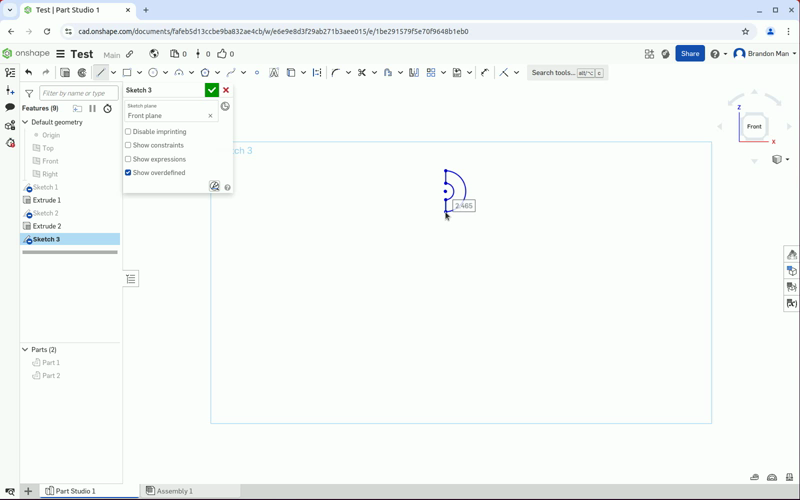
mouse_move(455, 187)
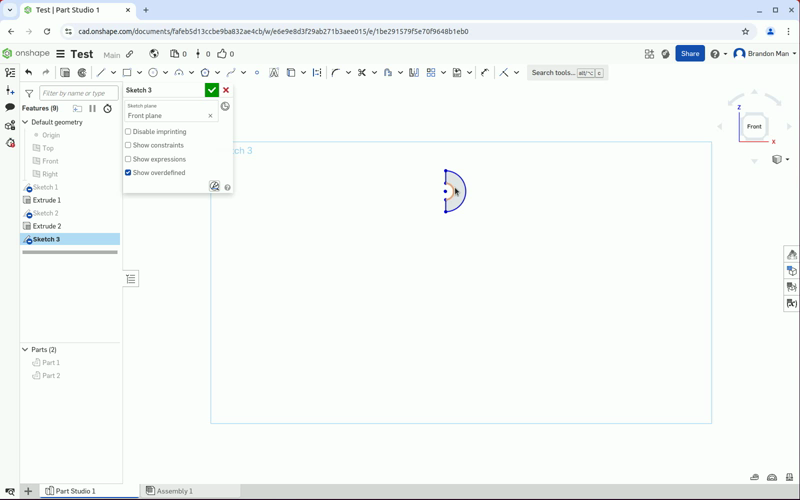
scroll(6)
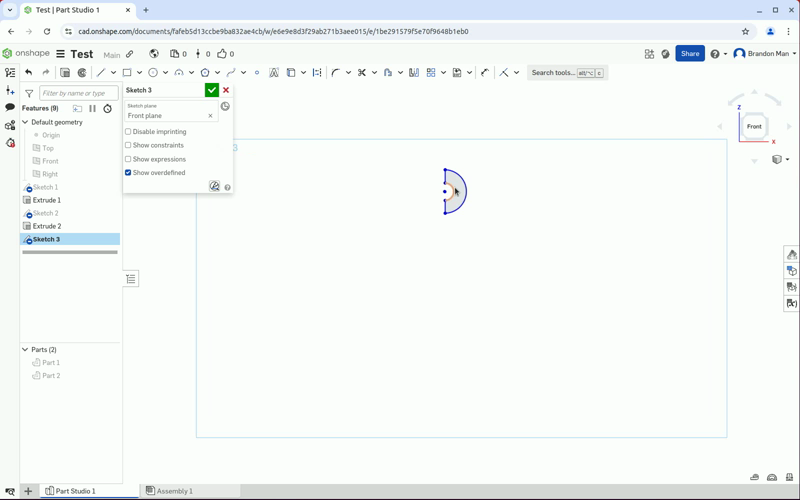
scroll(6)
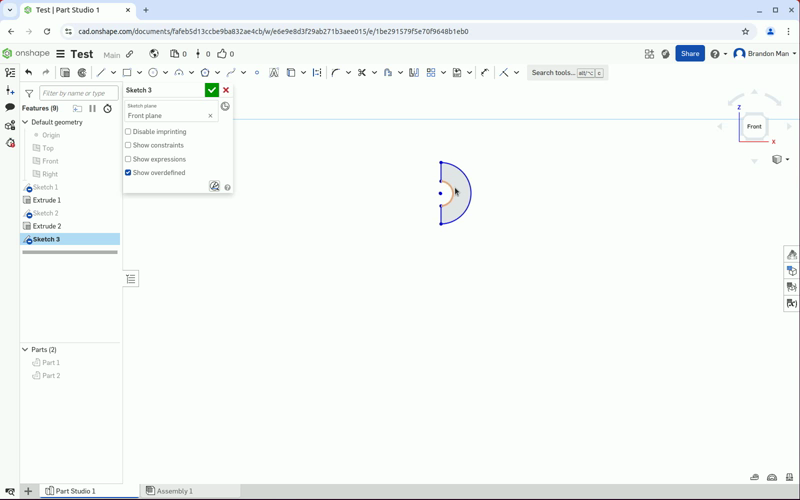
scroll(6)
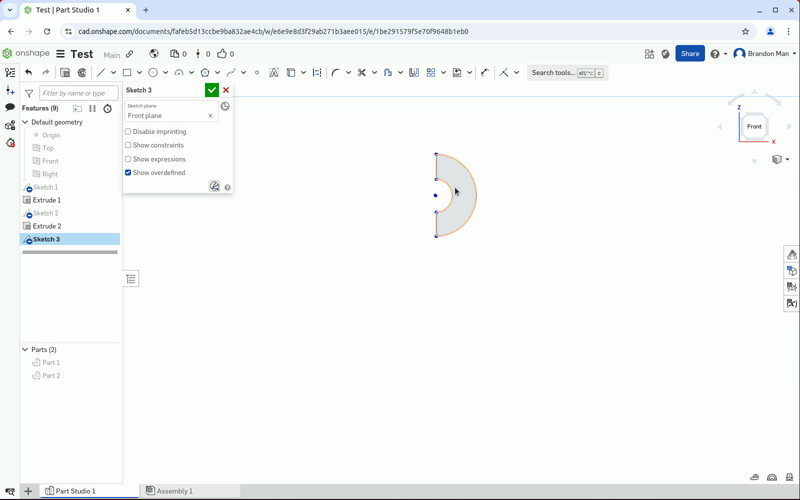
scroll(6)
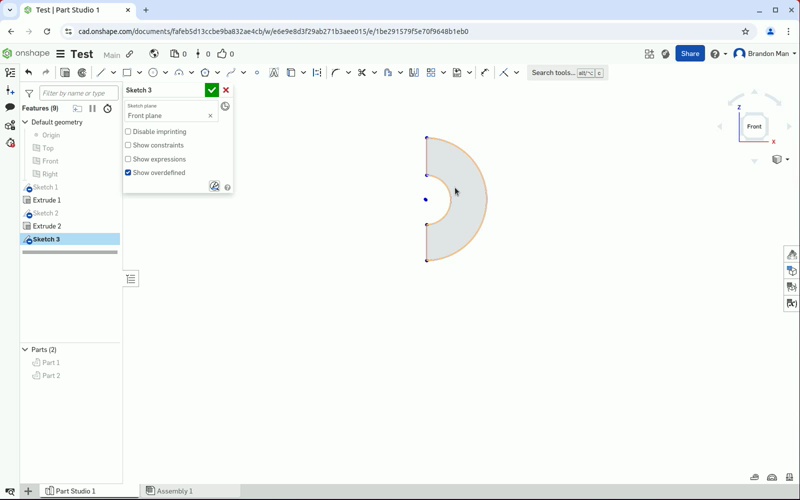
scroll(6)
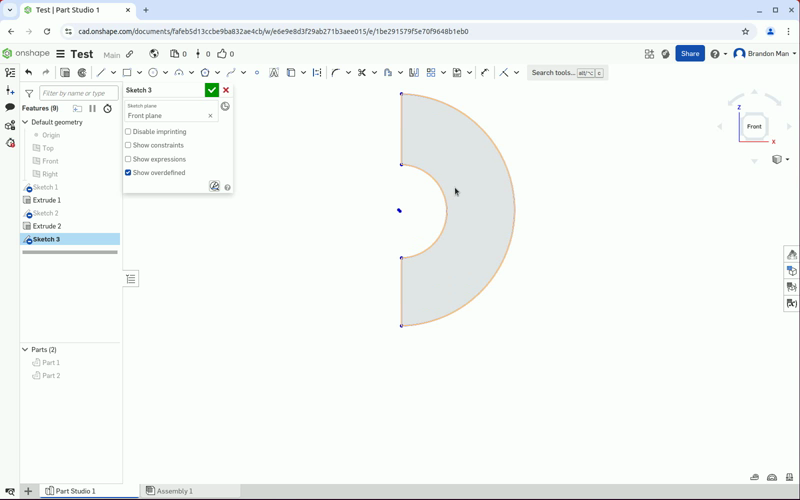
scroll(6)
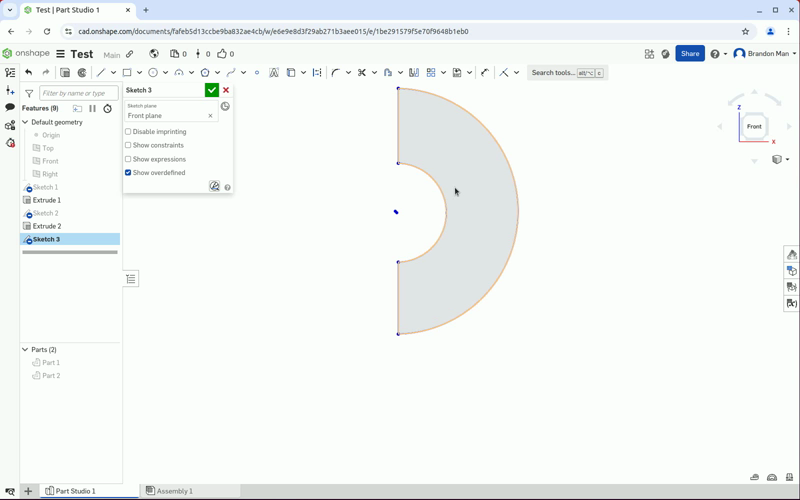
scroll(6)
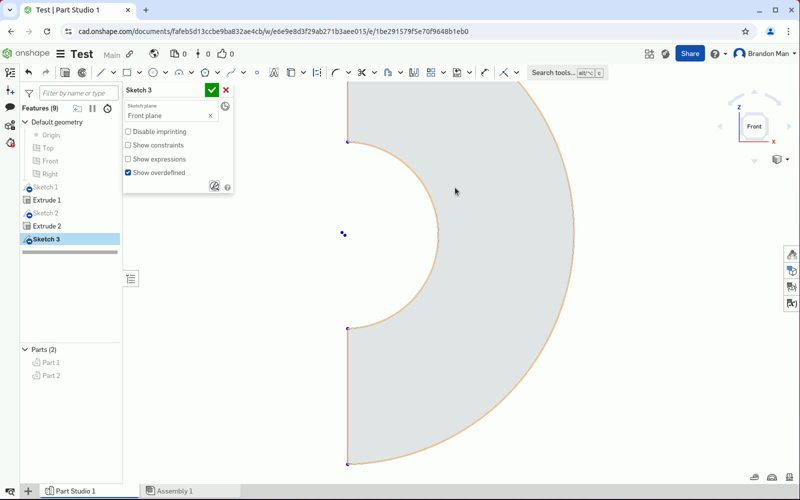
click(455, 187)
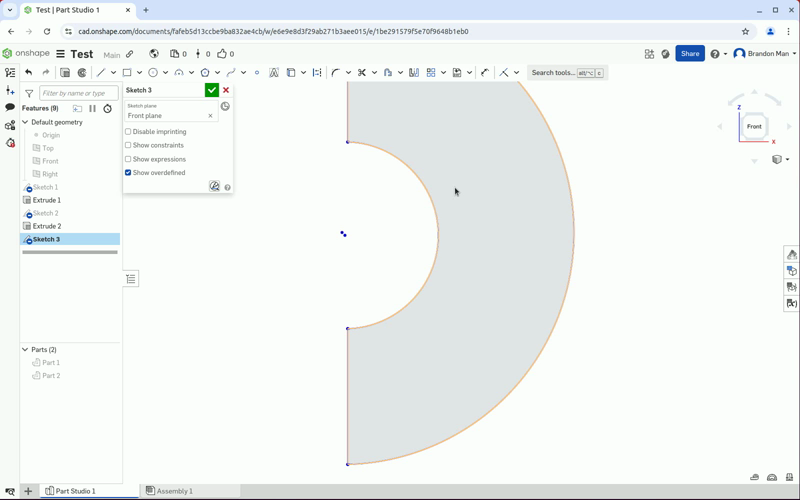
scroll(-6)
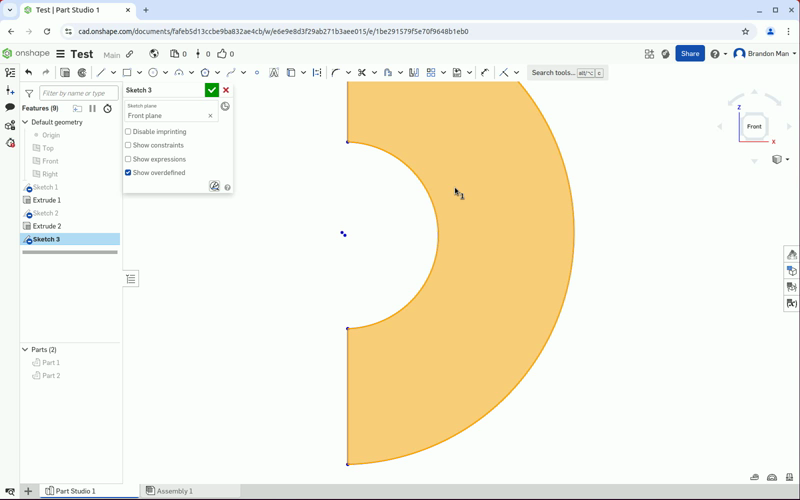
scroll(-6)
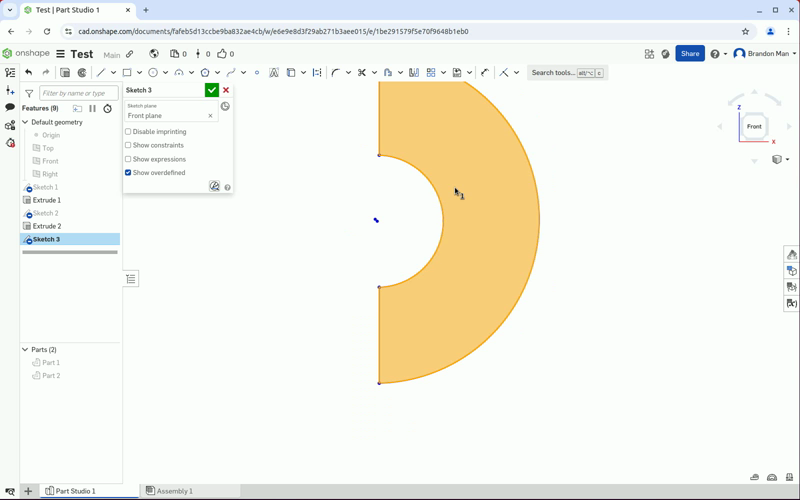
scroll(-6)
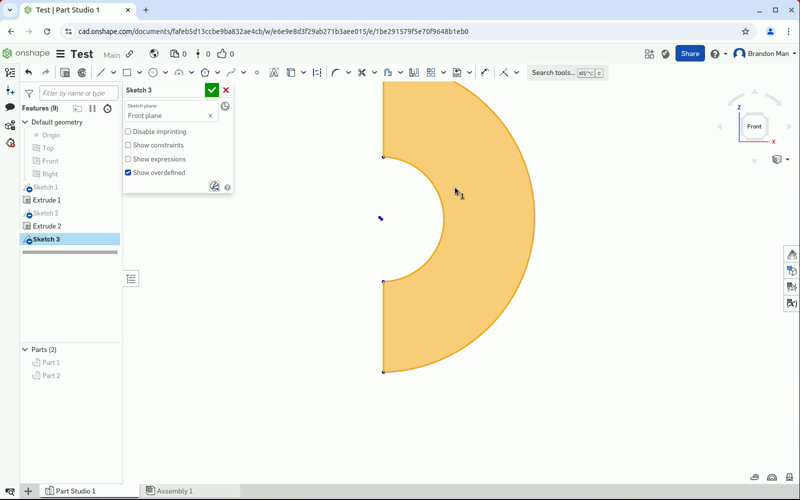
scroll(-6)
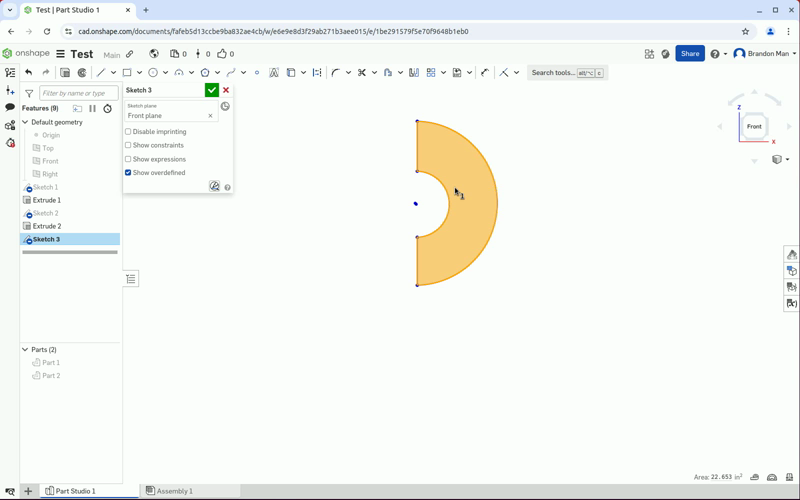
scroll(-6)
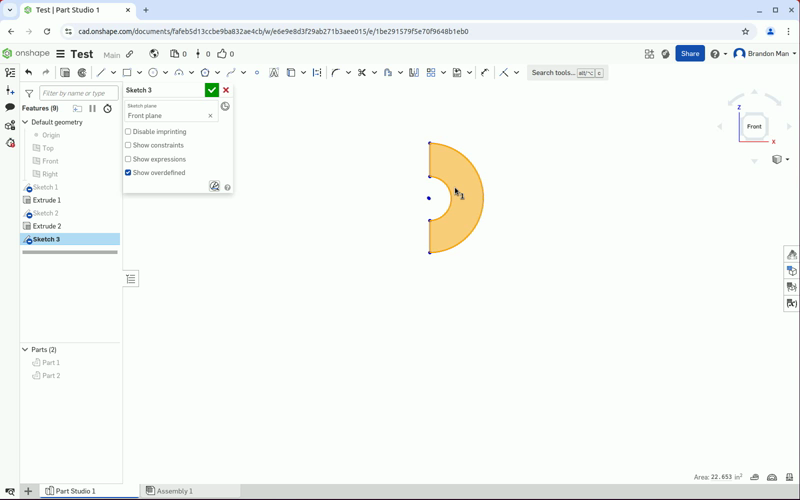
scroll(-6)
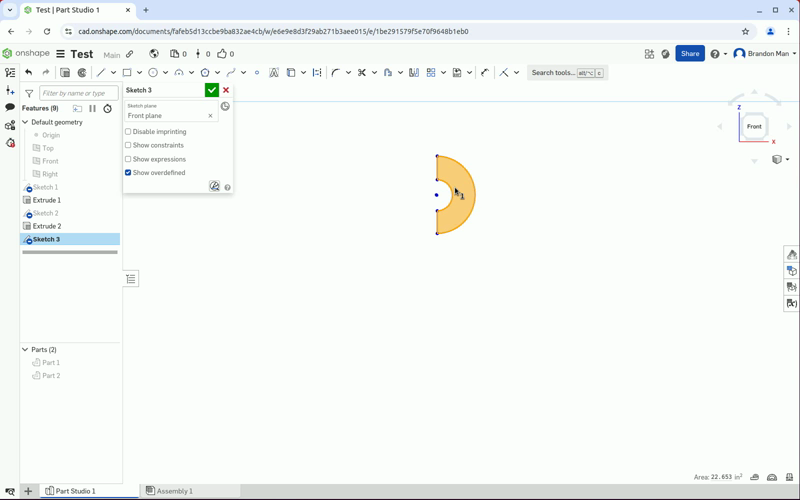
scroll(-6)
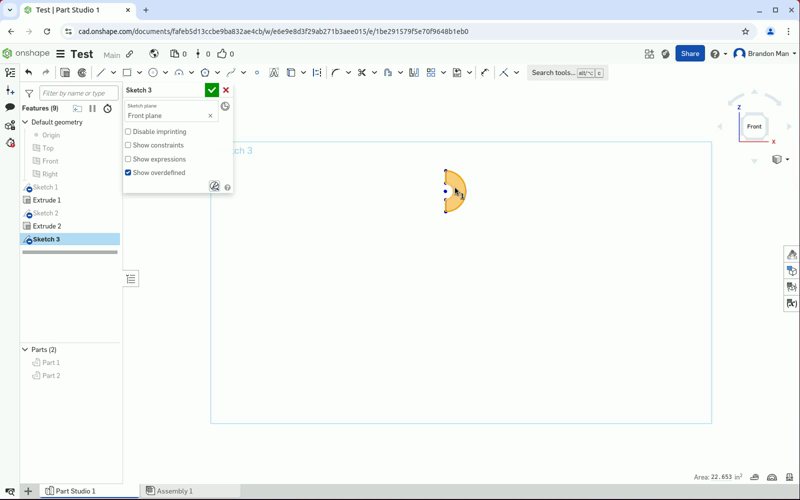
mouse_move(73, 352)
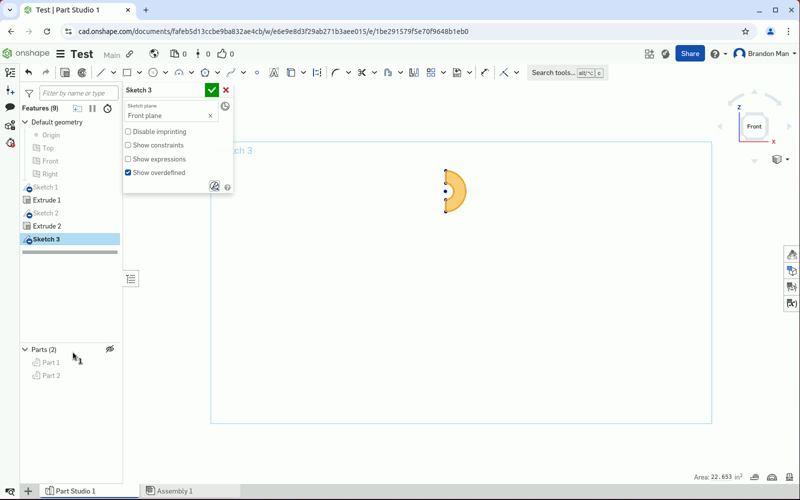
key(shift+y)
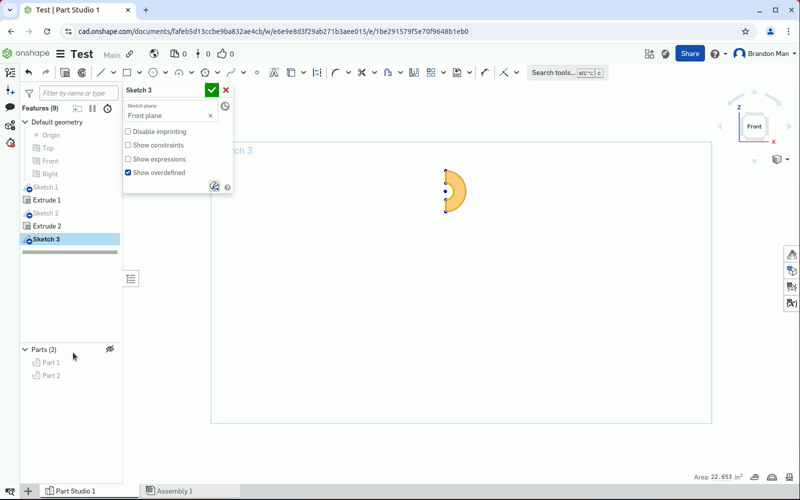
key(shift+e)
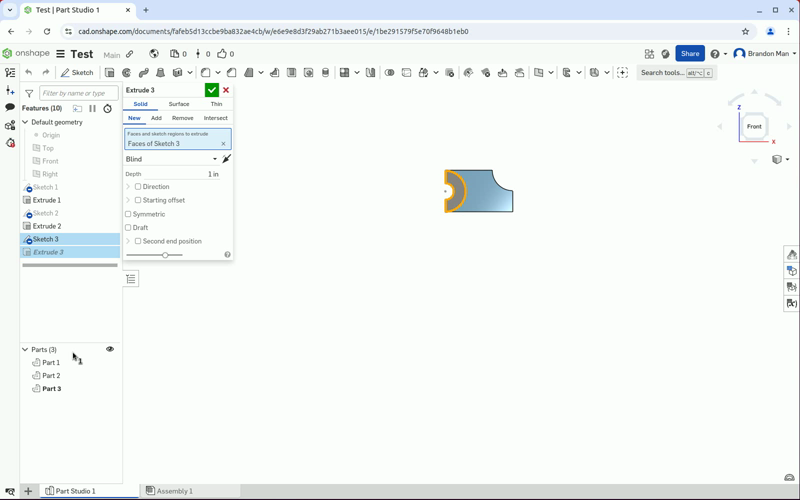
mouse_move(143, 106)
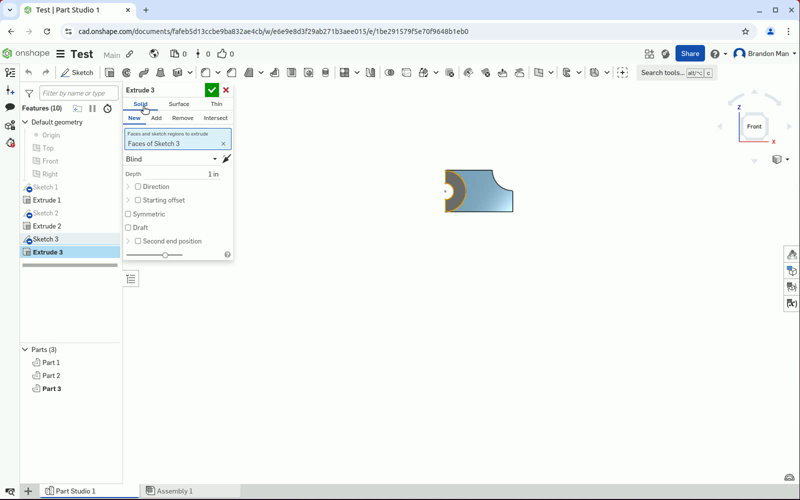
click(143, 106)
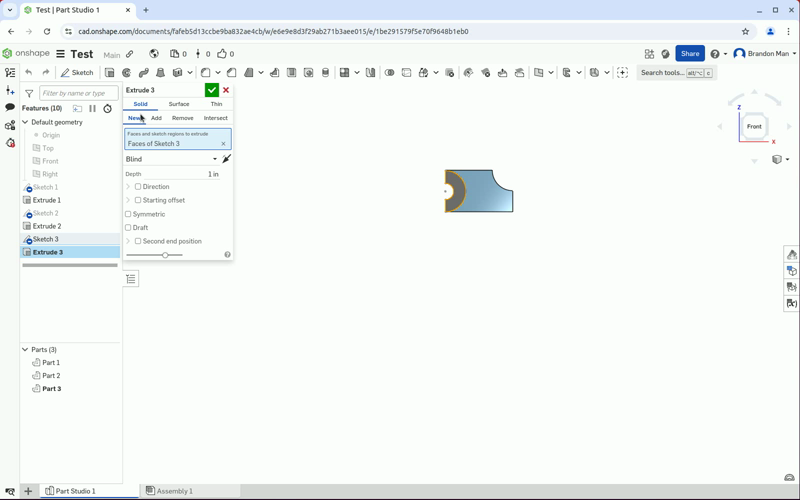
mouse_move(137, 120)
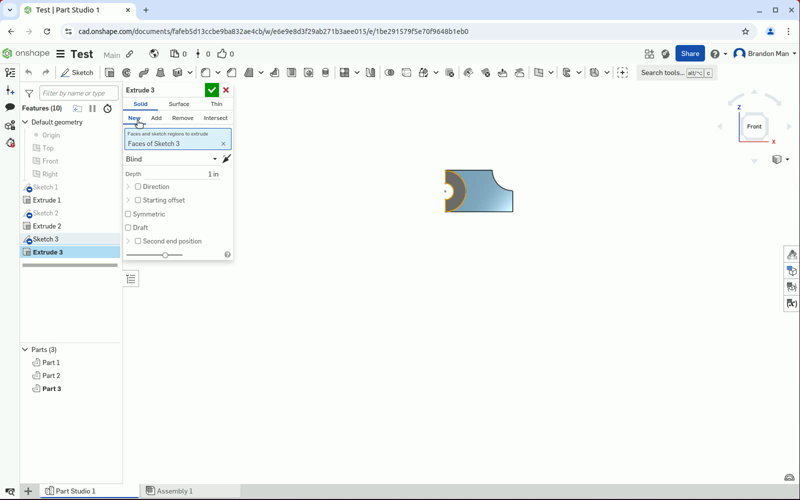
click(137, 120)
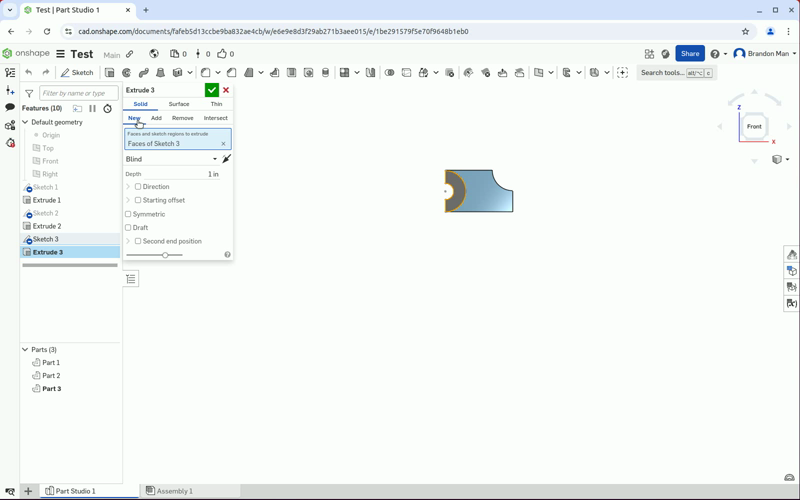
key(tab, 4)
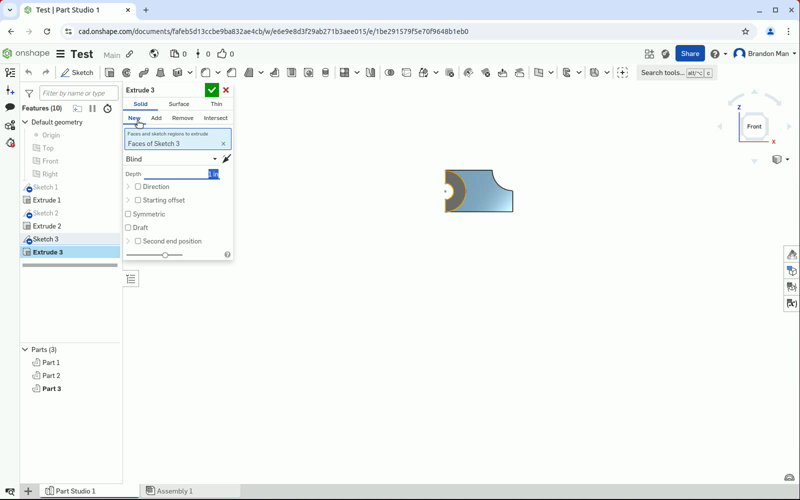
text(3.37)
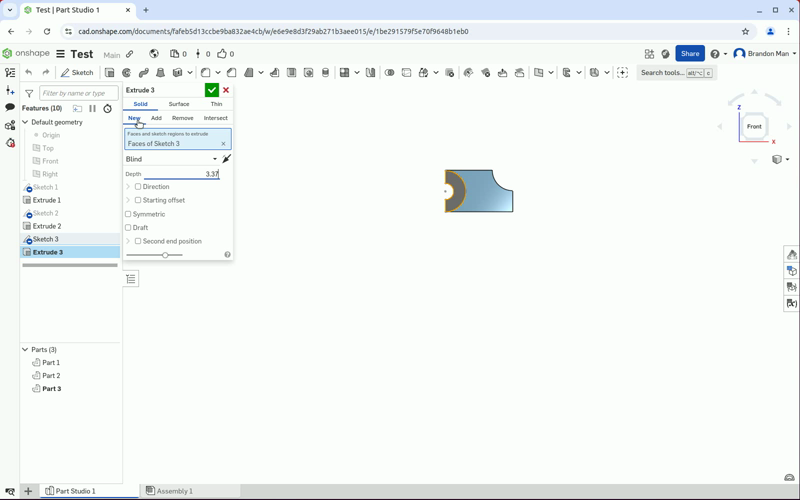
key(enter)
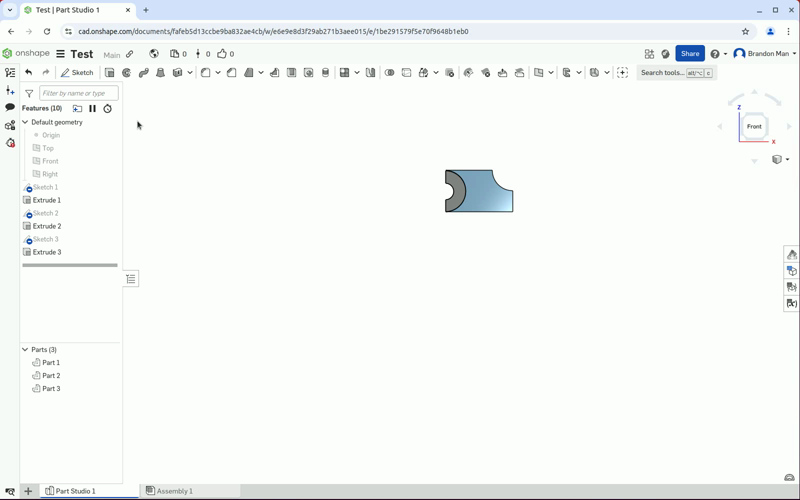
key(shift+h)
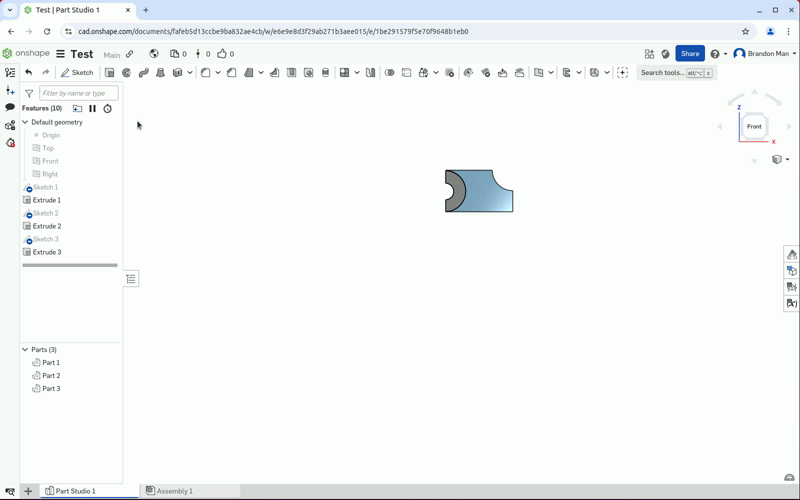
key(shift+h)
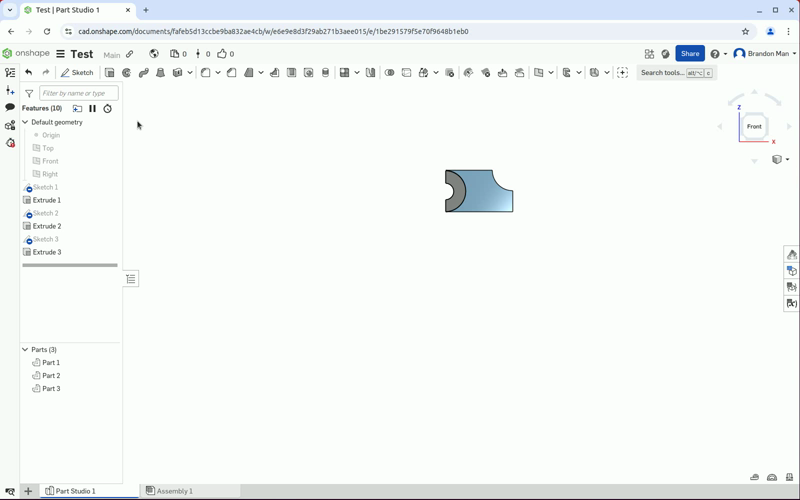
key(shift+7)
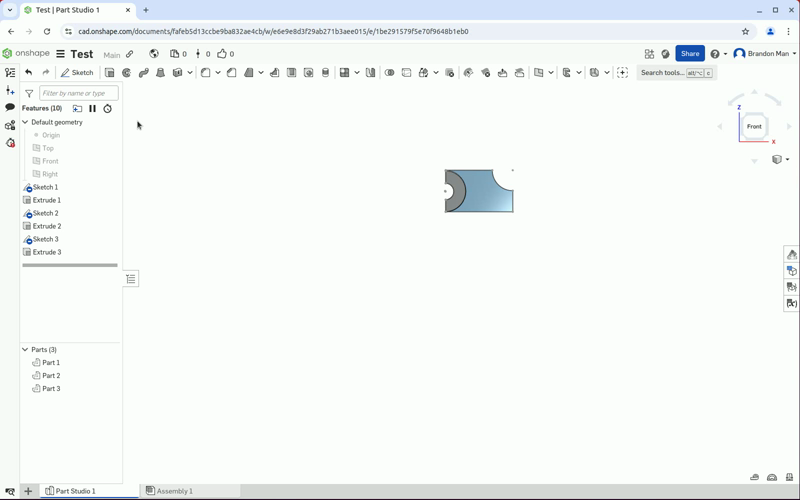
key(left, 2)
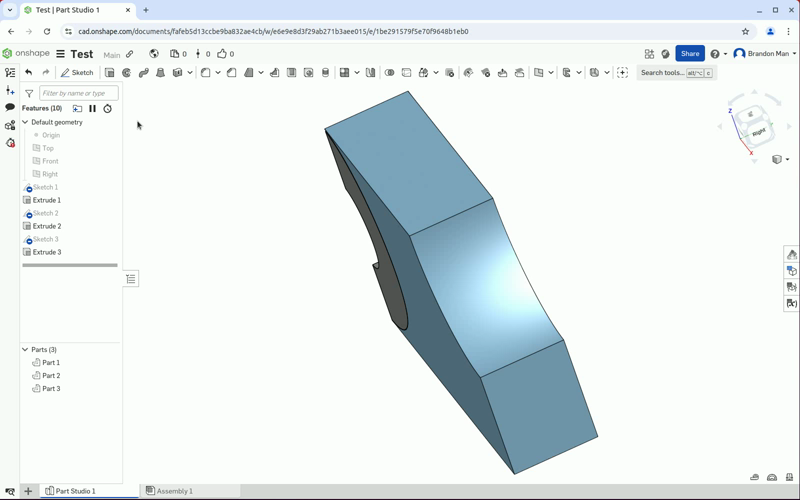
key(down, 2)
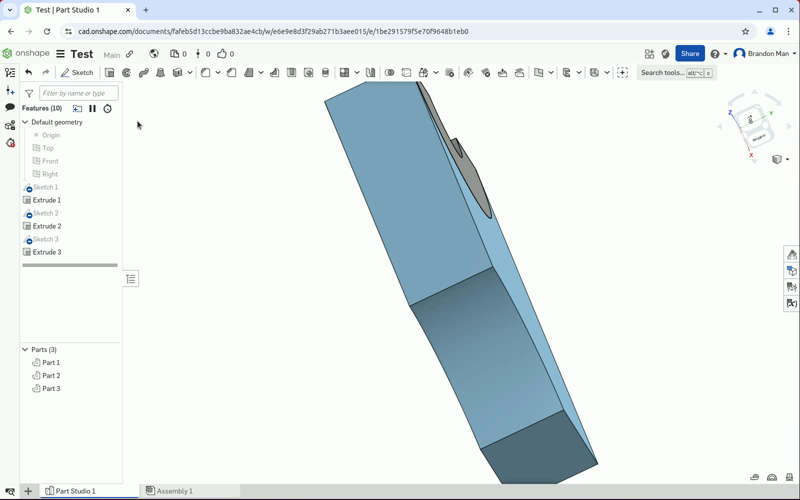
key(up, 2)
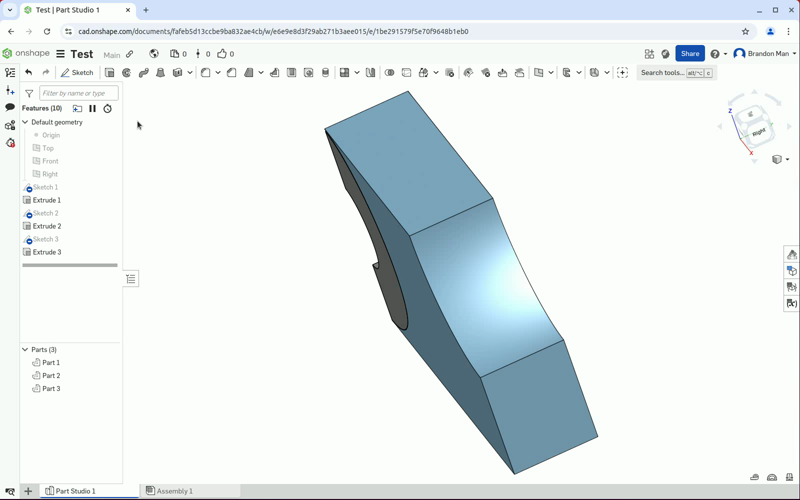
key(right, 2)
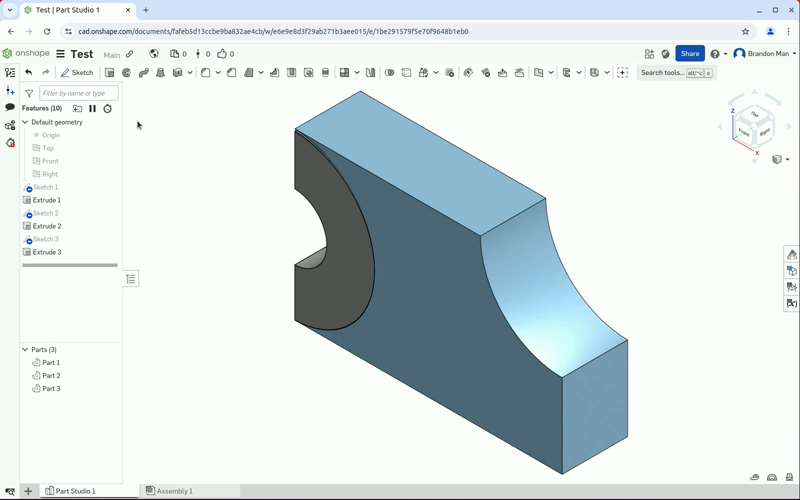
mouse_move(73, 189)
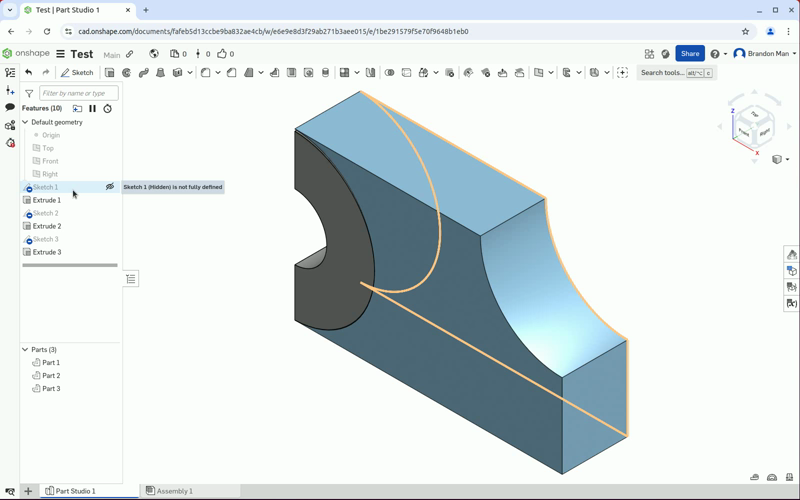
click(73, 189)